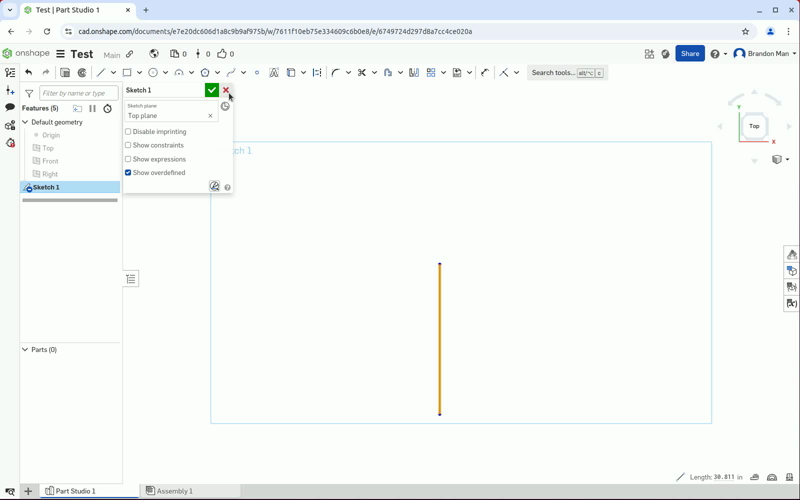
key(shift+h)
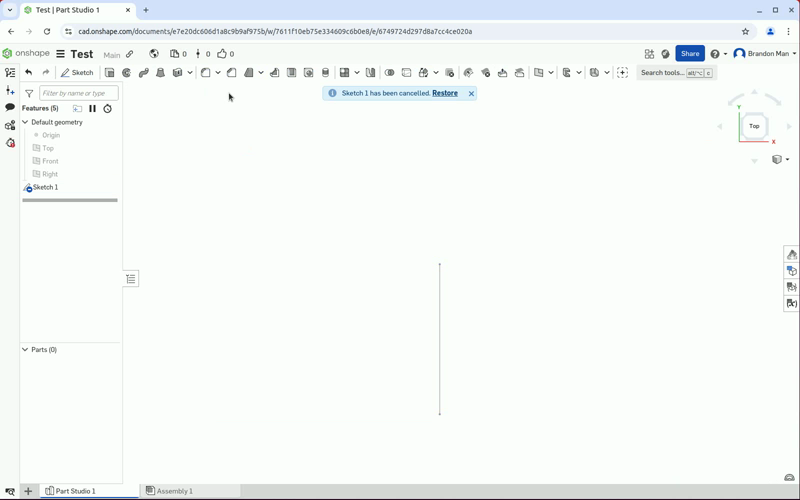
key(shift+s)
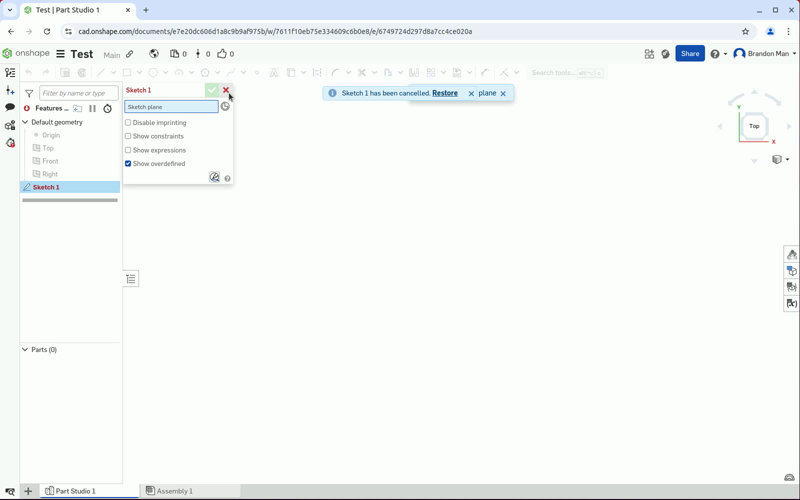
mouse_move(73, 150)
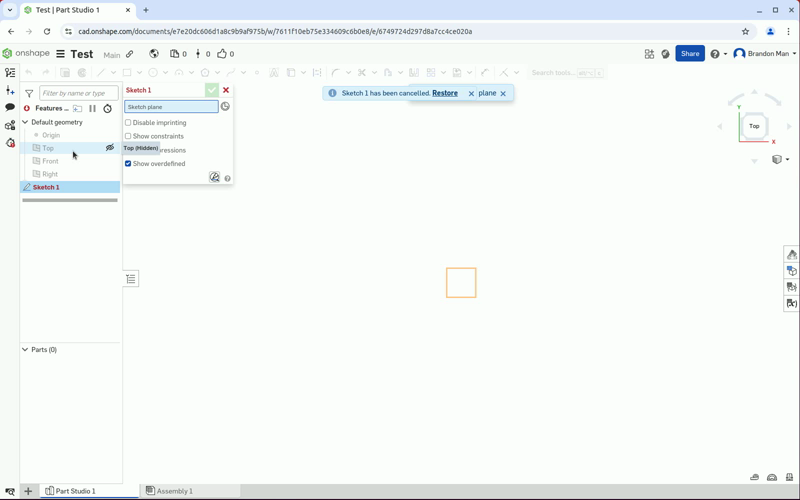
click(73, 150)
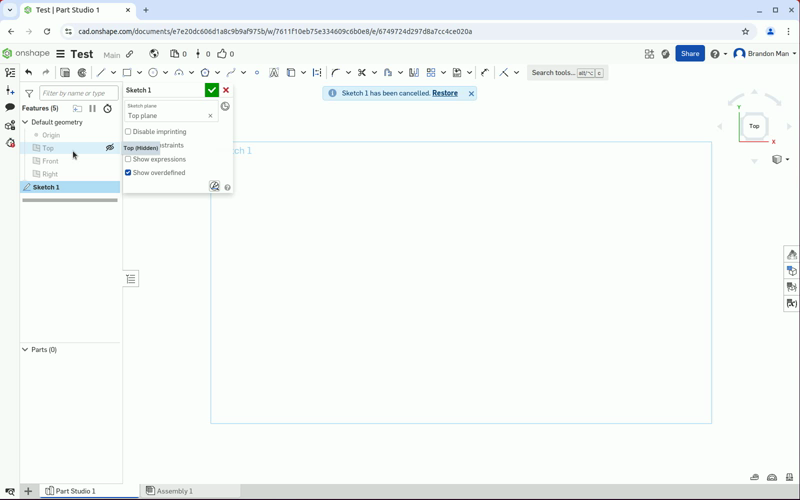
mouse_move(73, 352)
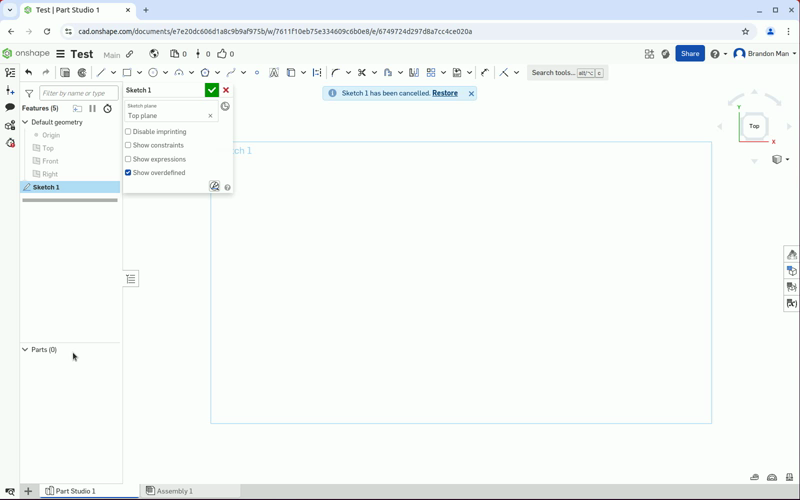
key(y)
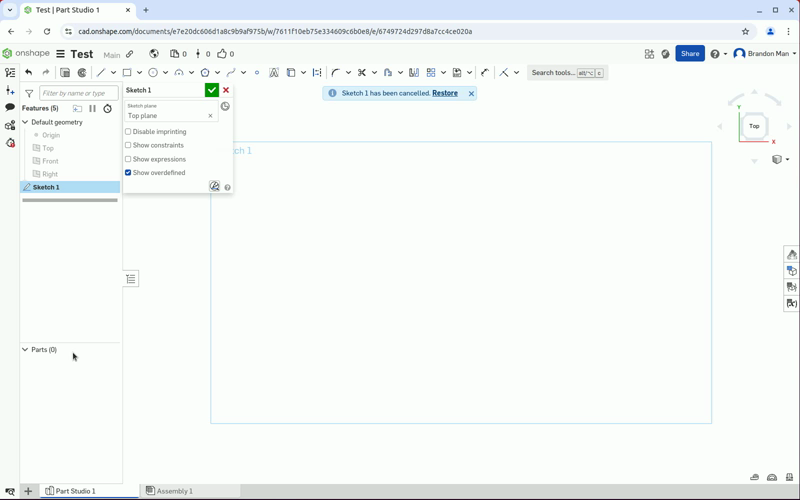
key(l)
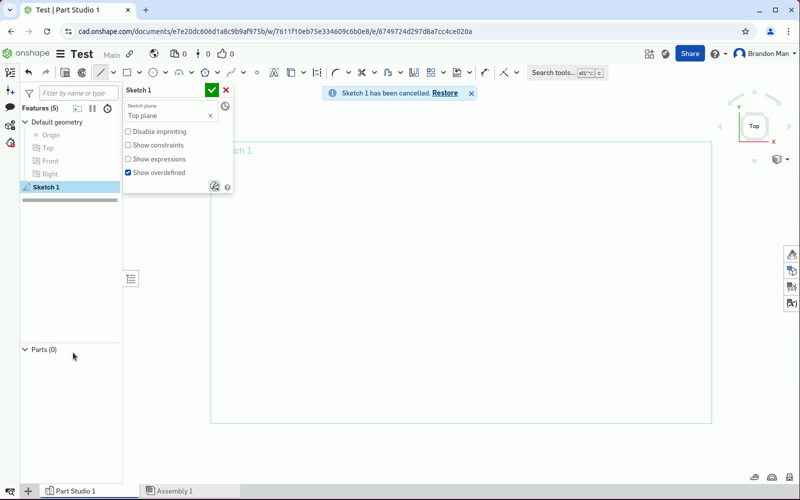
key_down(shift)
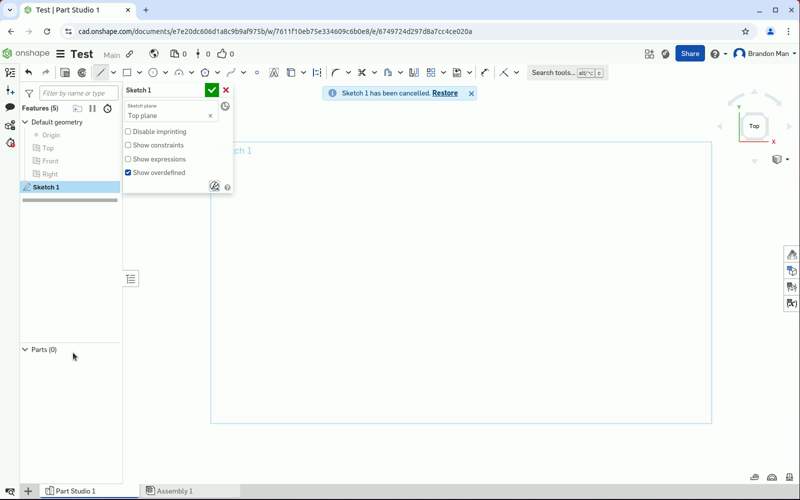
mouse_move(460, 328)
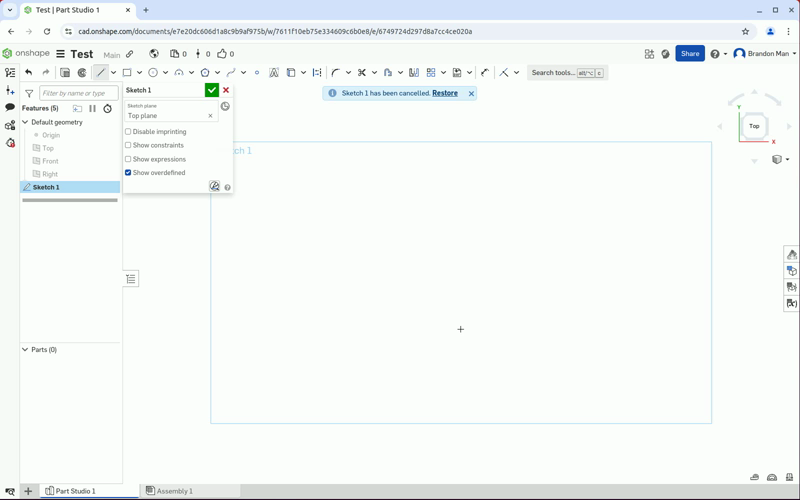
click(460, 328)
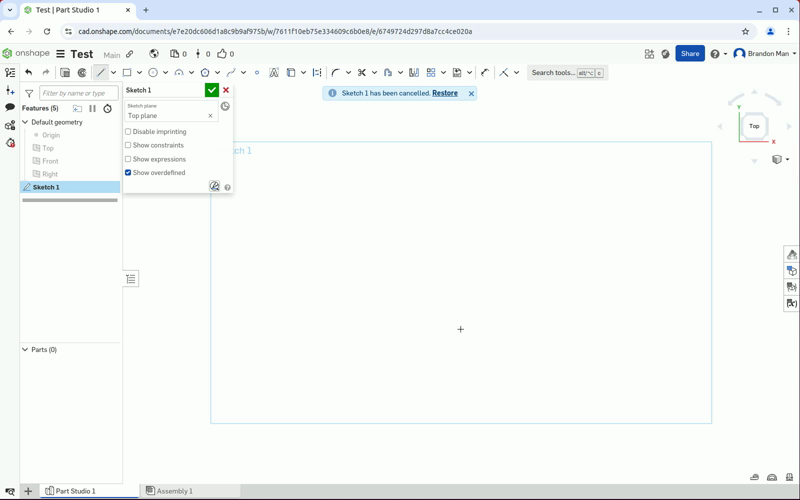
key_up(shift)
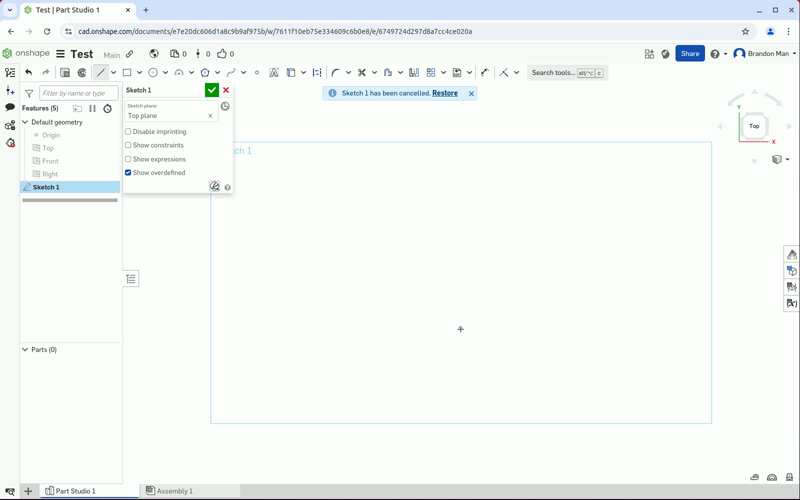
key_down(shift)
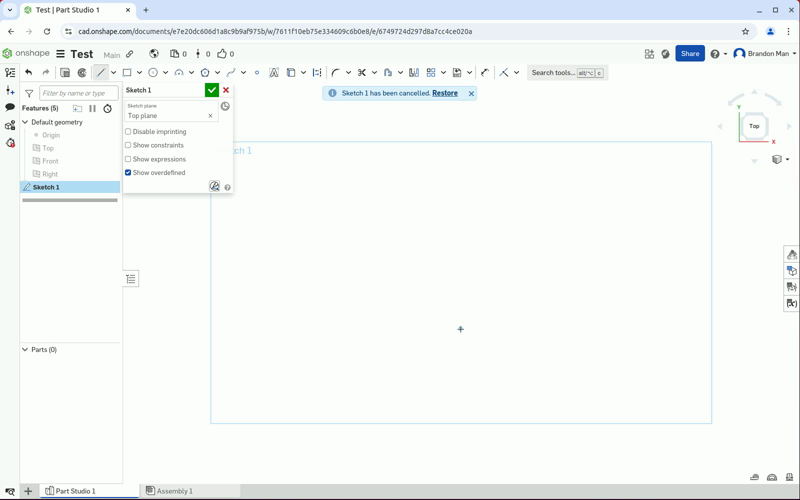
mouse_move(490, 328)
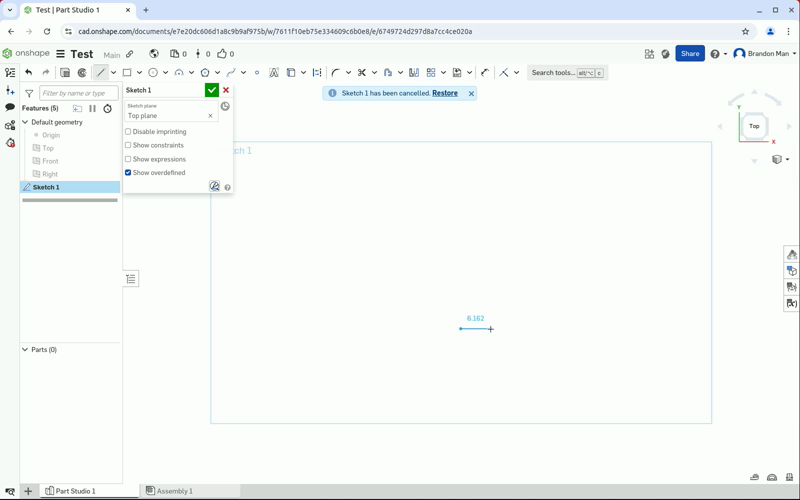
mouse_move(464, 328)
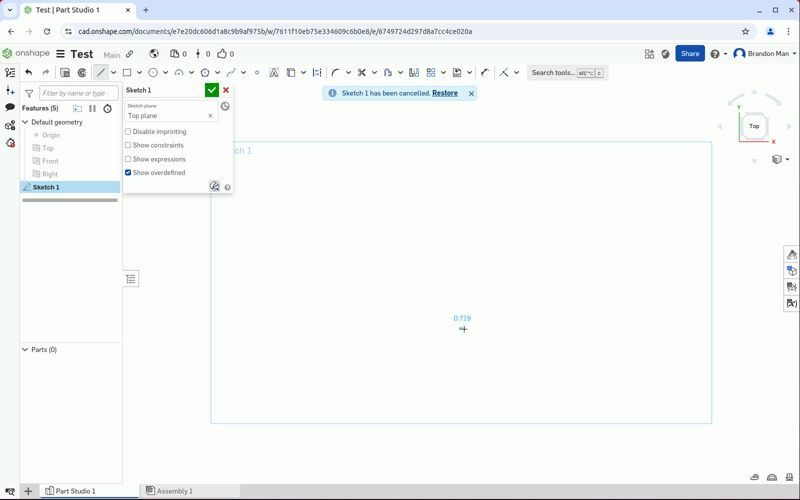
scroll(6)
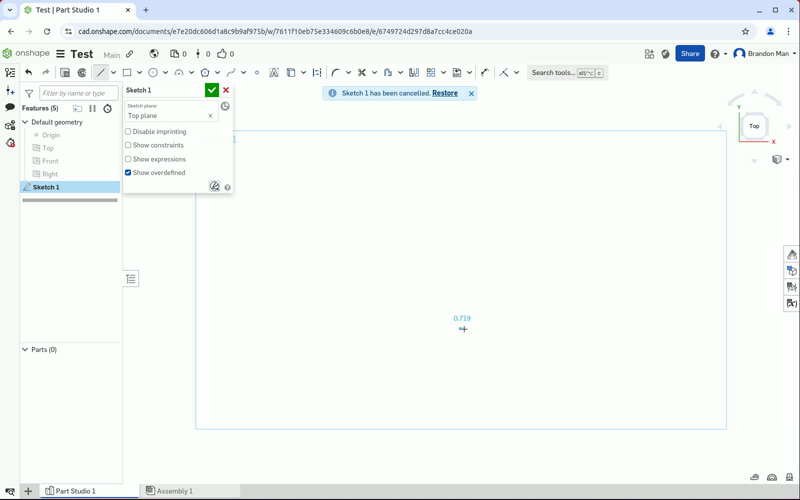
scroll(6)
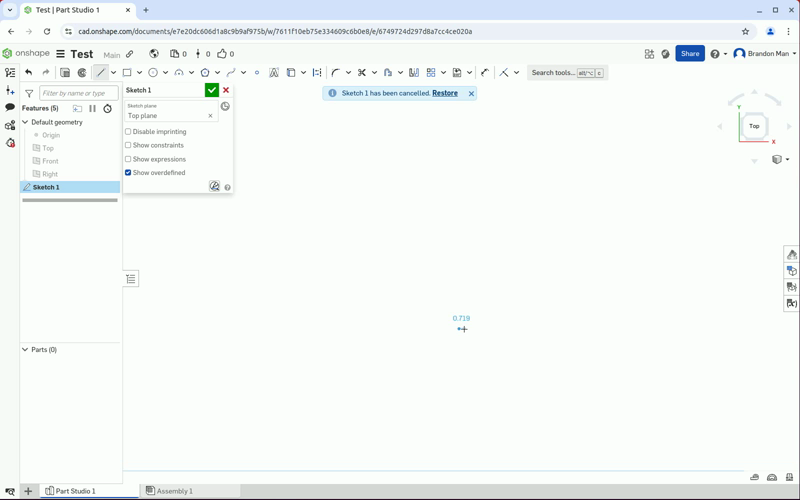
scroll(6)
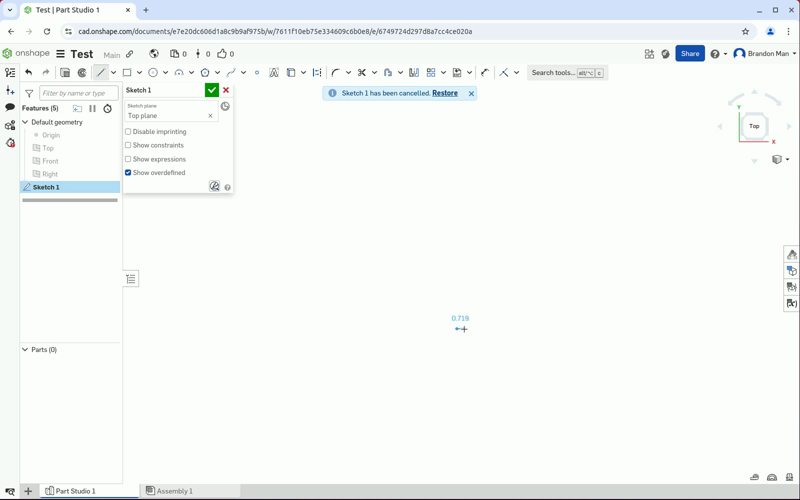
scroll(6)
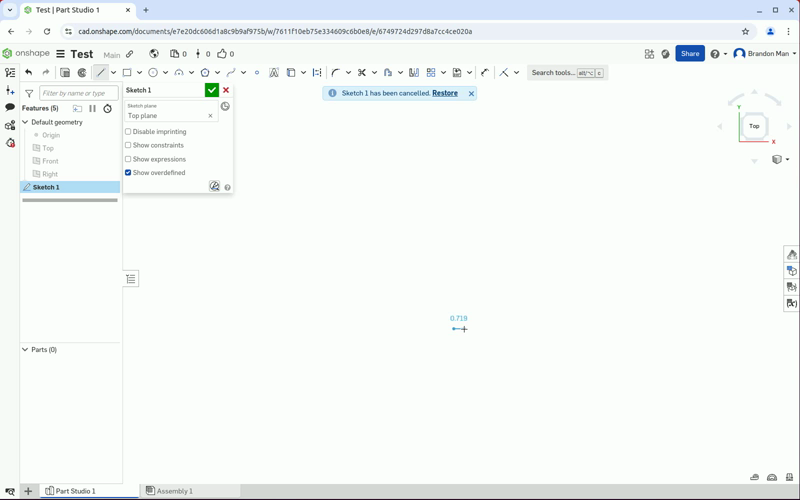
scroll(6)
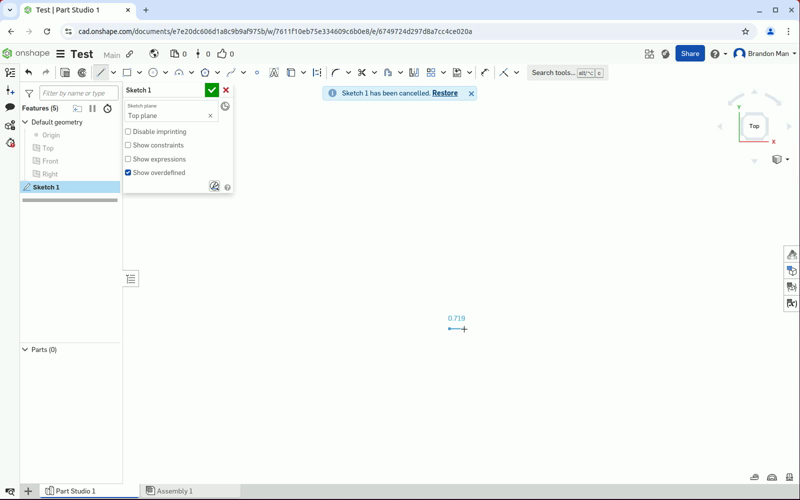
scroll(6)
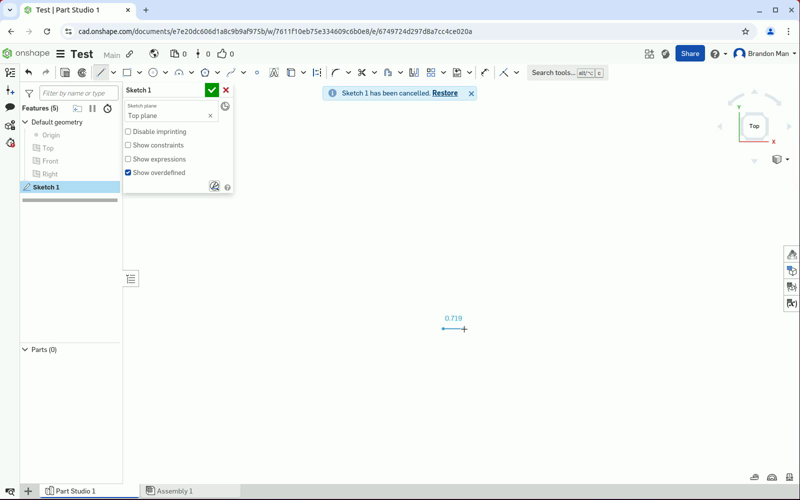
scroll(6)
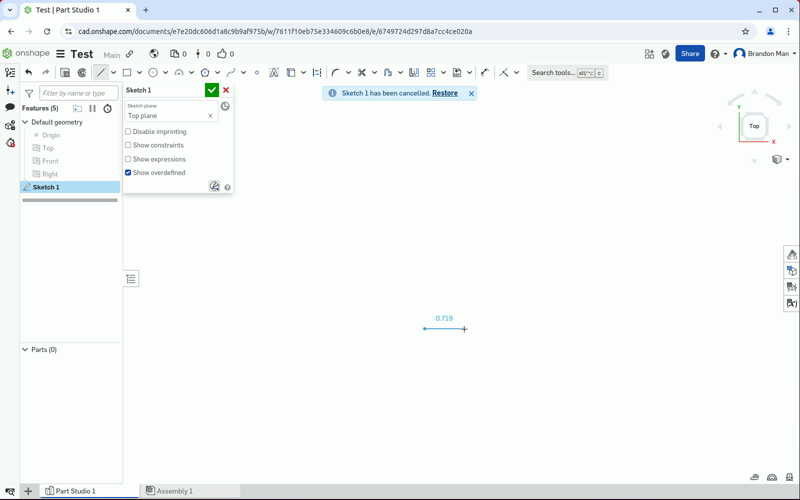
click(464, 328)
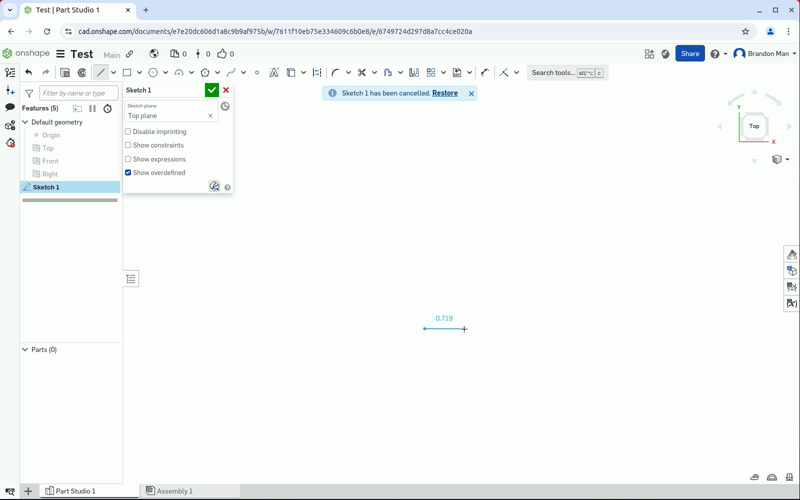
scroll(-6)
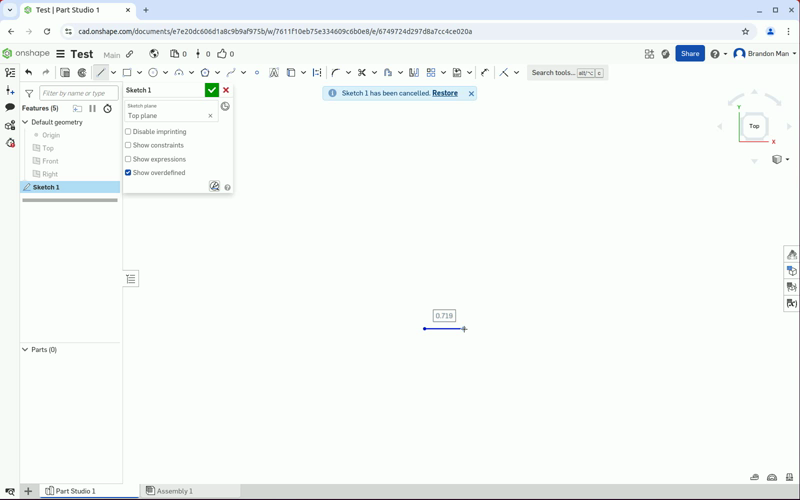
scroll(-6)
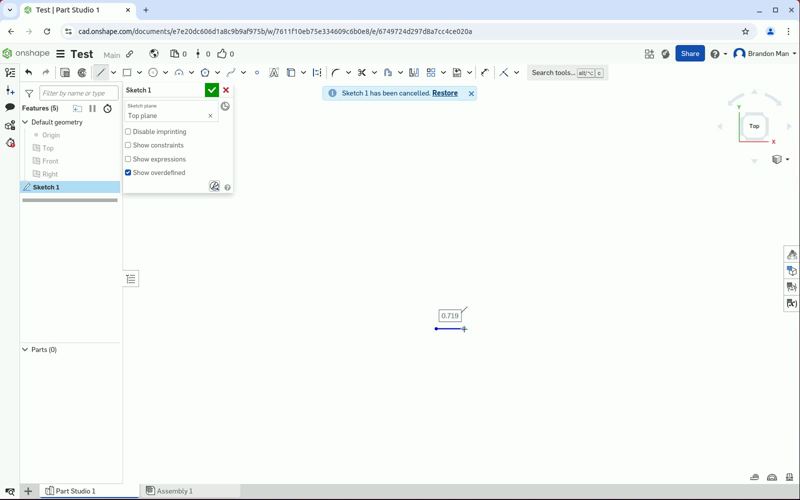
scroll(-6)
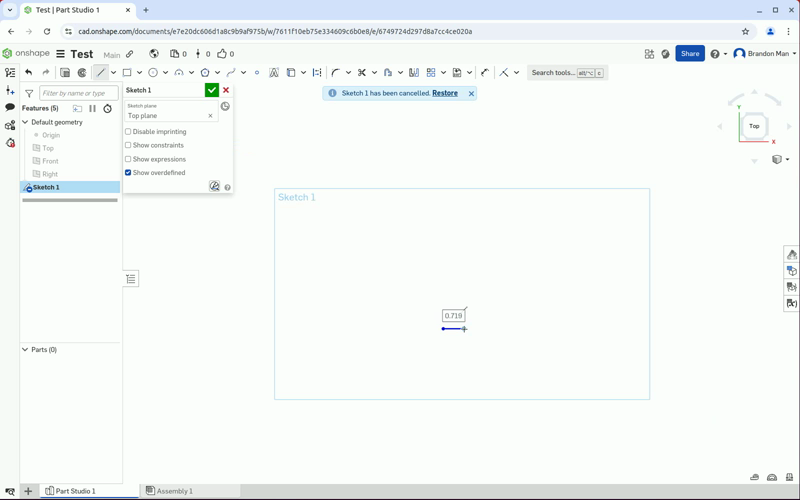
scroll(-6)
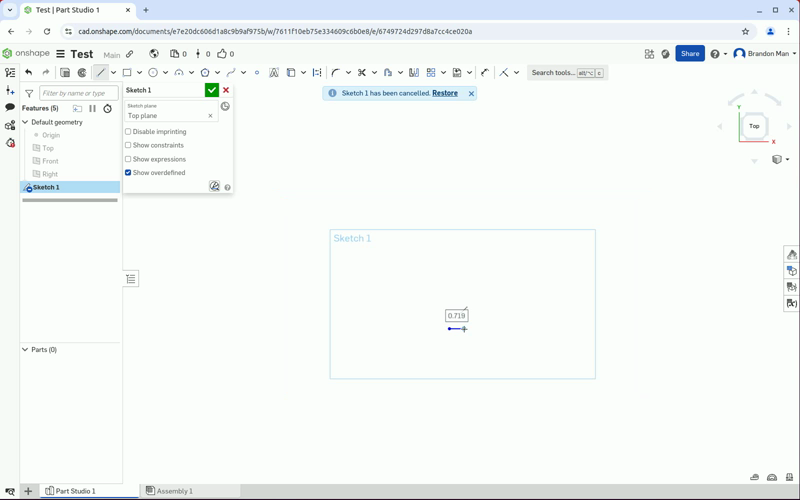
scroll(-6)
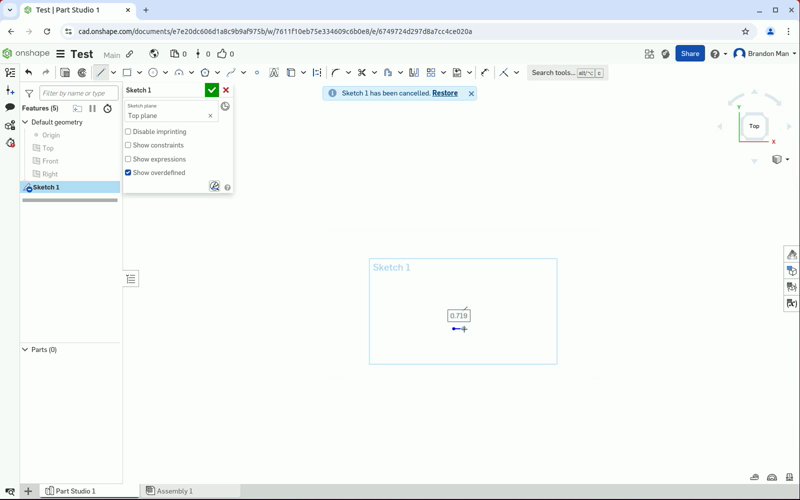
scroll(-6)
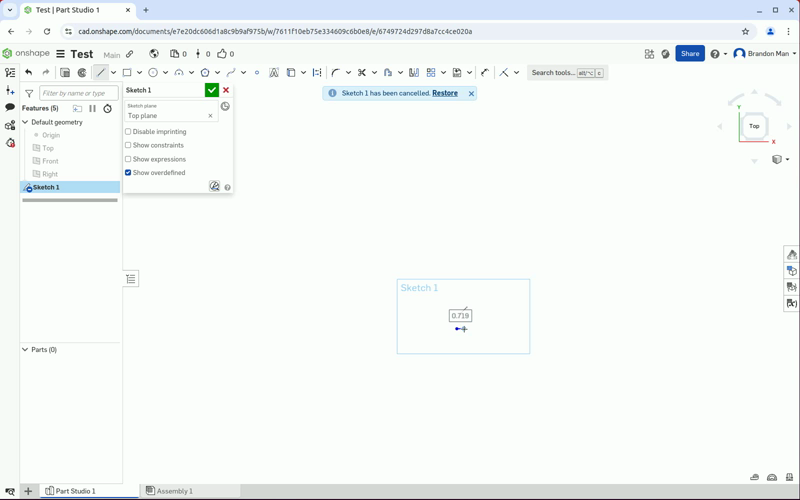
scroll(-6)
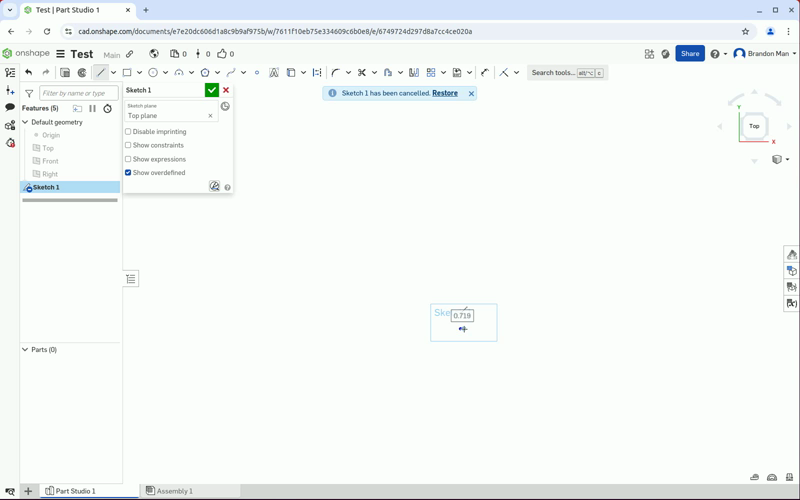
key_up(shift)
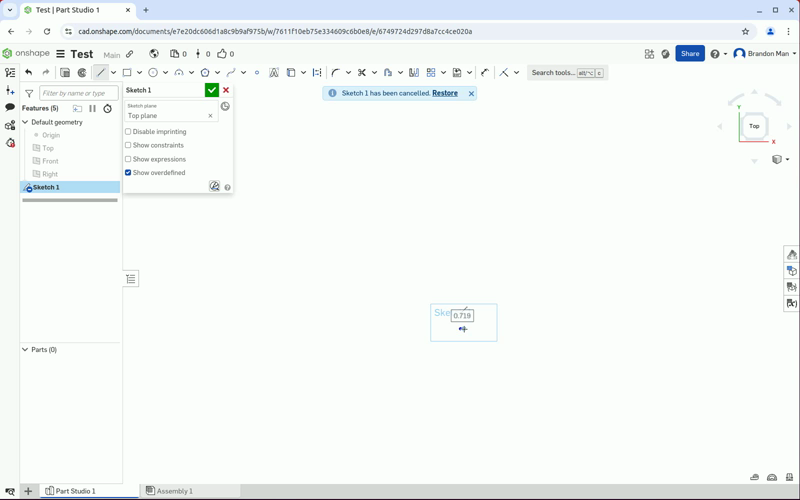
key_down(shift)
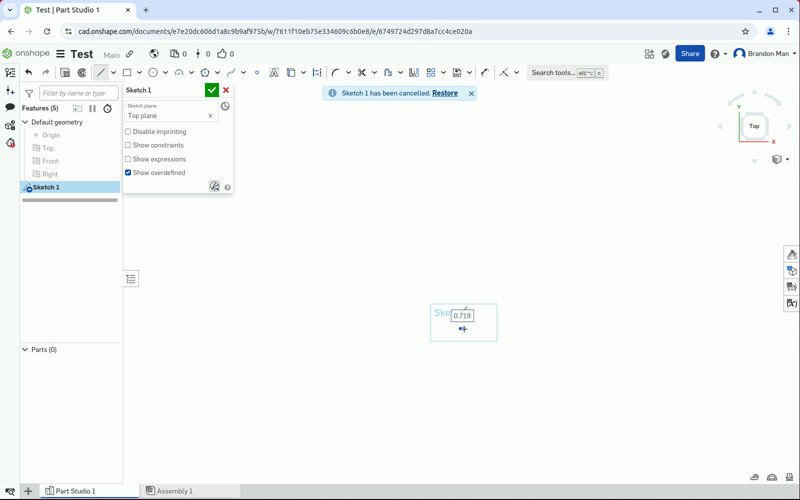
mouse_move(494, 328)
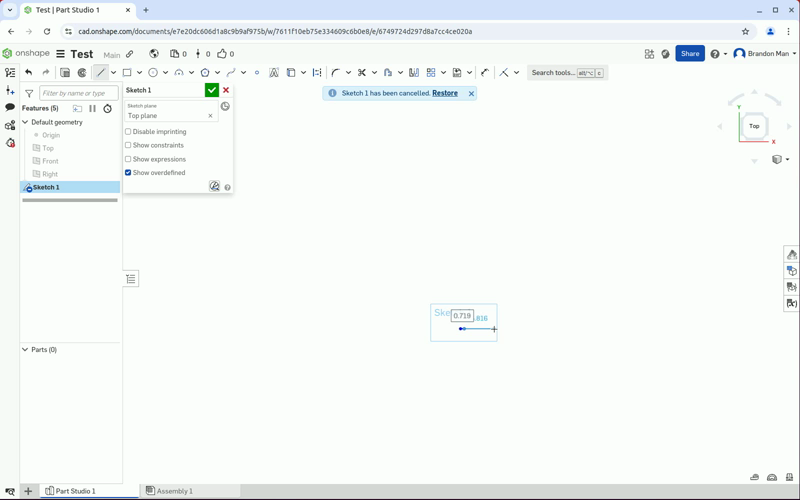
mouse_move(522, 328)
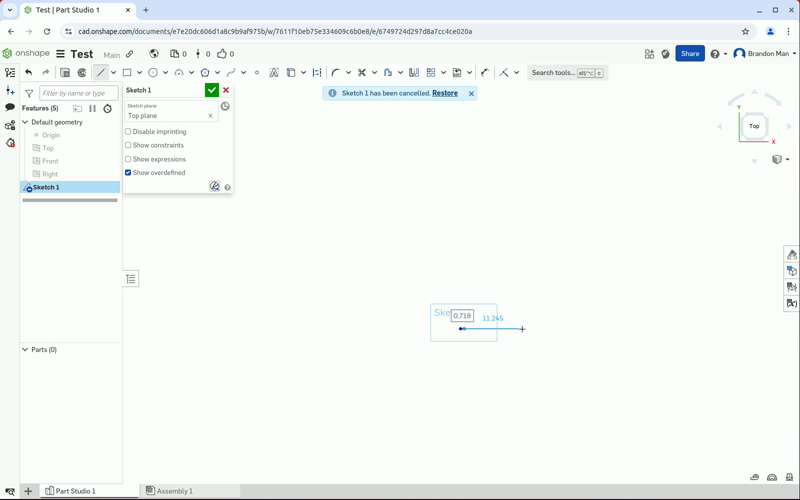
click(522, 328)
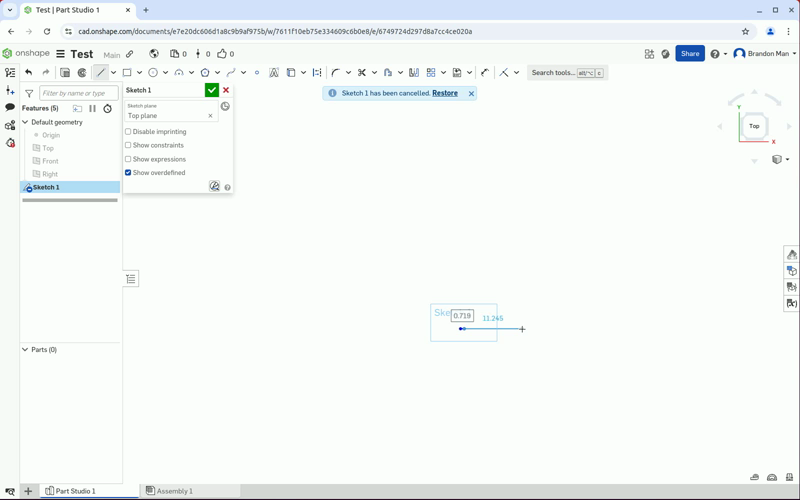
key_up(shift)
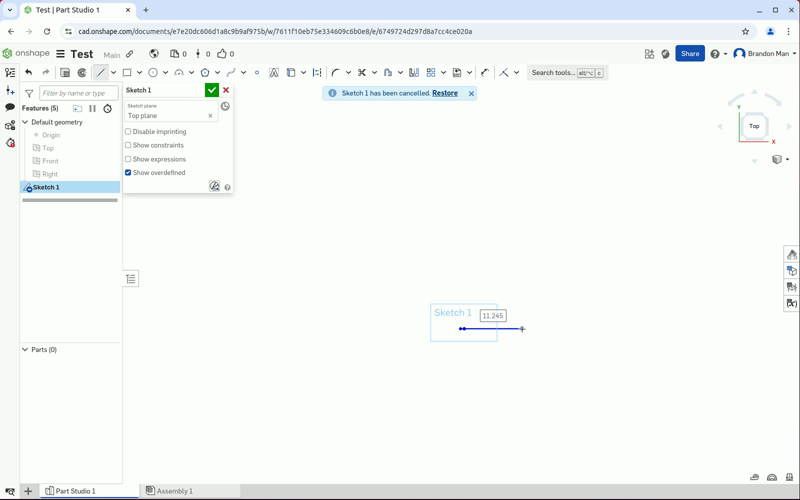
key_down(shift)
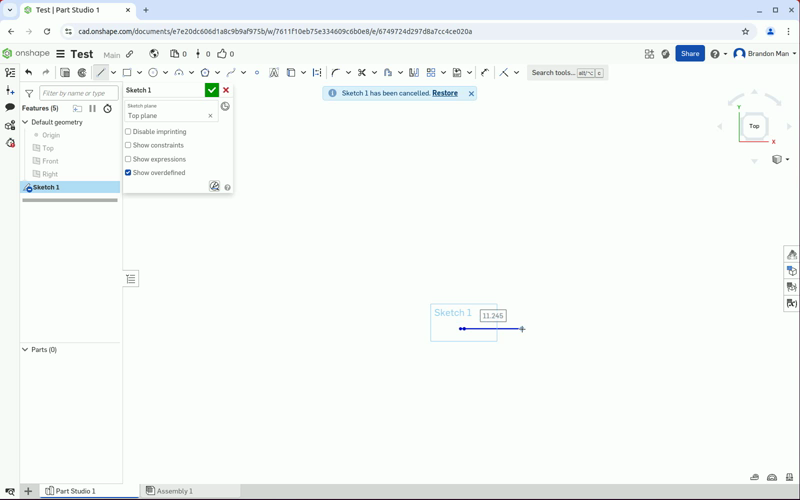
mouse_move(552, 328)
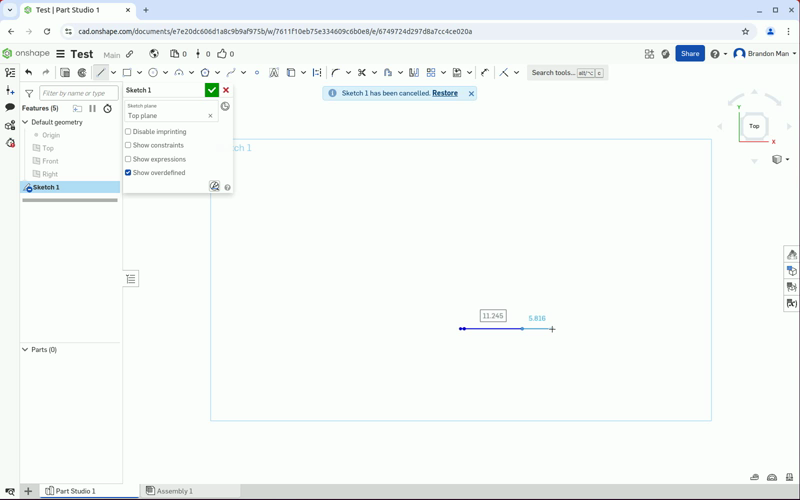
mouse_move(498, 305)
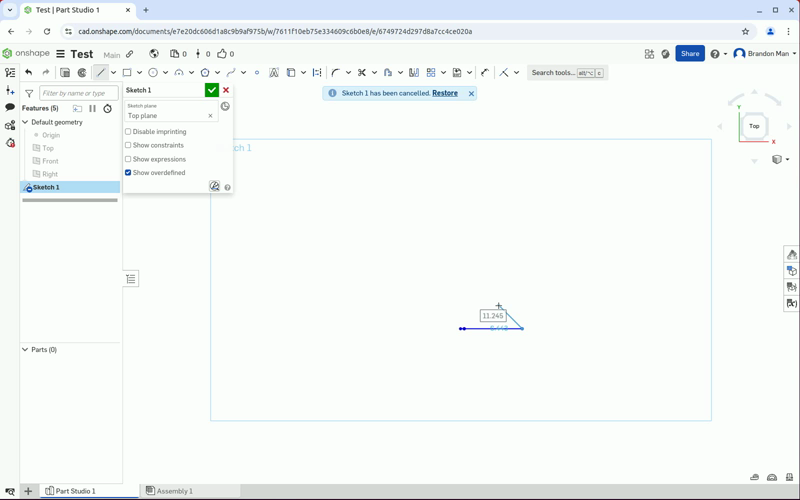
click(498, 305)
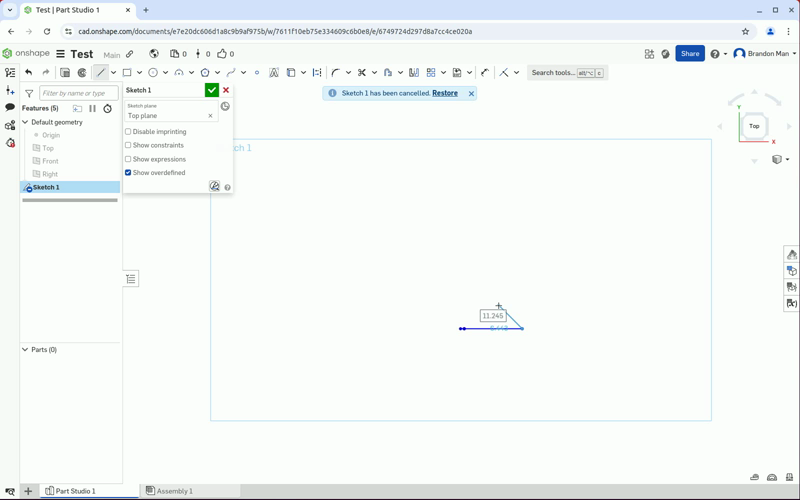
key_up(shift)
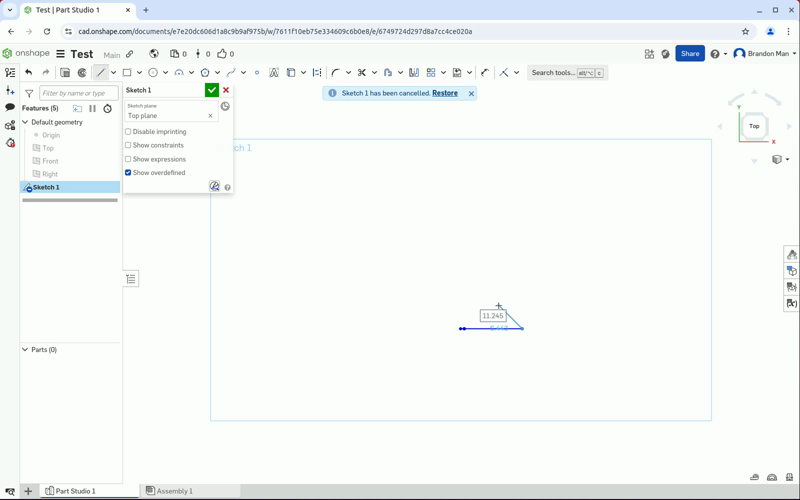
key_down(shift)
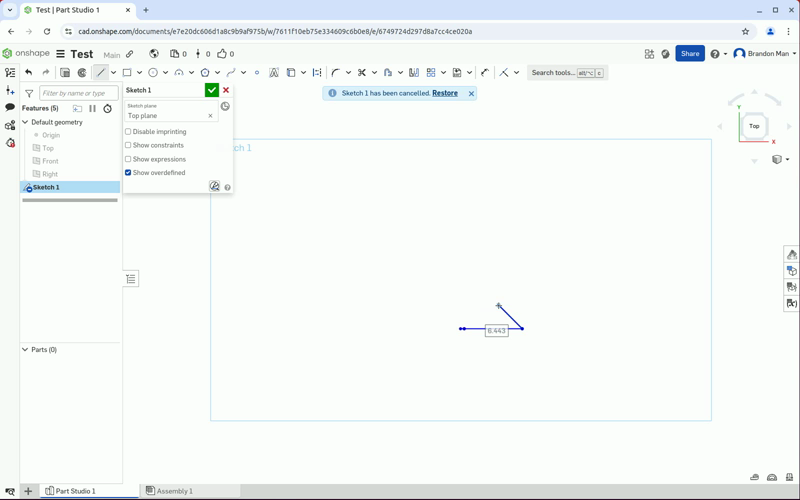
mouse_move(528, 305)
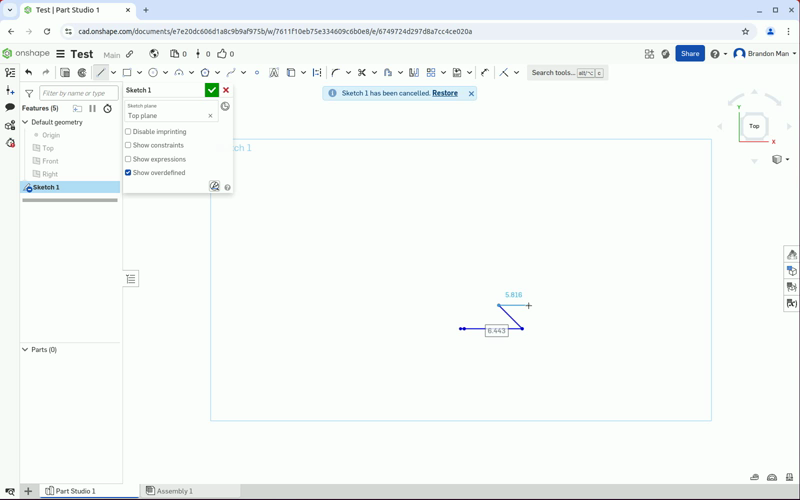
mouse_move(522, 282)
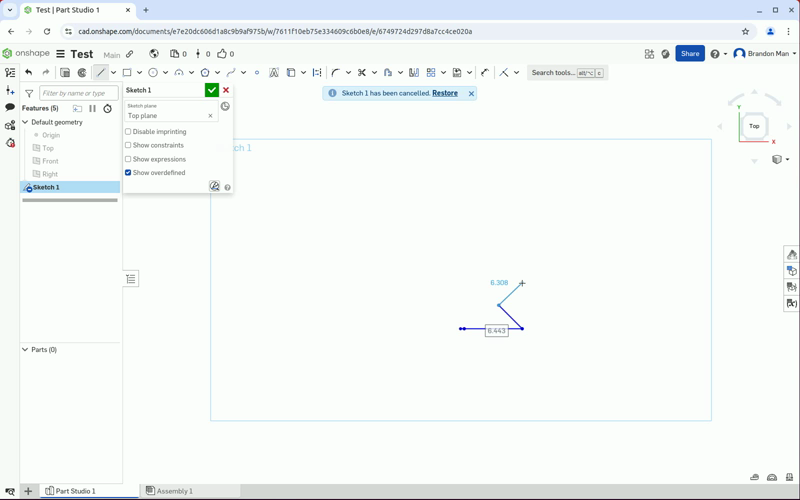
click(522, 282)
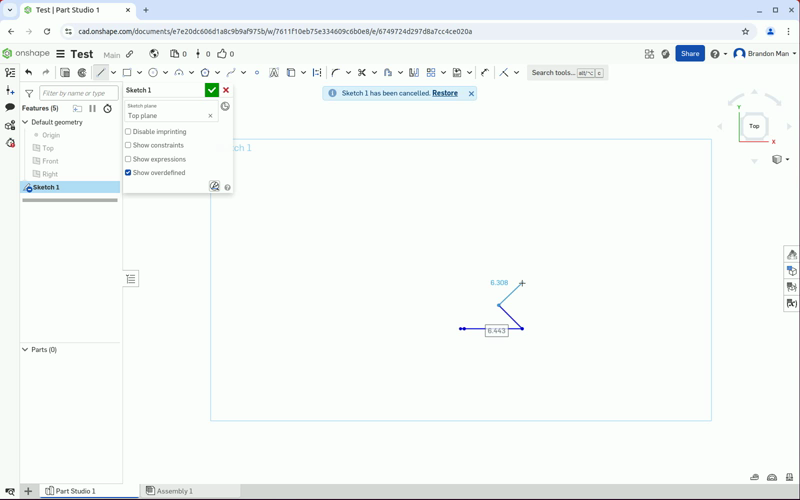
key_up(shift)
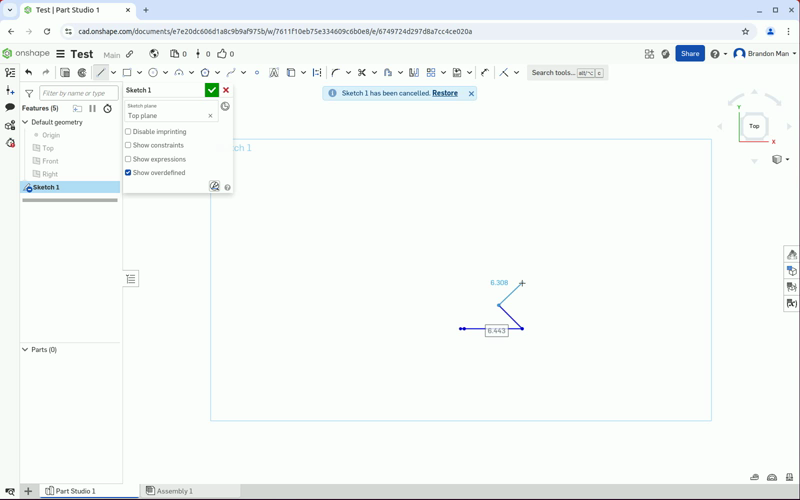
key_down(shift)
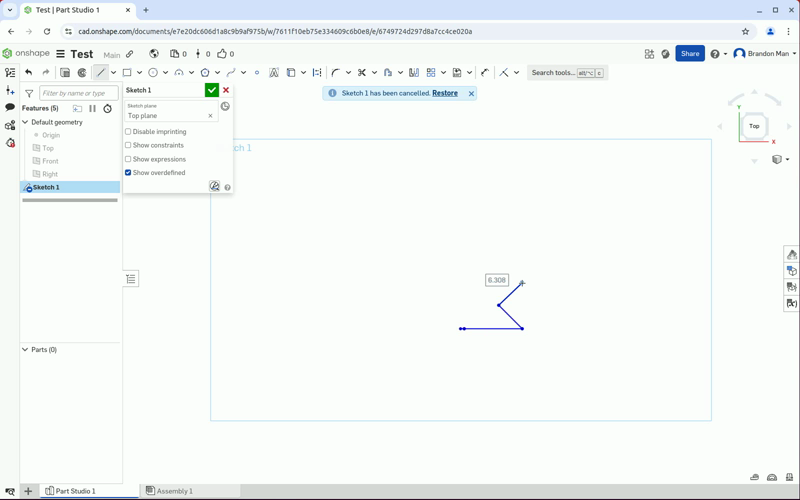
mouse_move(460, 282)
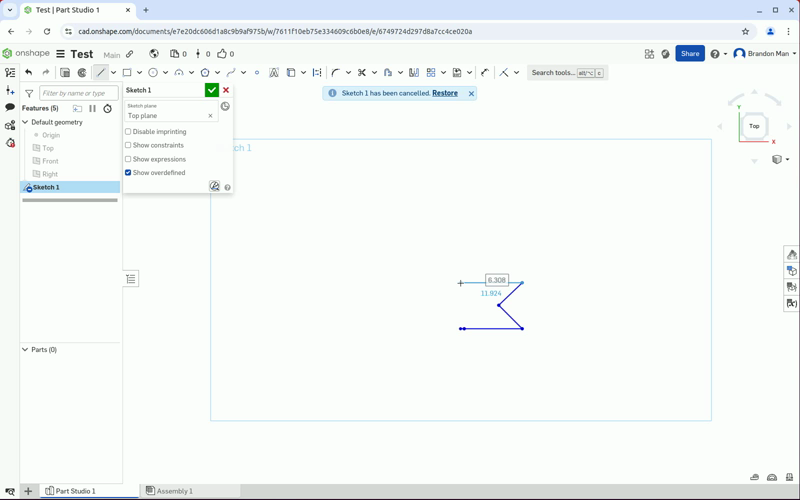
click(460, 282)
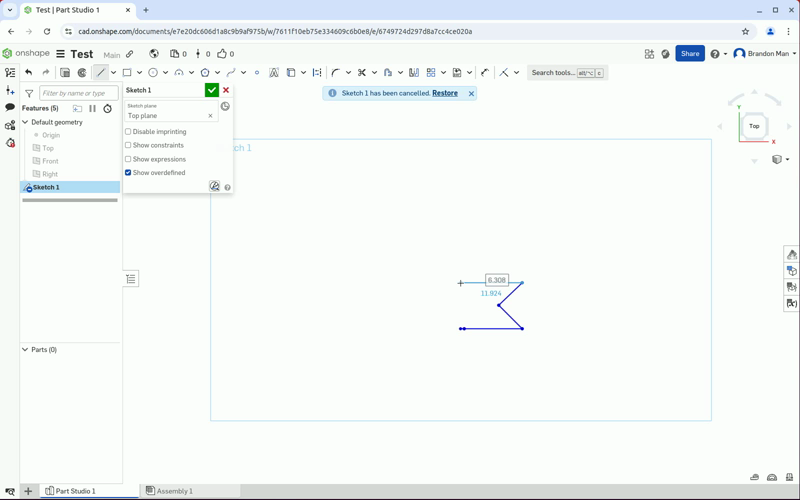
key_up(shift)
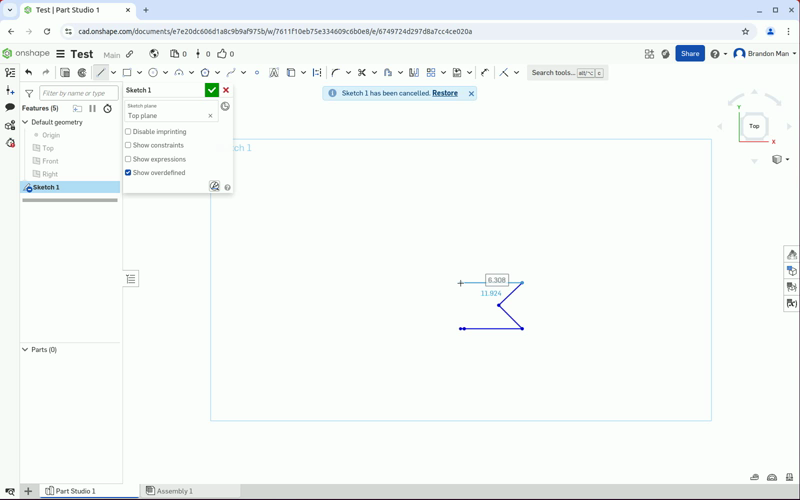
mouse_move(490, 282)
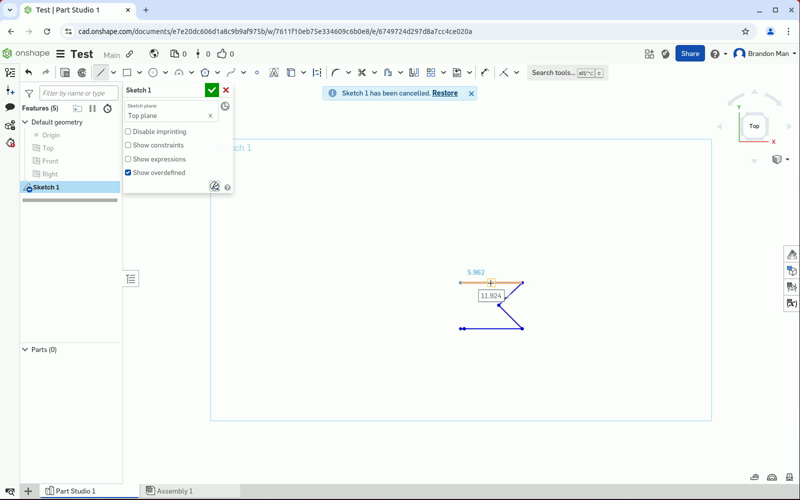
key_down(shift)
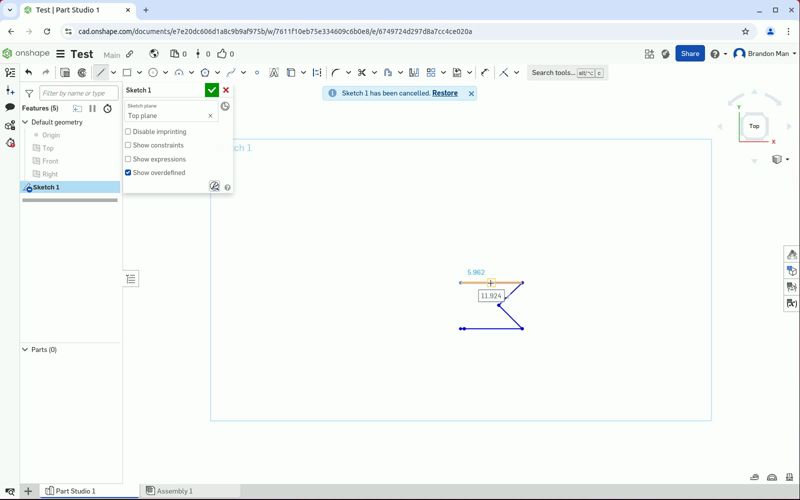
mouse_move(460, 328)
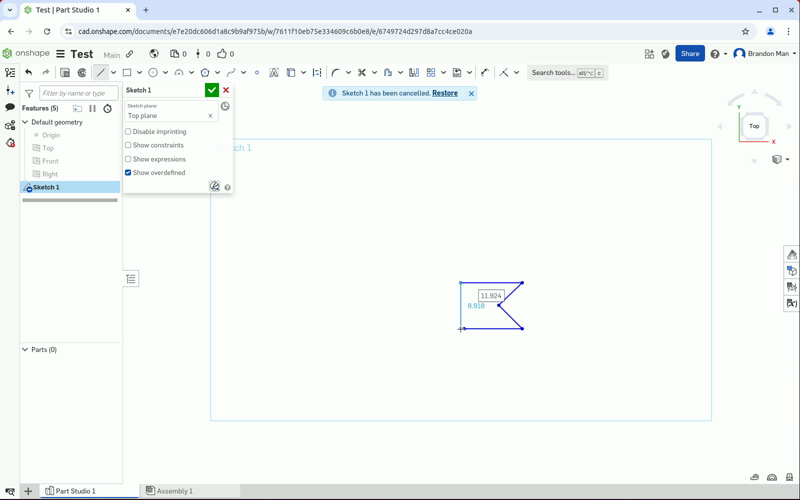
scroll(6)
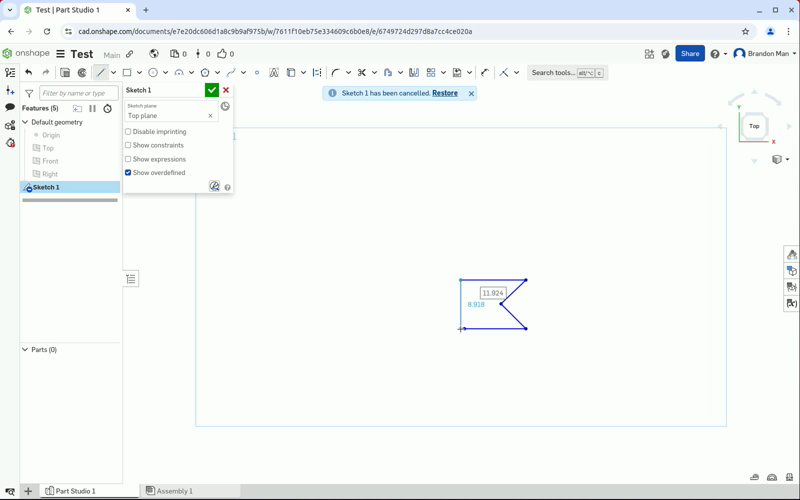
scroll(6)
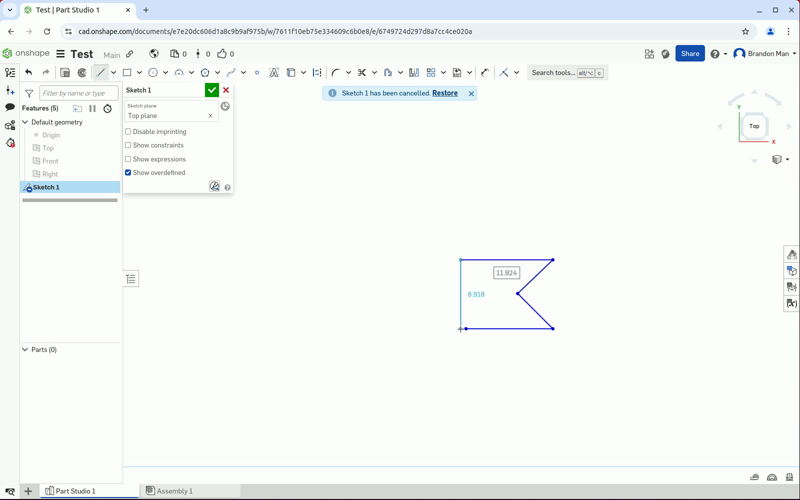
scroll(6)
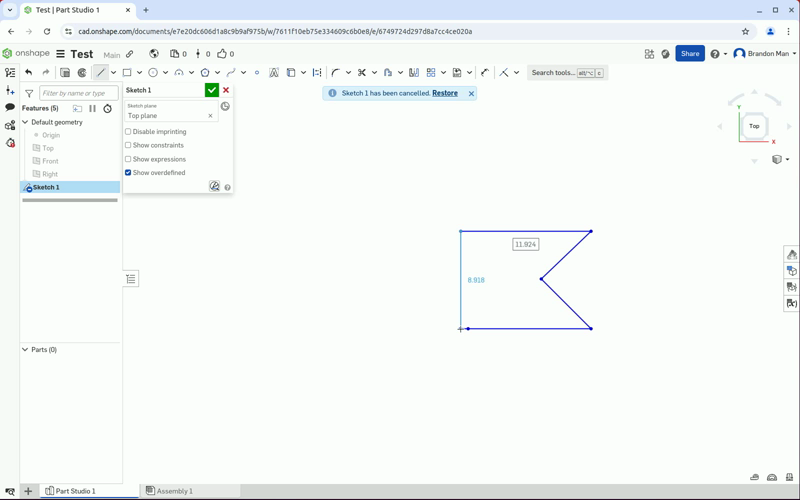
scroll(6)
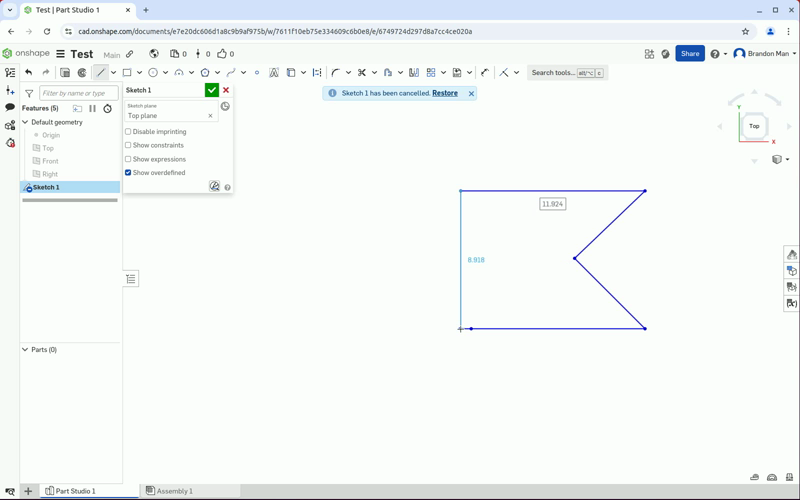
scroll(6)
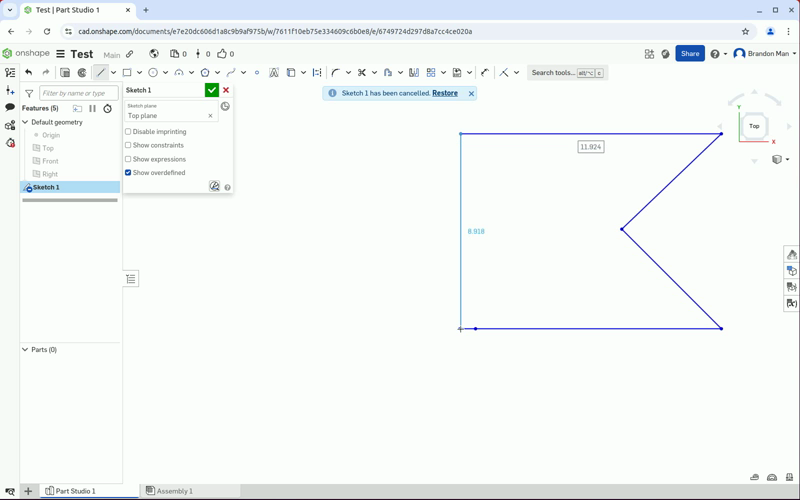
scroll(6)
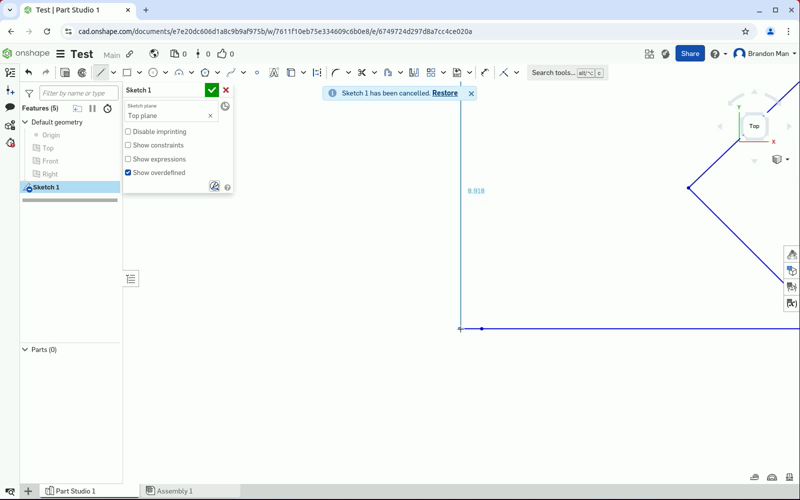
scroll(6)
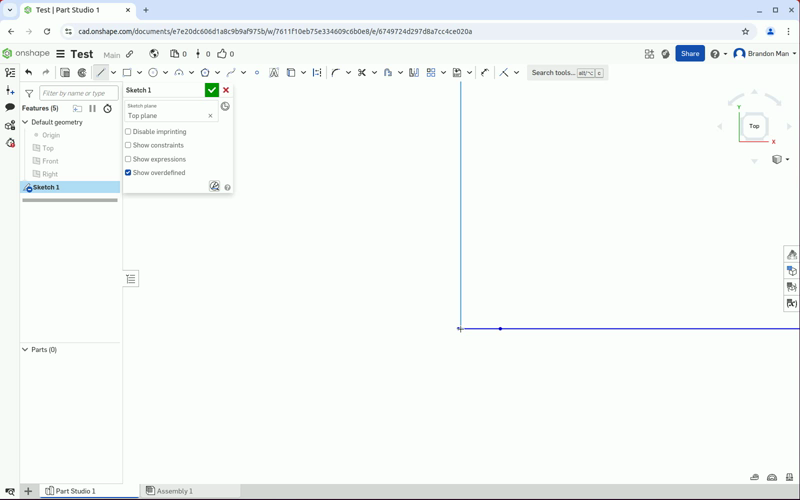
key_up(shift)
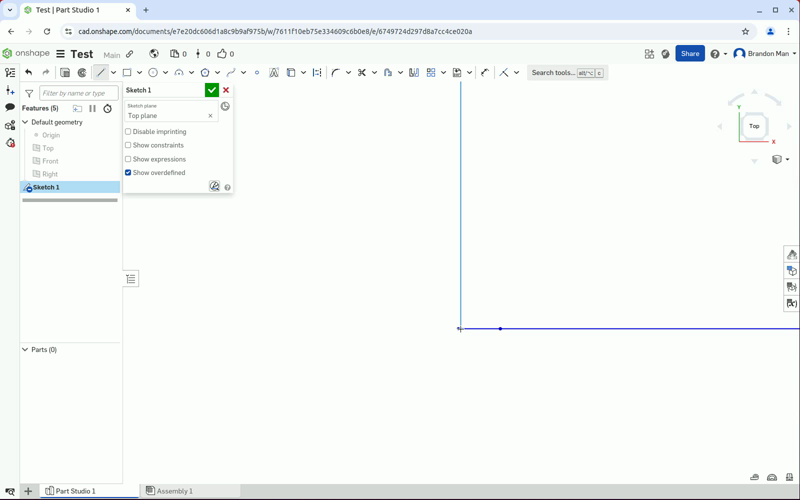
click(460, 328)
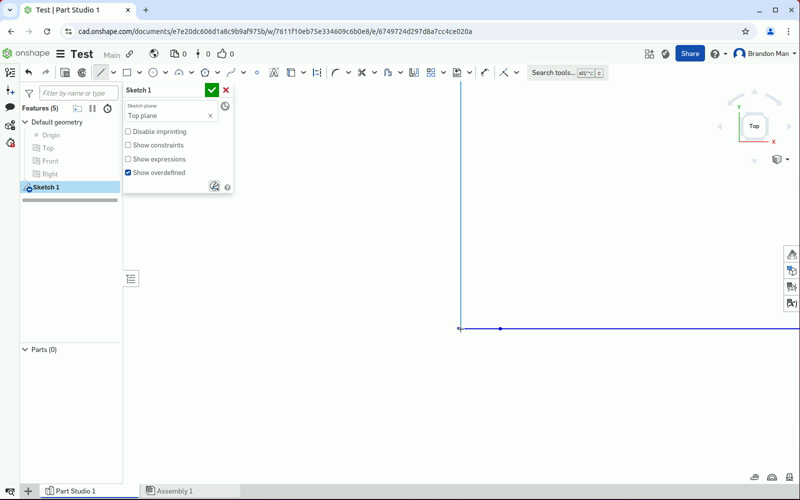
scroll(-6)
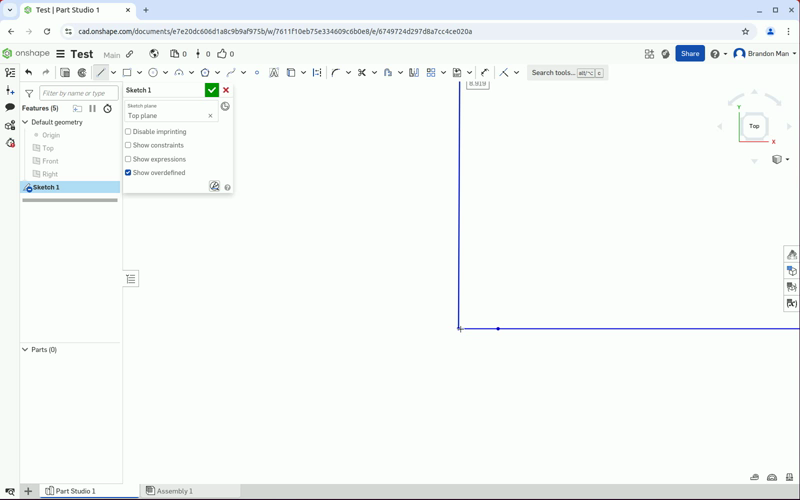
scroll(-6)
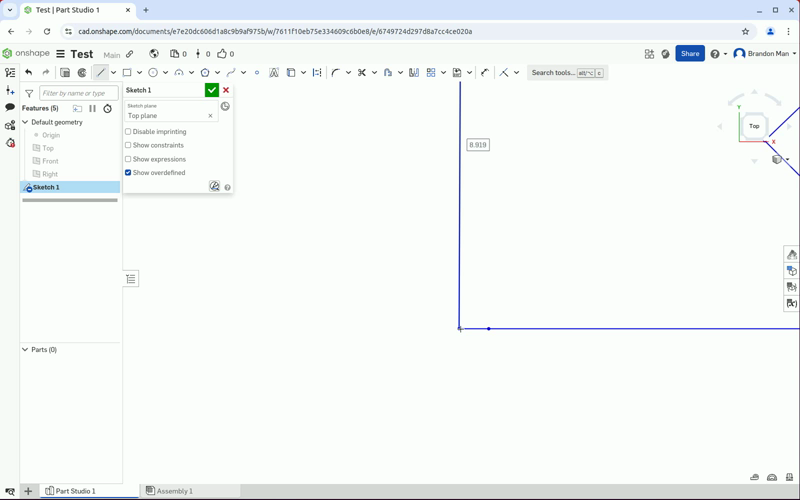
scroll(-6)
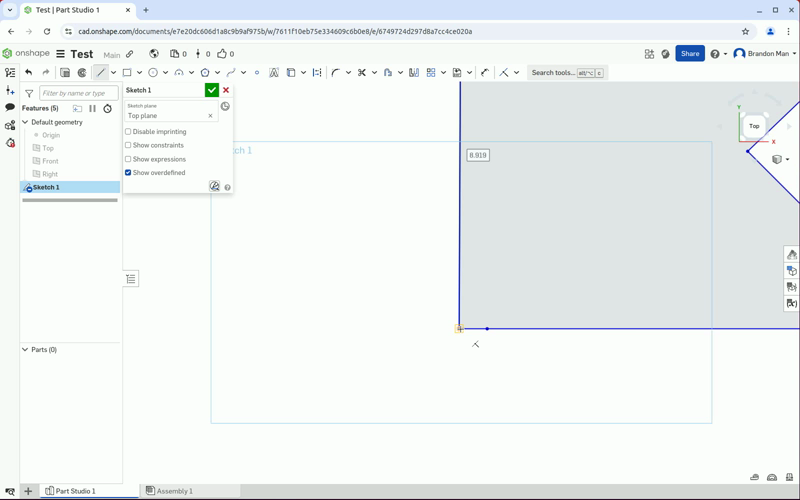
scroll(-6)
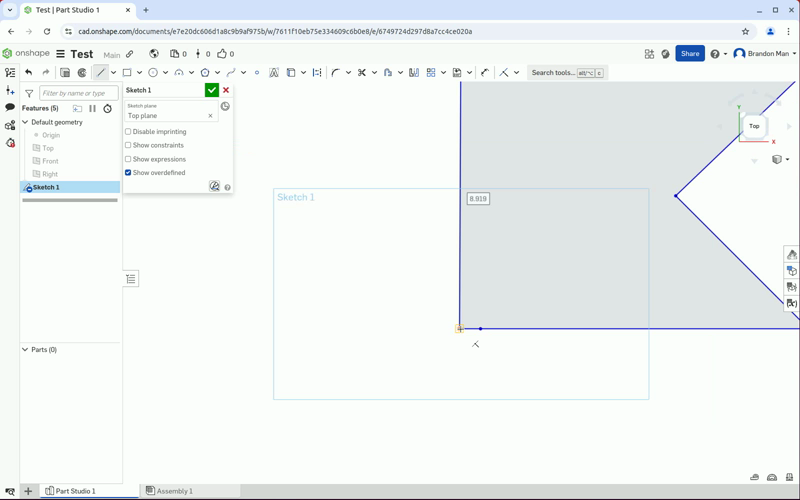
scroll(-6)
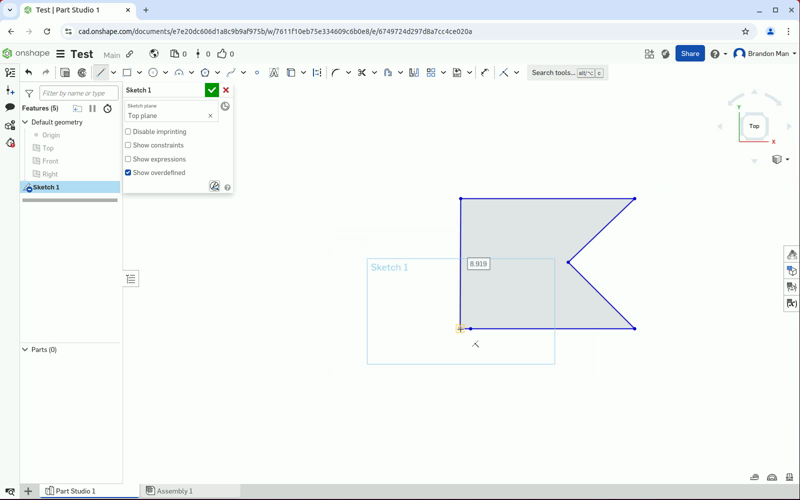
scroll(-6)
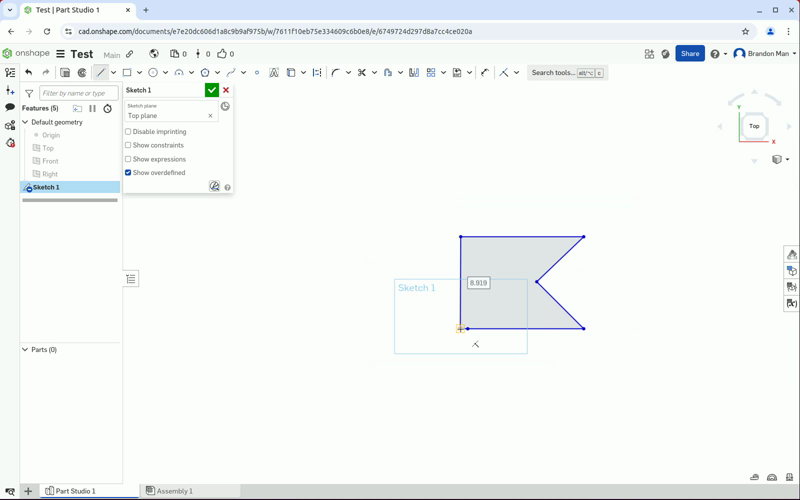
scroll(-6)
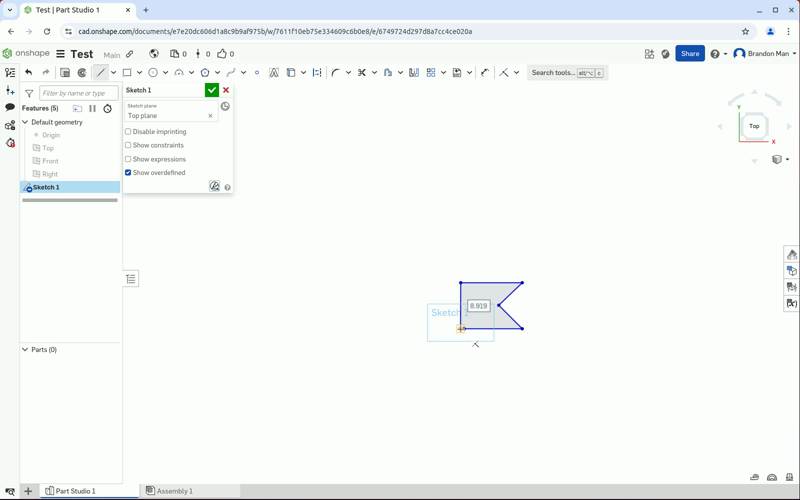
key(esc)
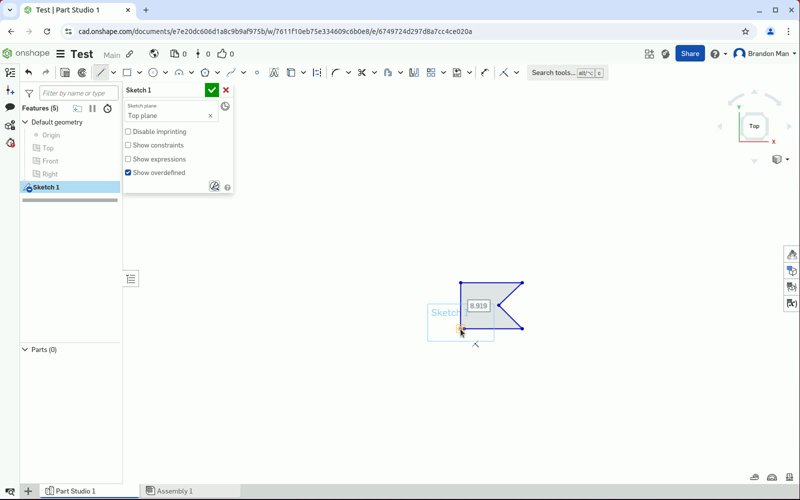
mouse_move(472, 304)
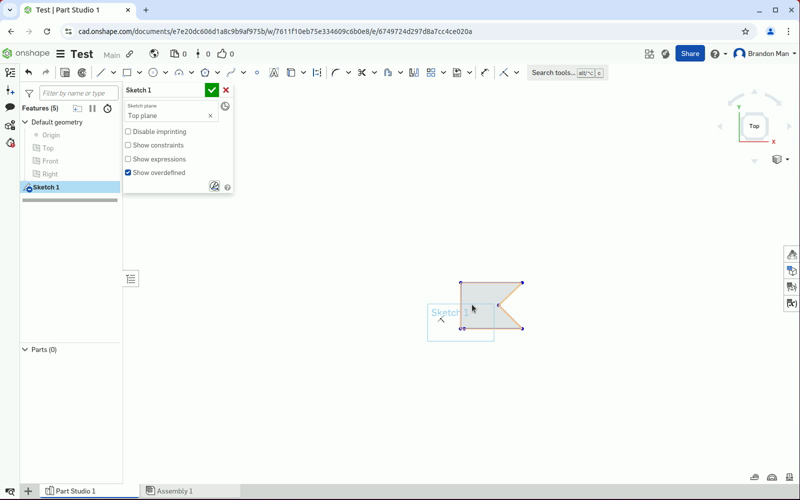
click(472, 304)
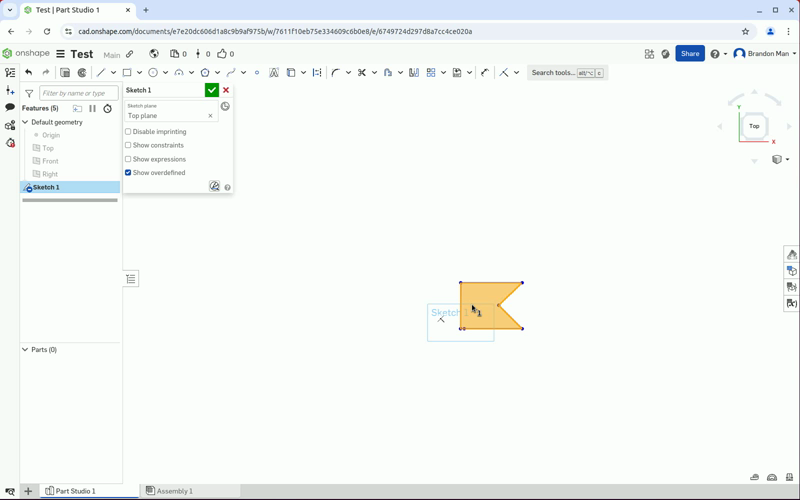
mouse_move(73, 352)
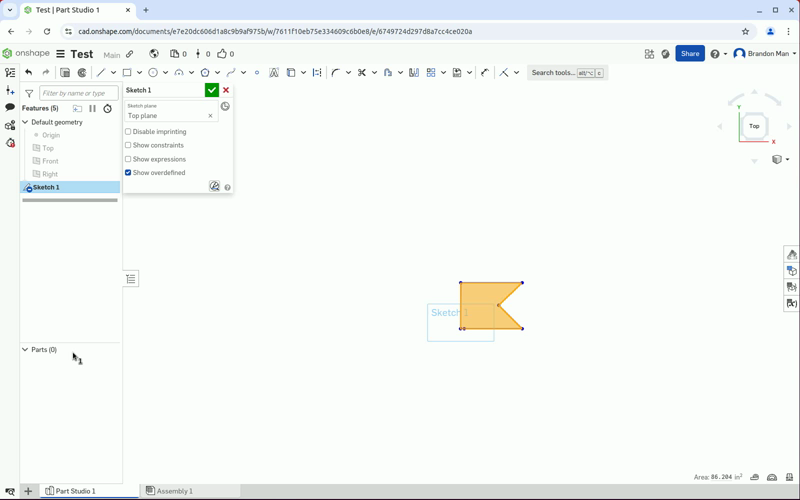
key(shift+y)
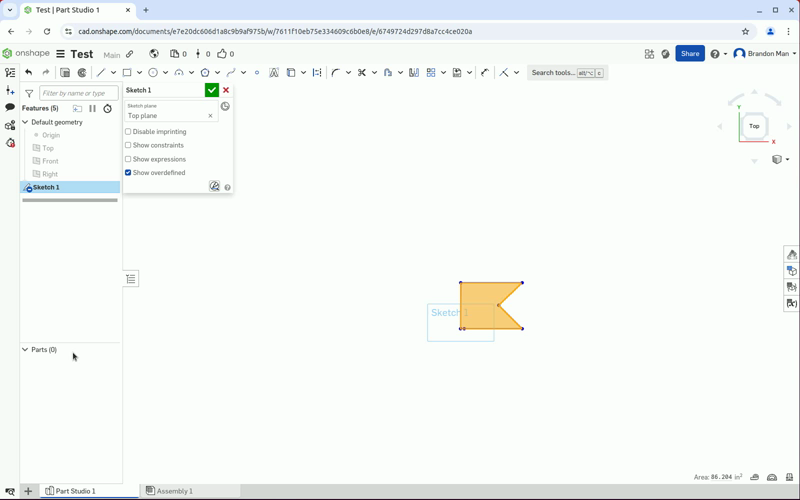
key(shift+e)
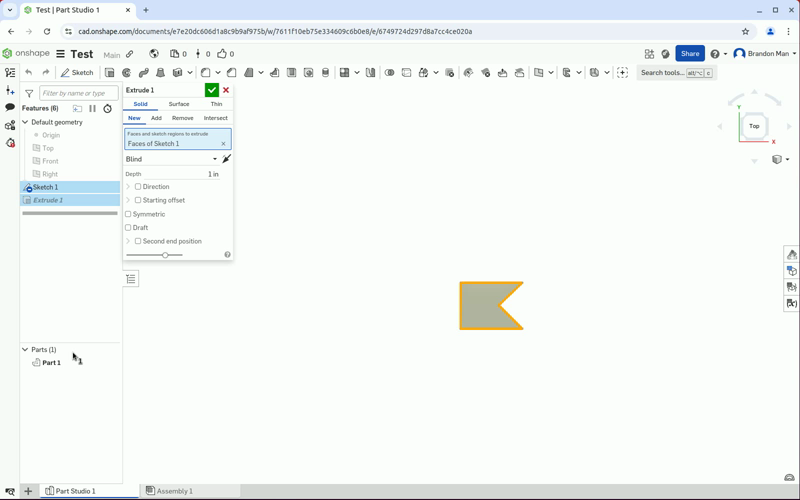
mouse_move(143, 106)
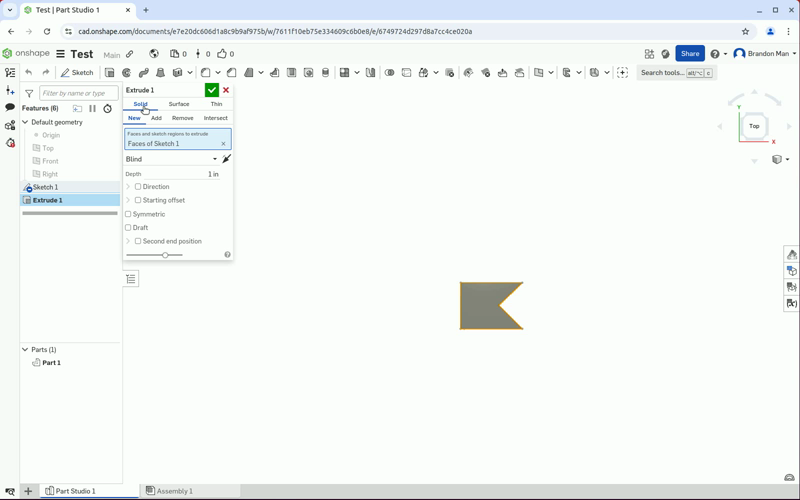
click(143, 106)
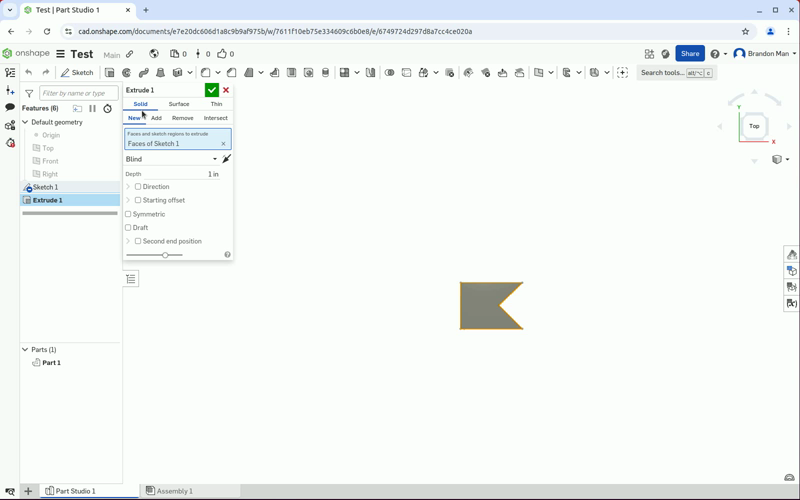
mouse_move(137, 120)
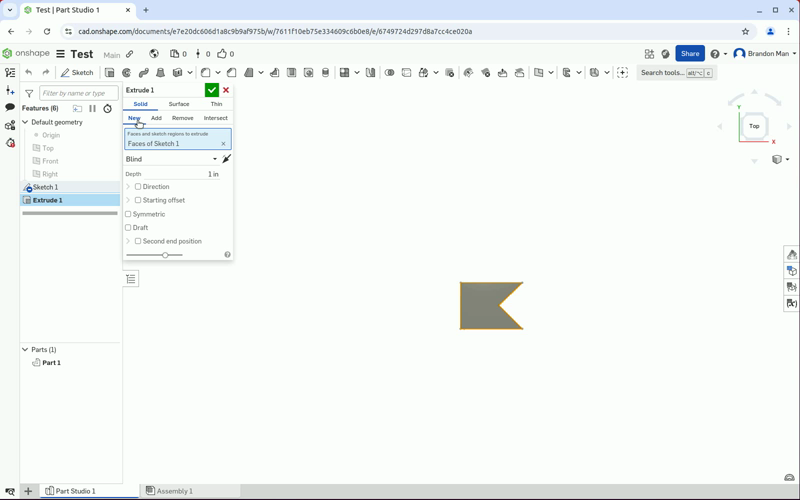
click(137, 120)
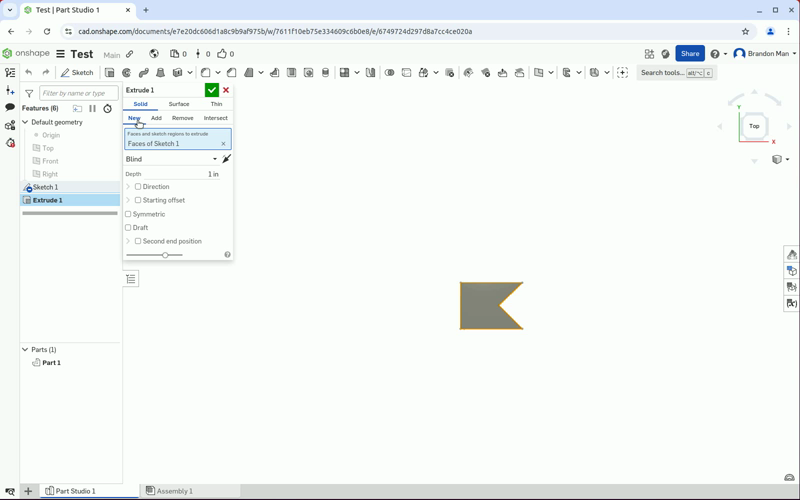
key(tab, 4)
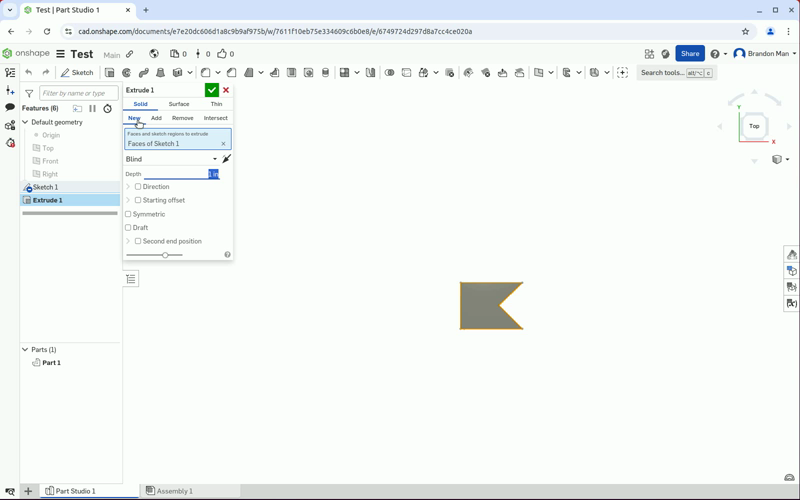
text(0.963)
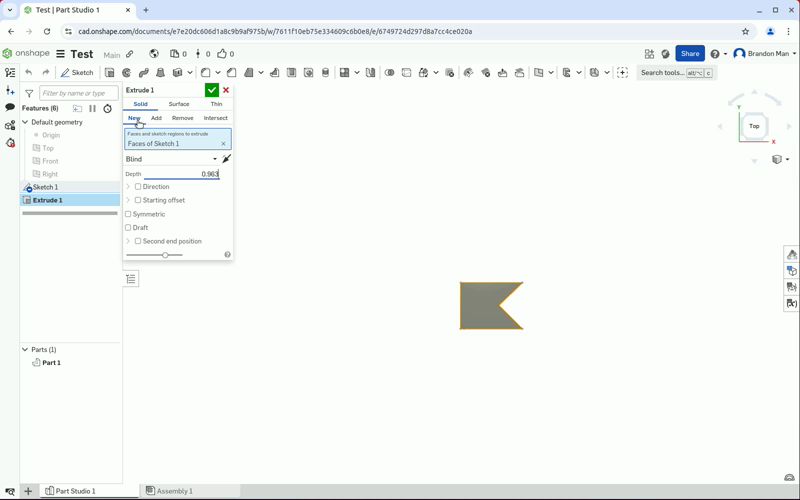
key(enter)
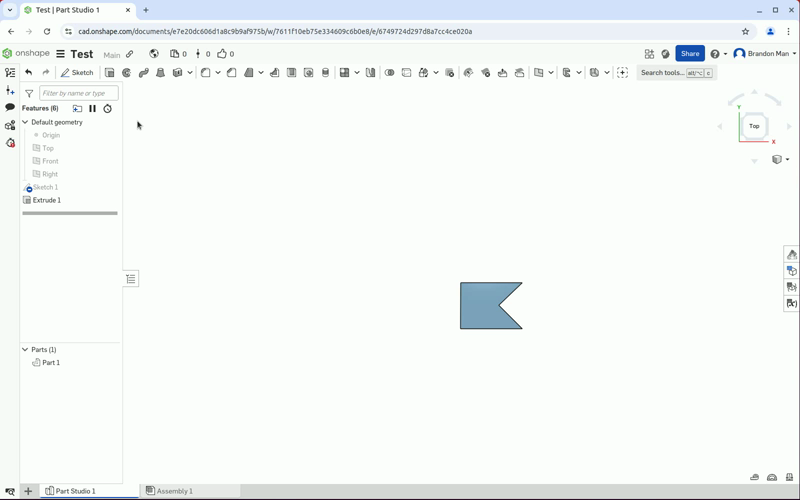
key(shift+h)
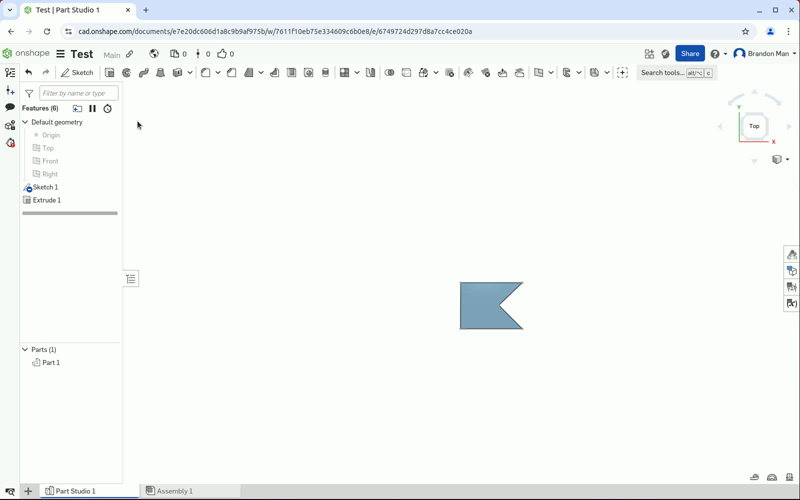
key(shift+h)
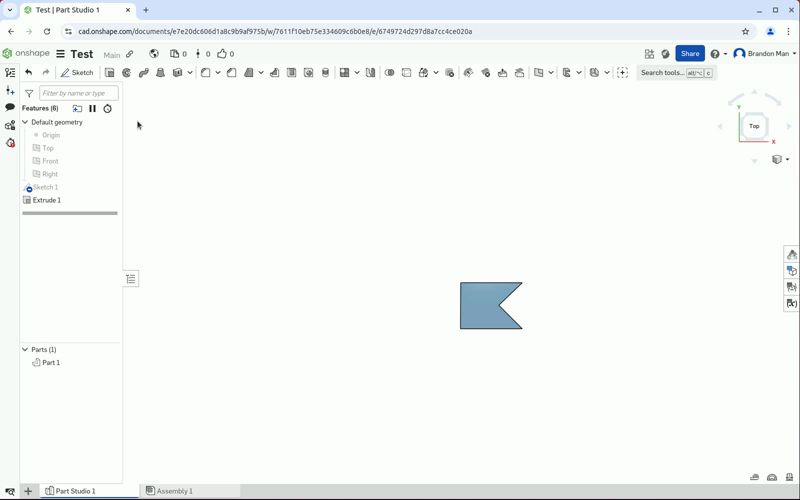
mouse_move(73, 189)
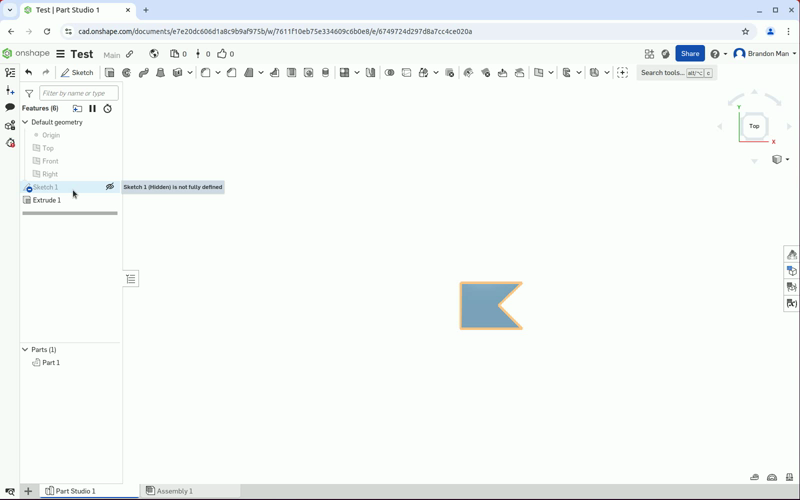
click(73, 189)
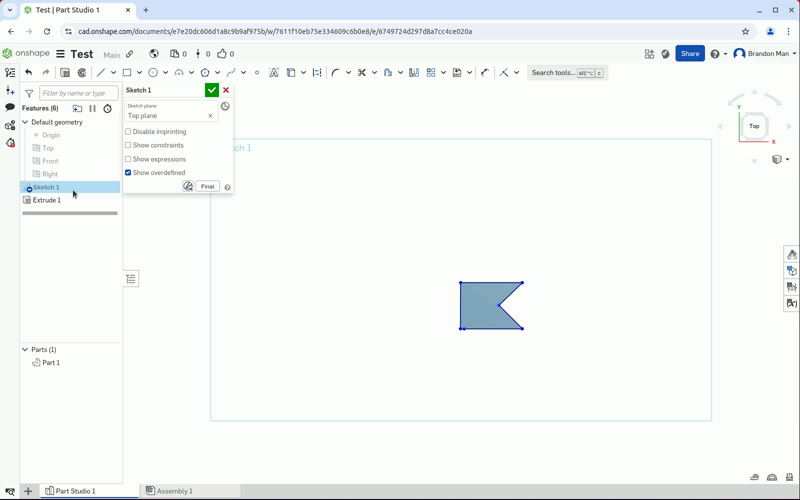
mouse_move(229, 92)
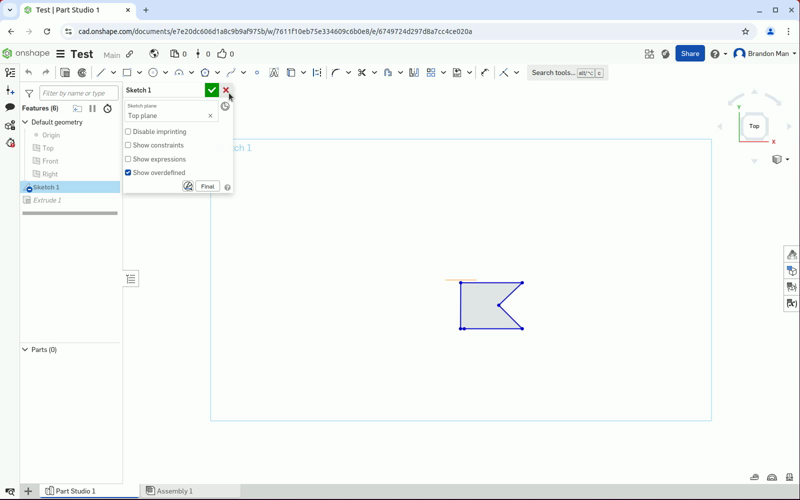
click(229, 92)
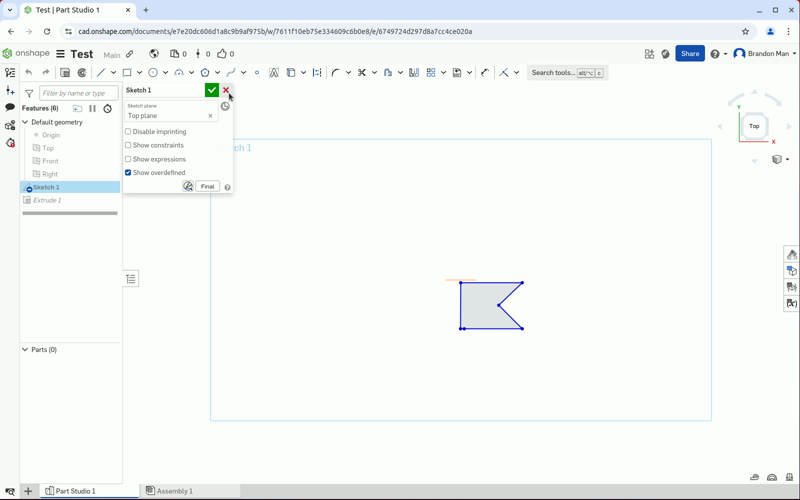
key(shift+s)
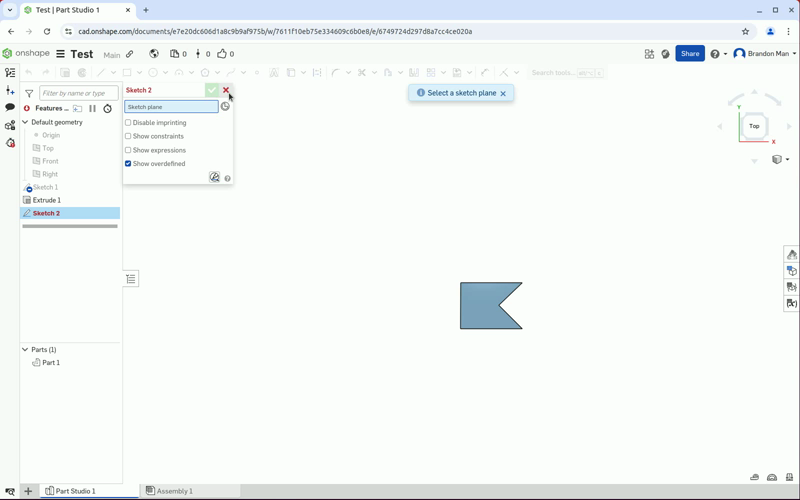
mouse_move(73, 150)
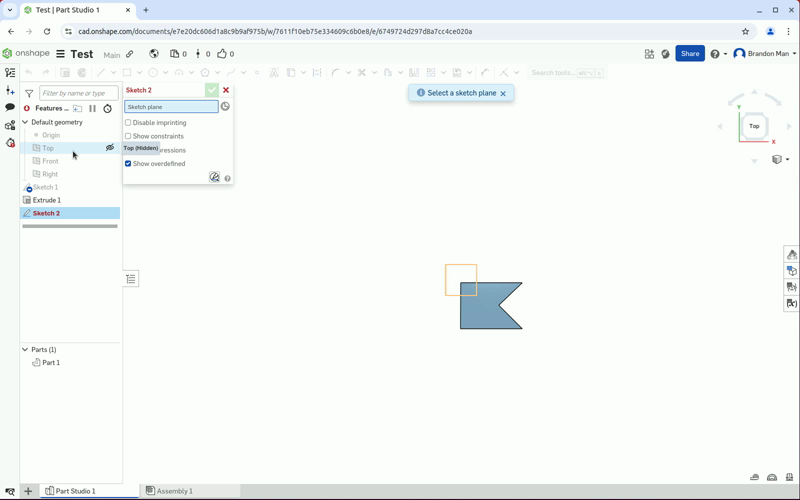
click(73, 150)
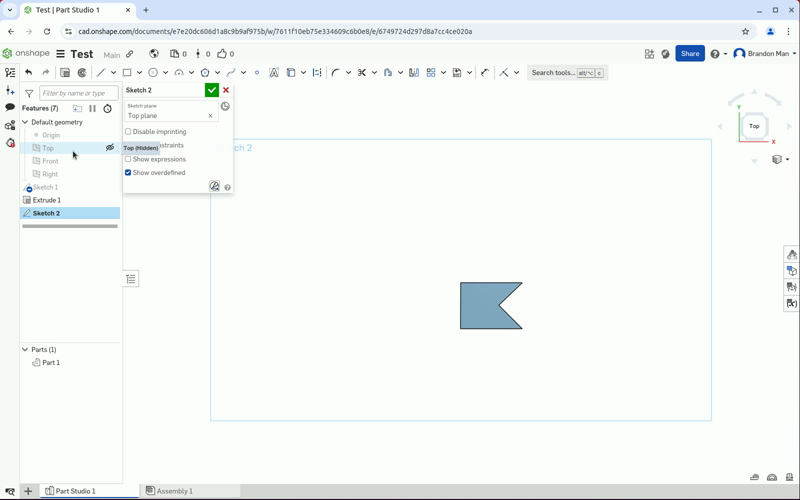
mouse_move(73, 352)
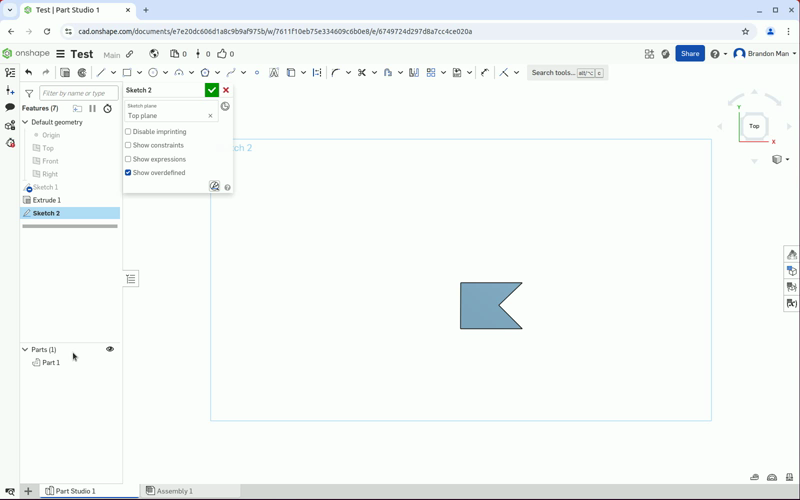
key(y)
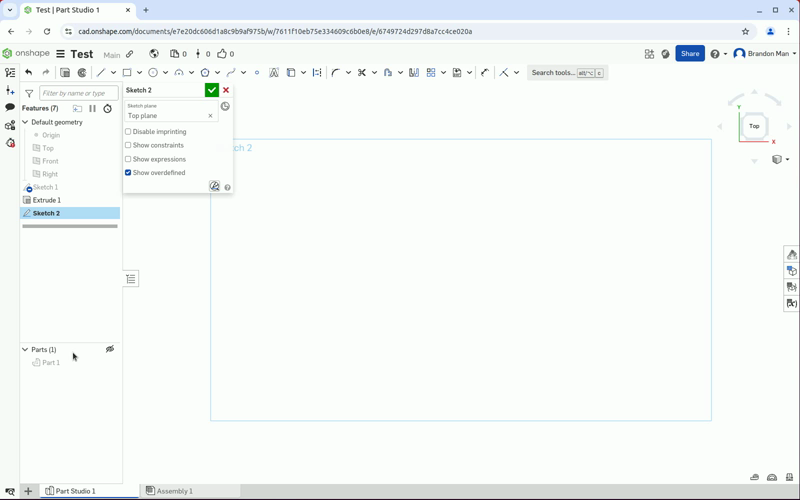
key(l)
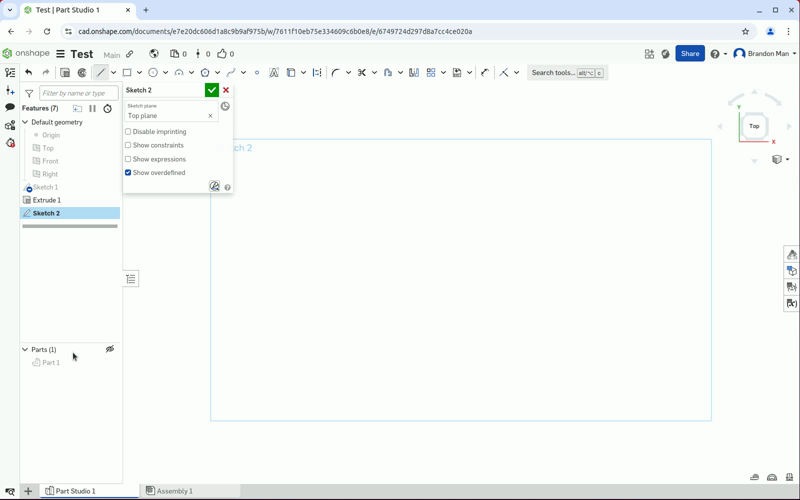
key_down(shift)
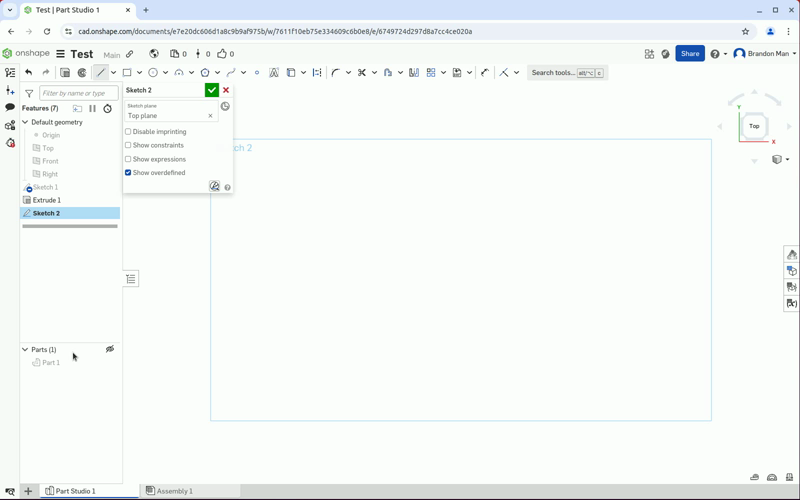
mouse_move(460, 395)
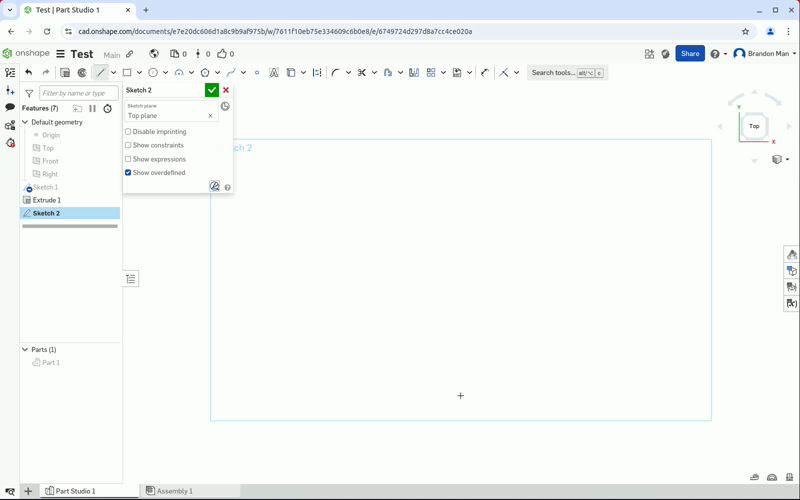
click(460, 395)
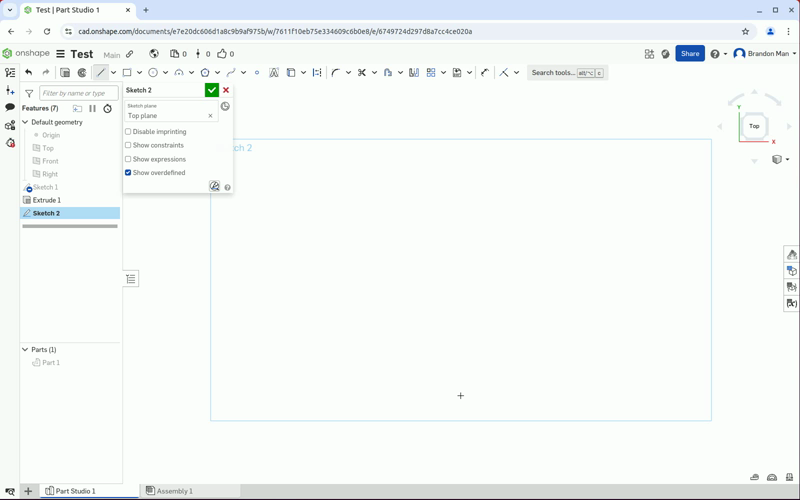
key_up(shift)
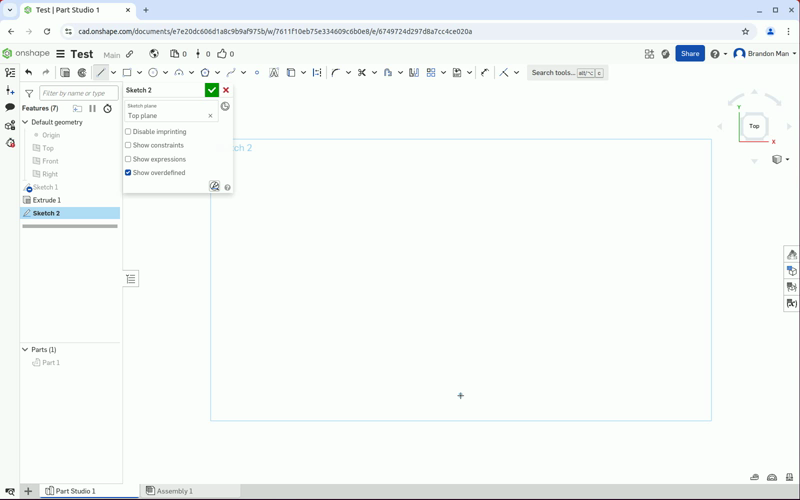
key_down(shift)
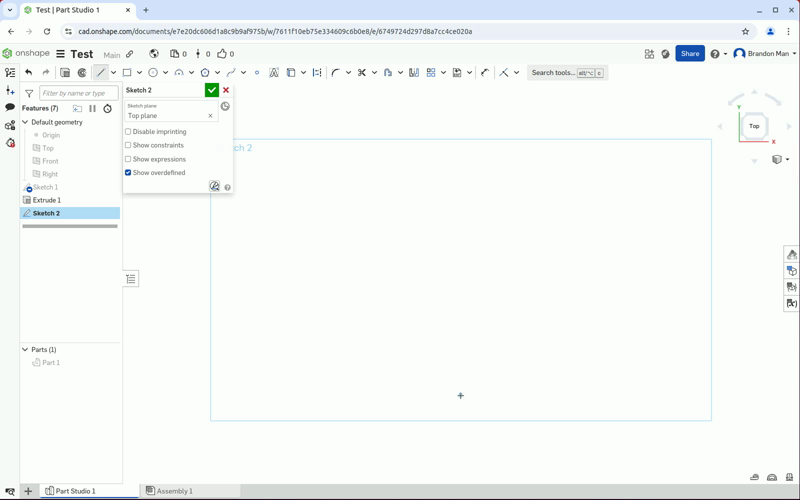
mouse_move(490, 395)
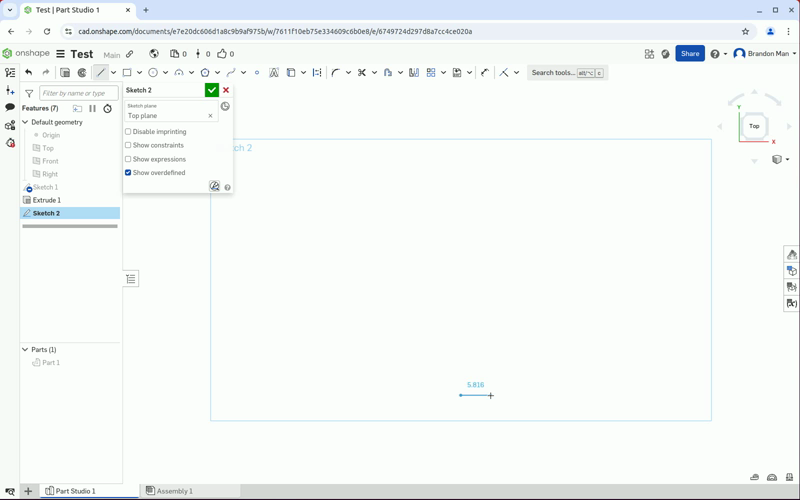
mouse_move(463, 395)
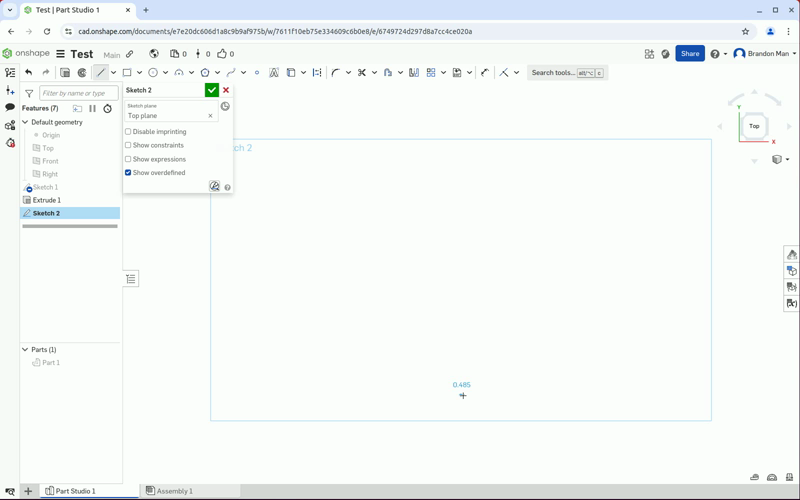
scroll(6)
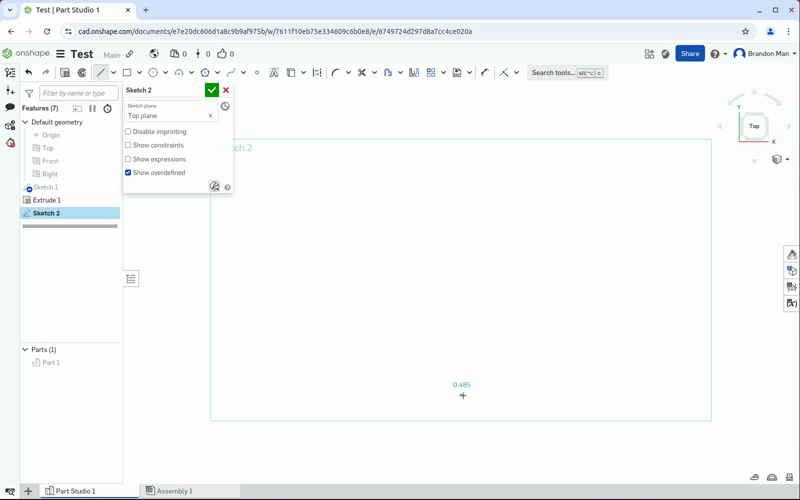
scroll(6)
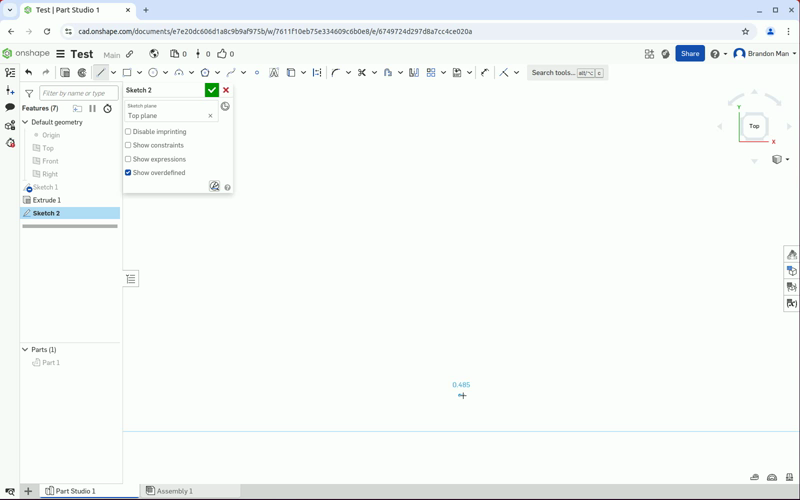
scroll(6)
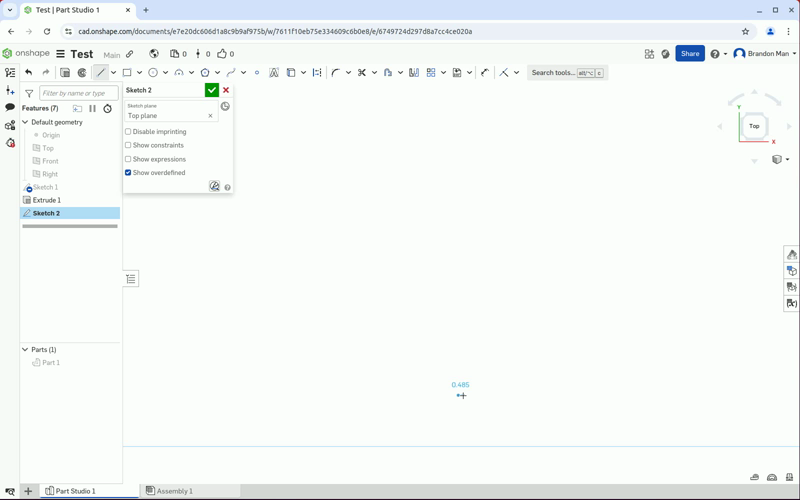
scroll(6)
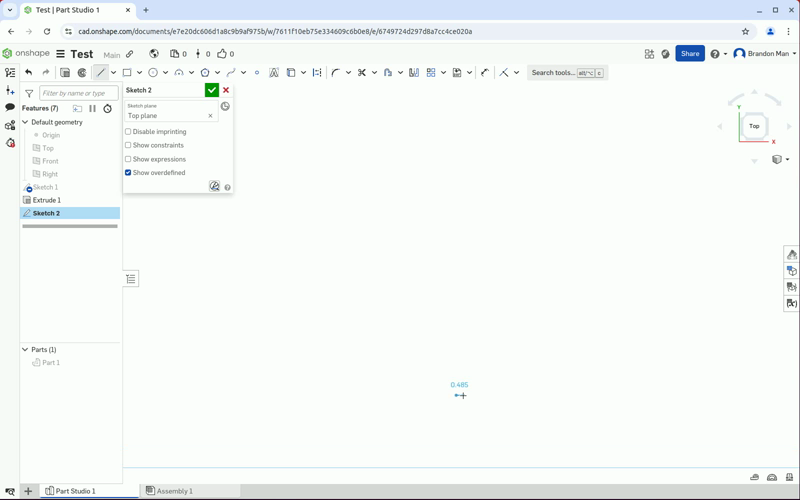
scroll(6)
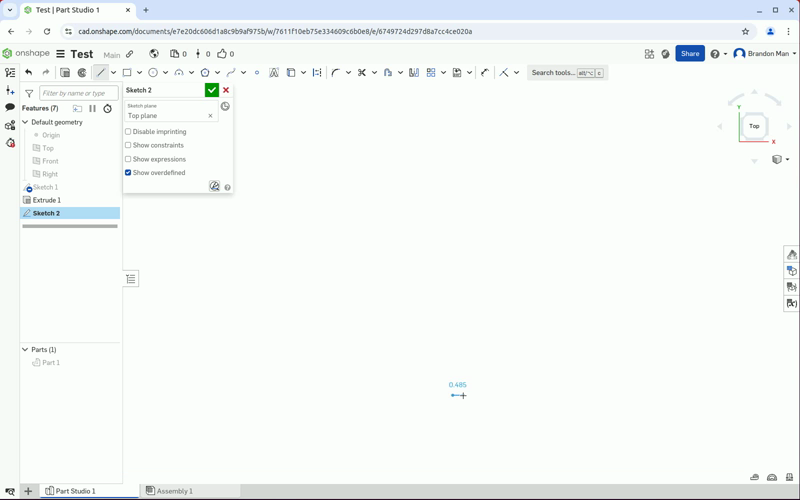
scroll(6)
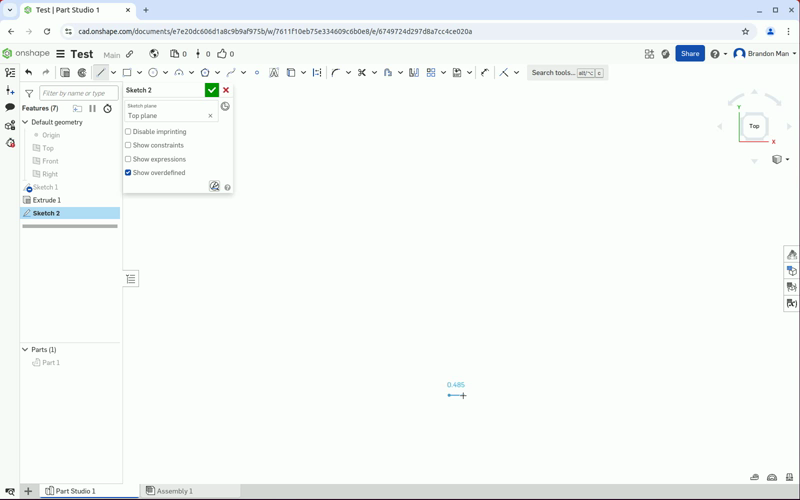
scroll(6)
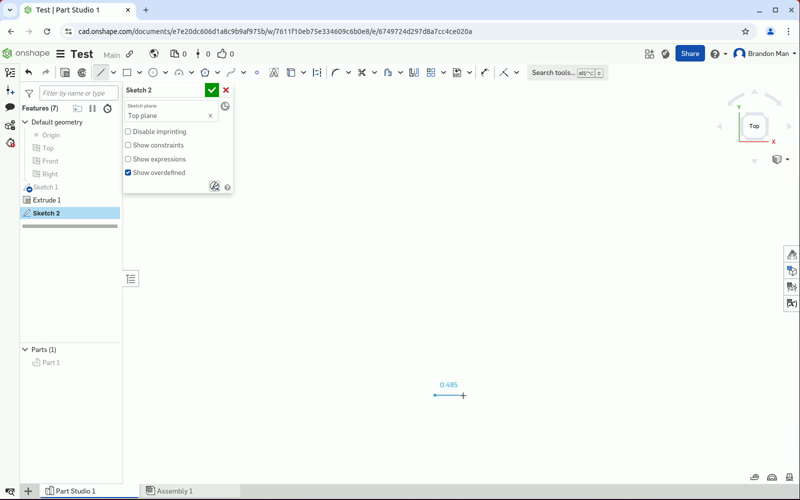
click(463, 395)
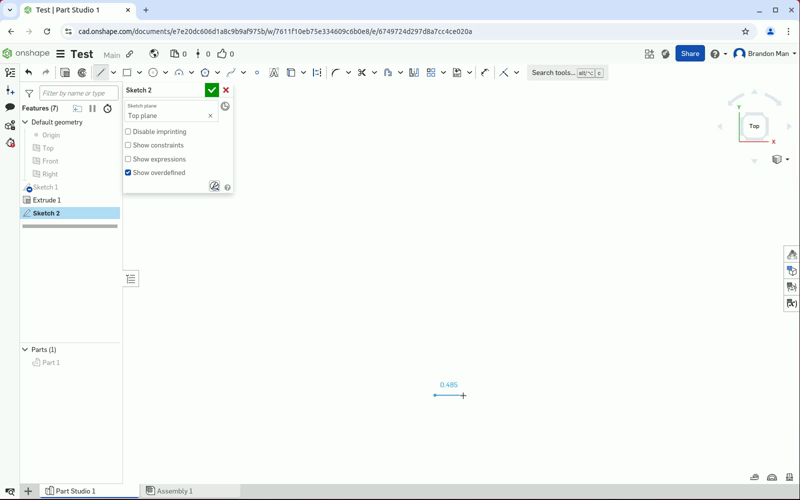
scroll(-6)
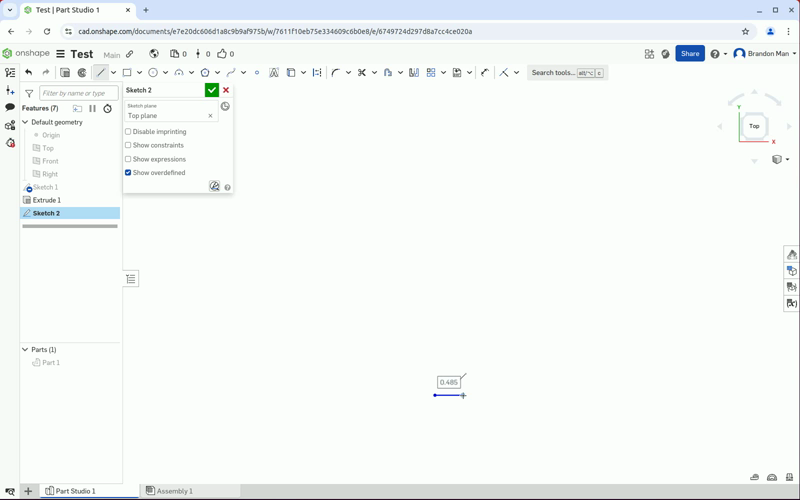
scroll(-6)
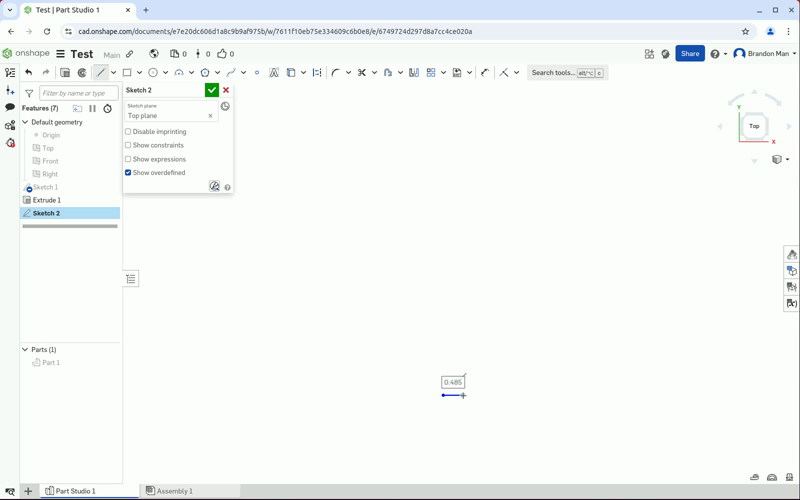
scroll(-6)
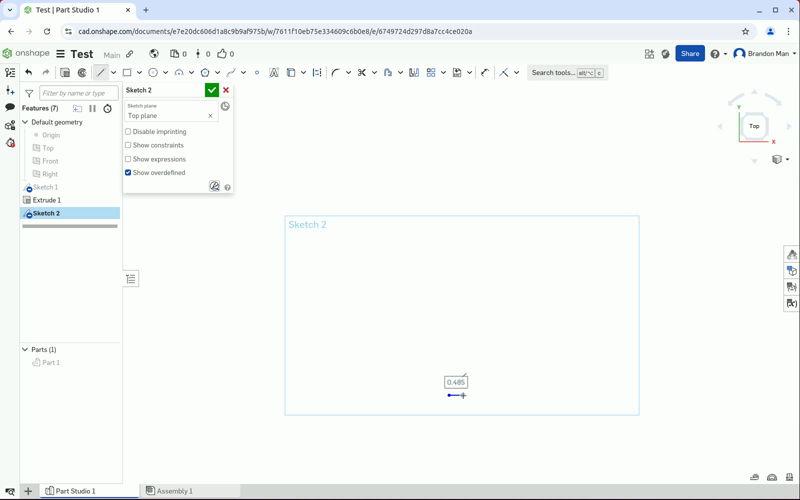
scroll(-6)
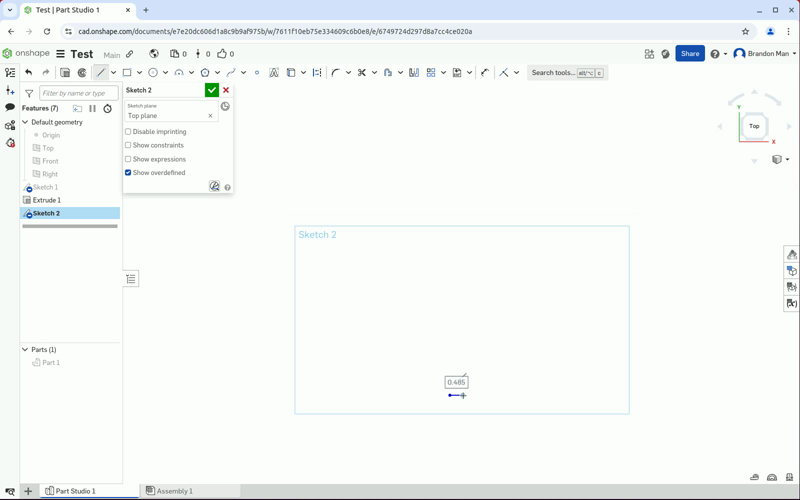
scroll(-6)
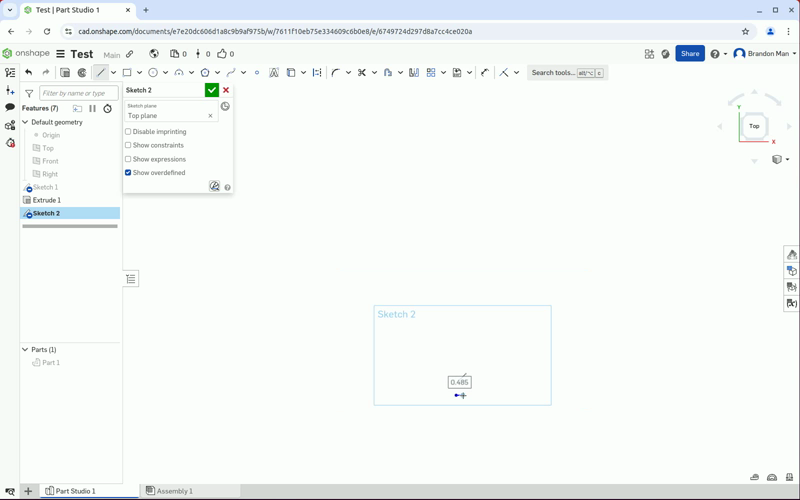
scroll(-6)
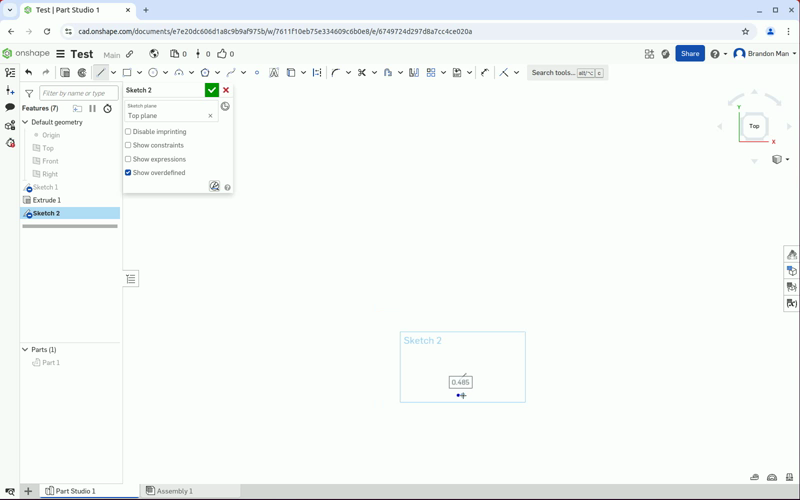
scroll(-6)
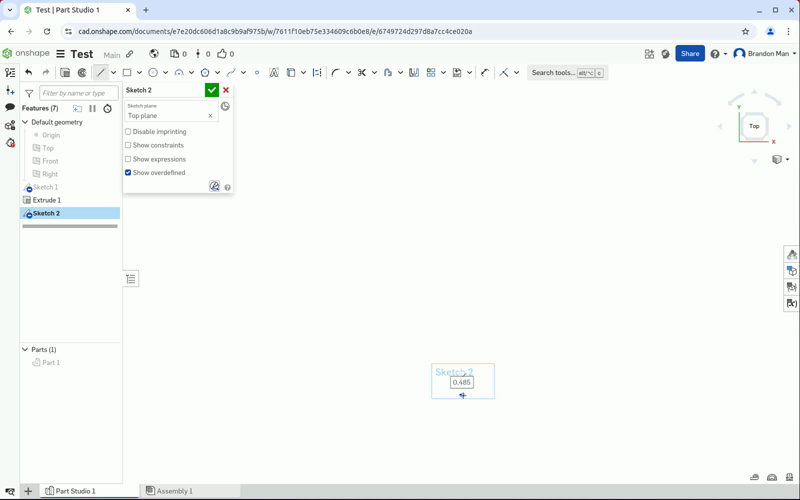
key_up(shift)
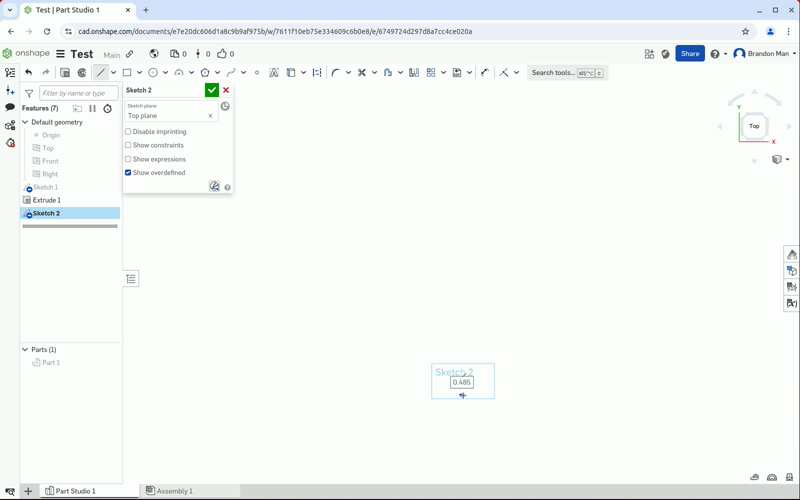
key_down(shift)
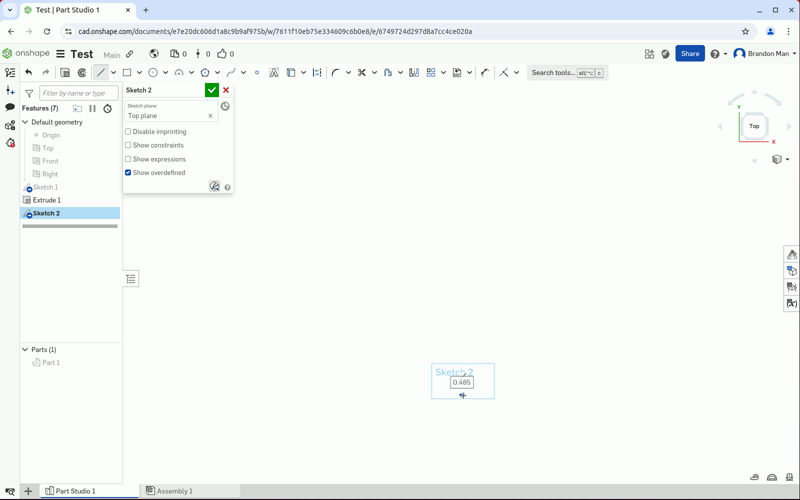
mouse_move(463, 328)
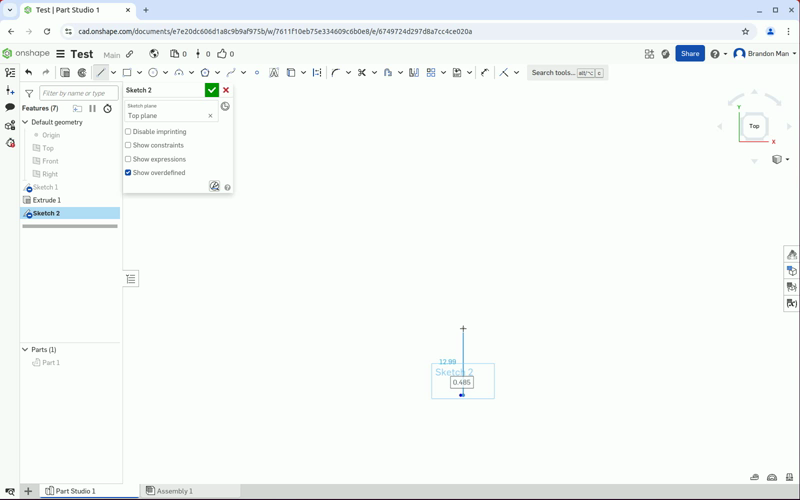
click(463, 328)
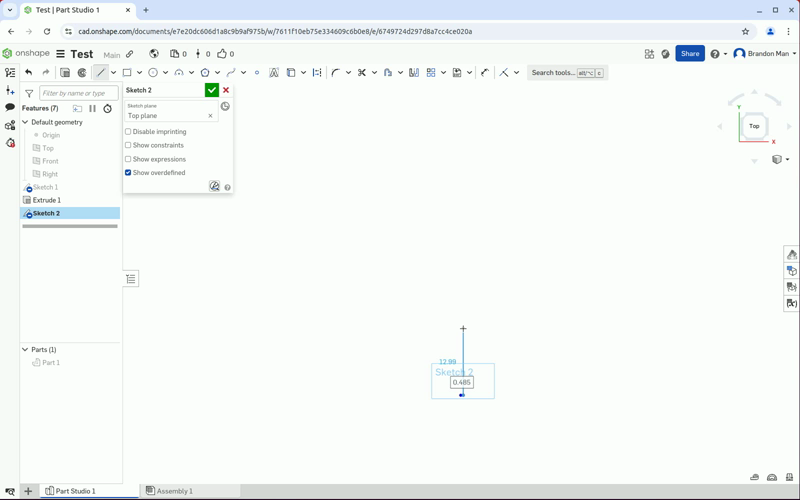
key_up(shift)
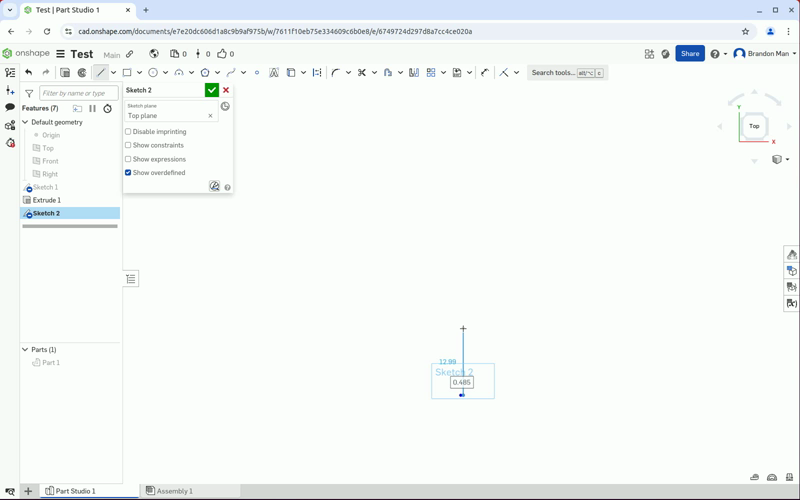
key_down(shift)
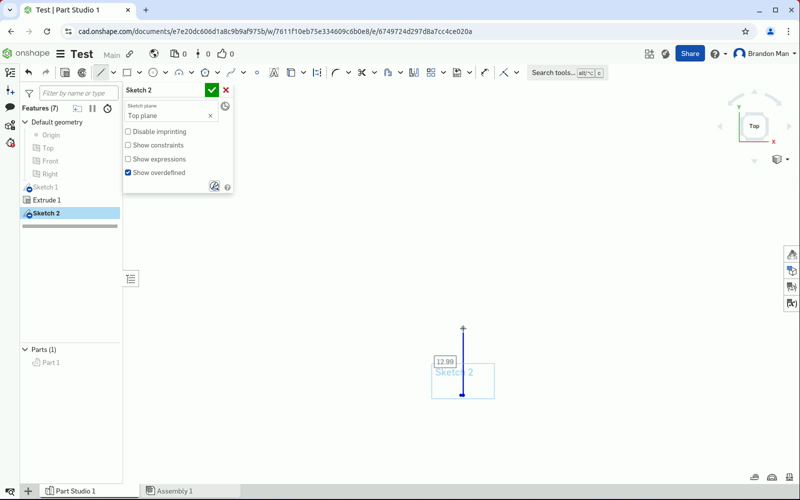
mouse_move(493, 328)
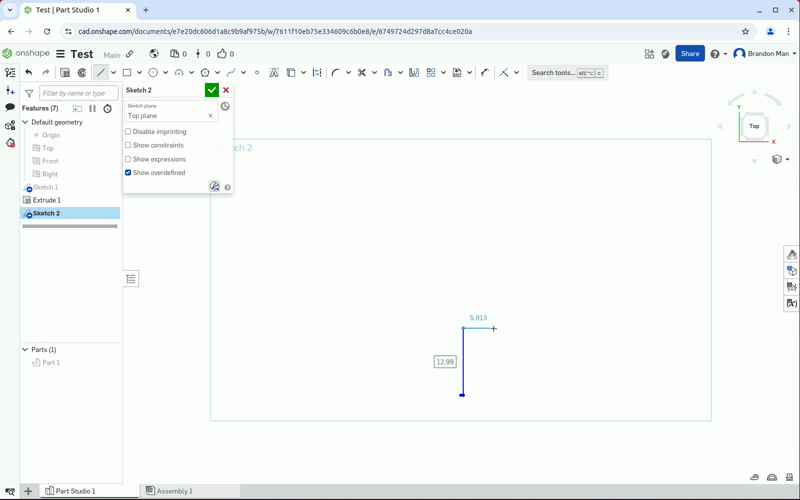
mouse_move(460, 328)
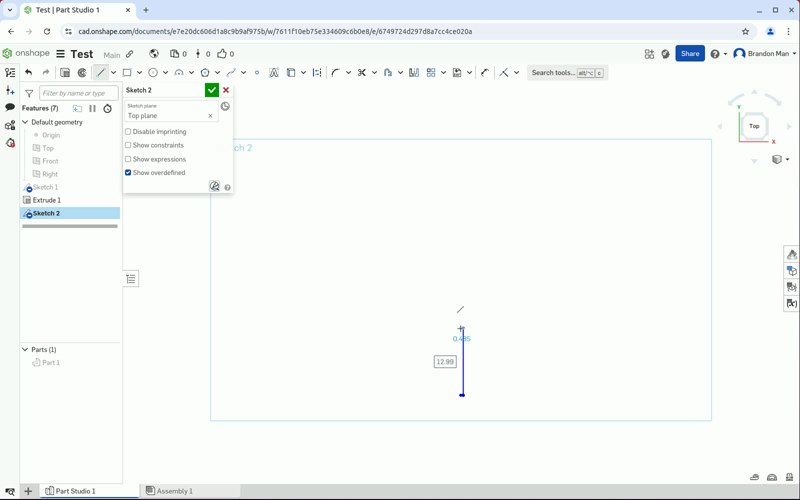
scroll(6)
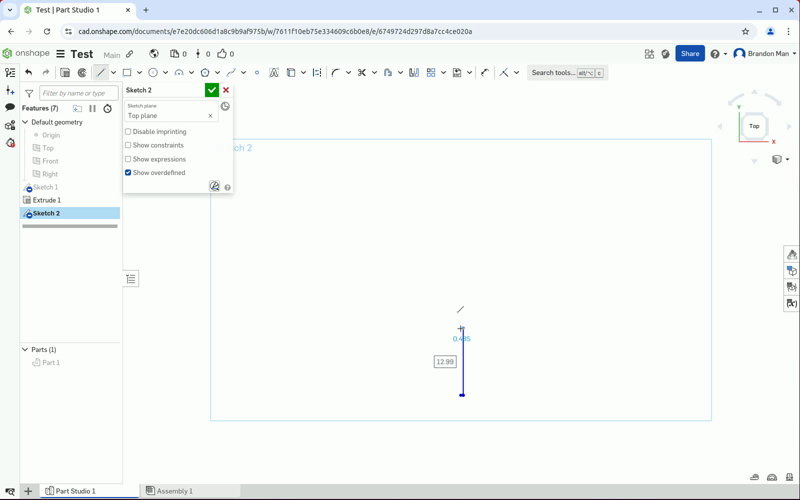
scroll(6)
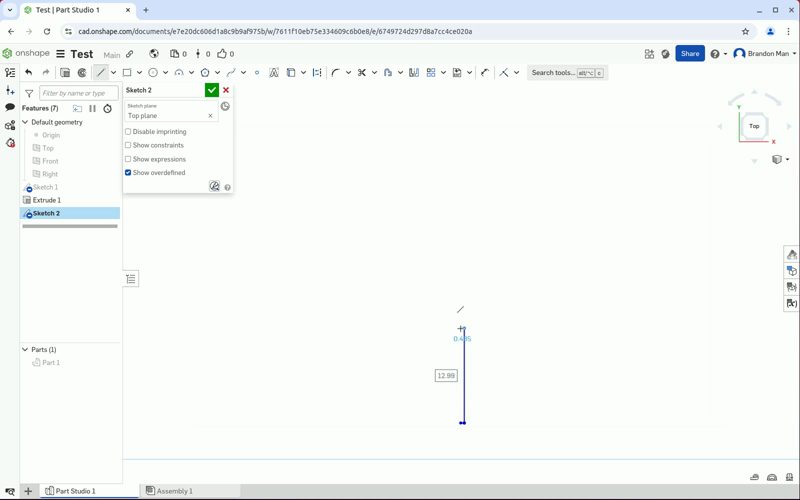
scroll(6)
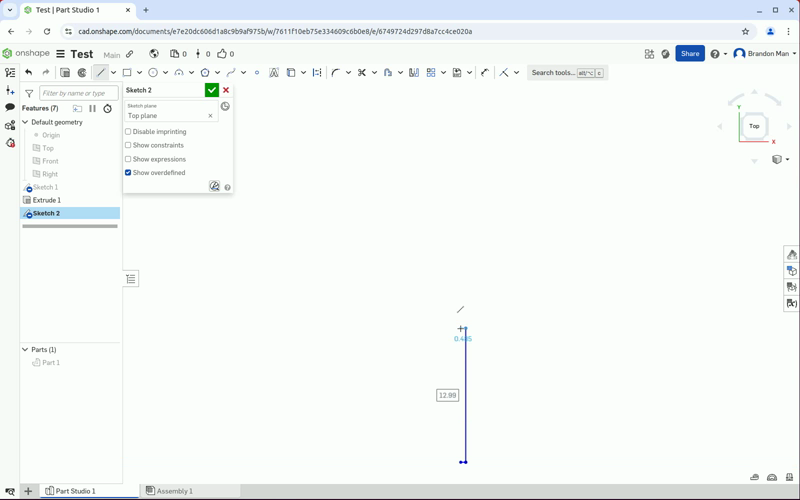
scroll(6)
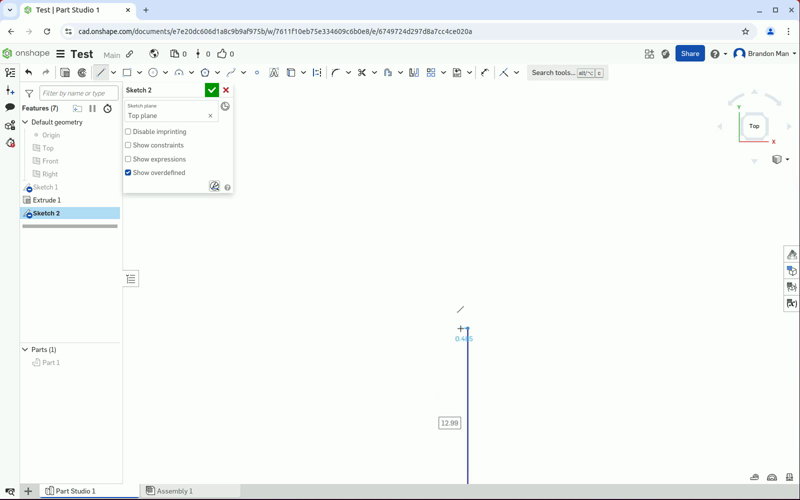
scroll(6)
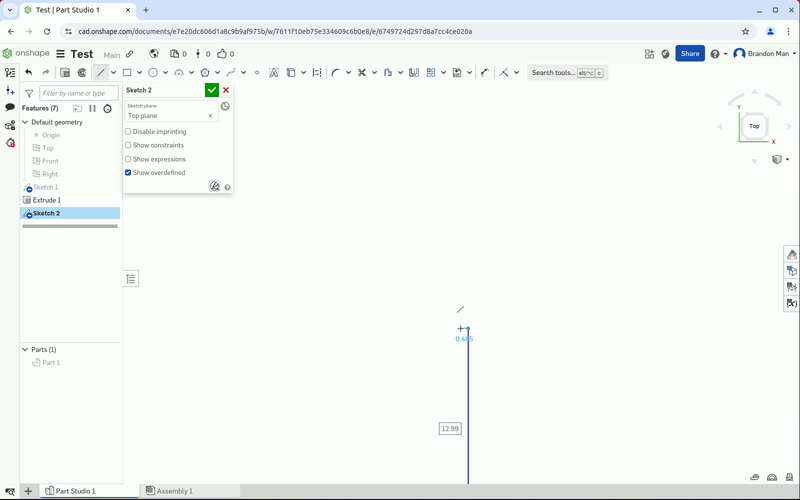
scroll(6)
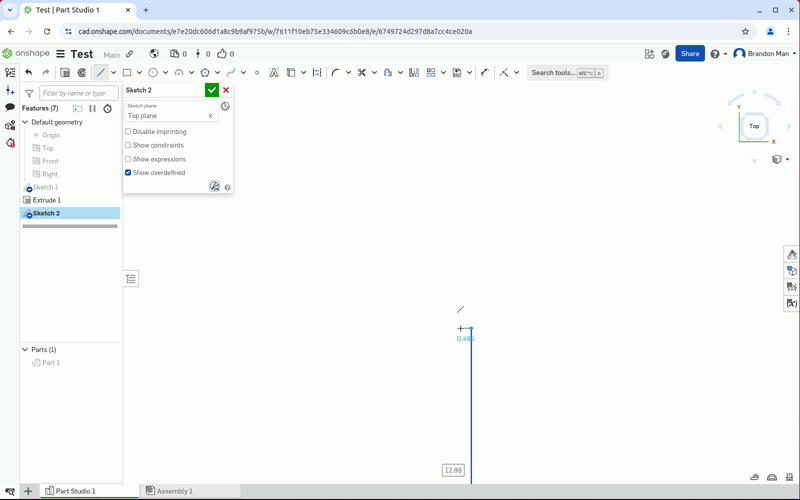
scroll(6)
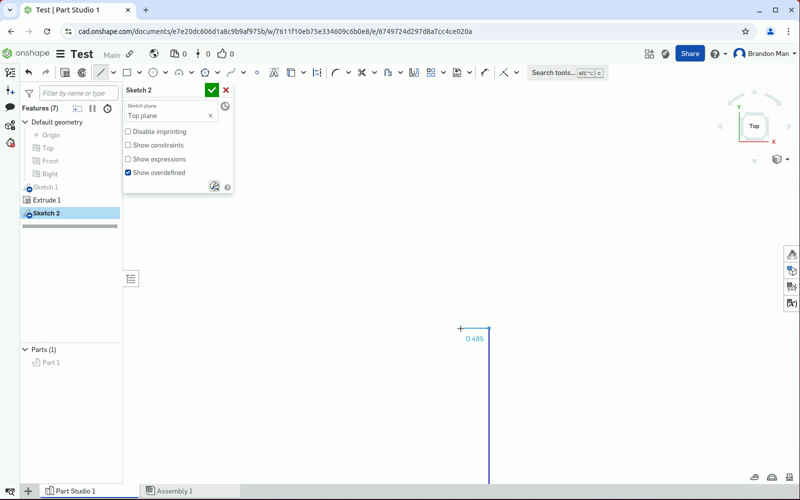
click(460, 328)
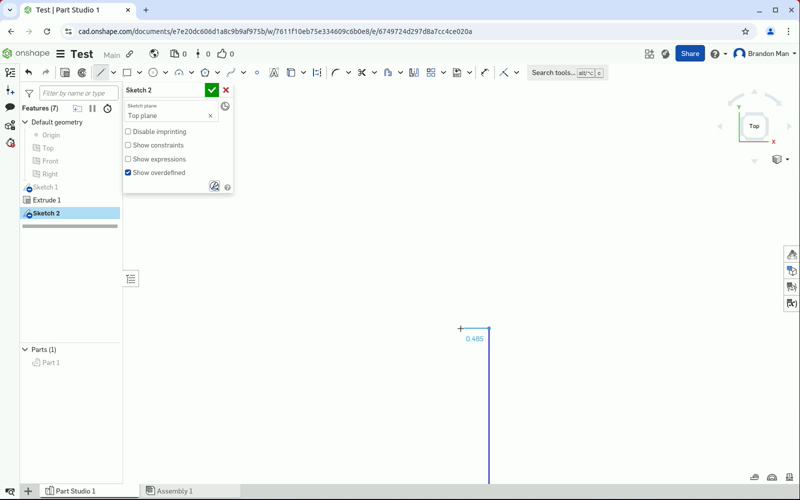
scroll(-6)
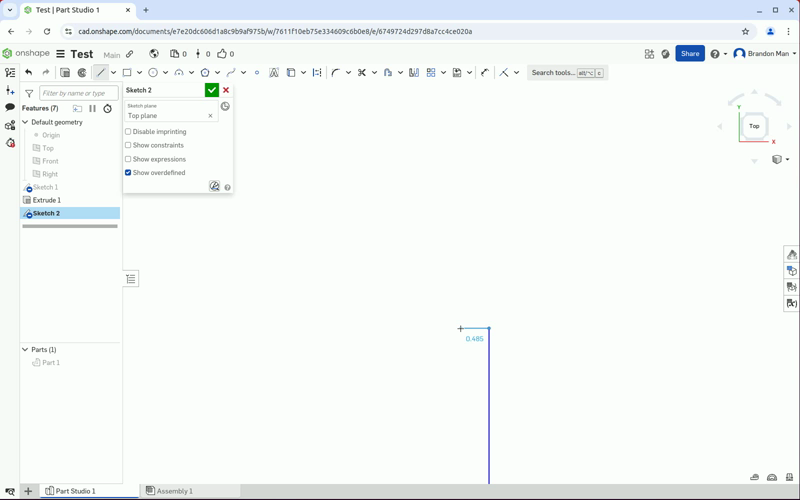
scroll(-6)
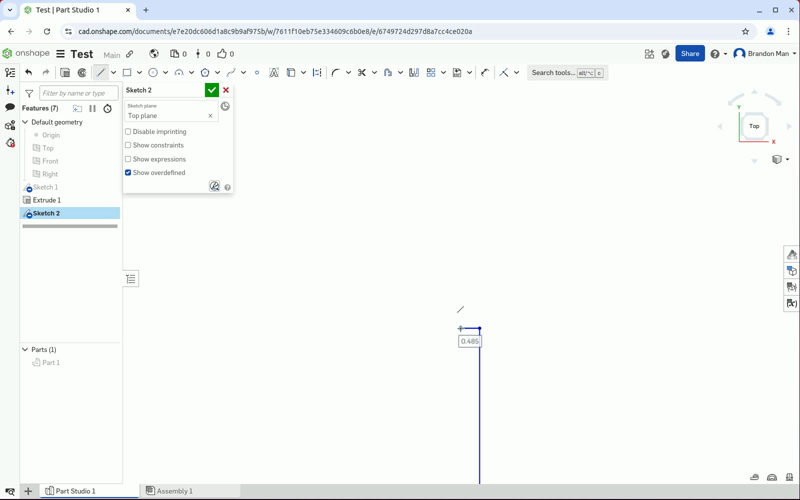
scroll(-6)
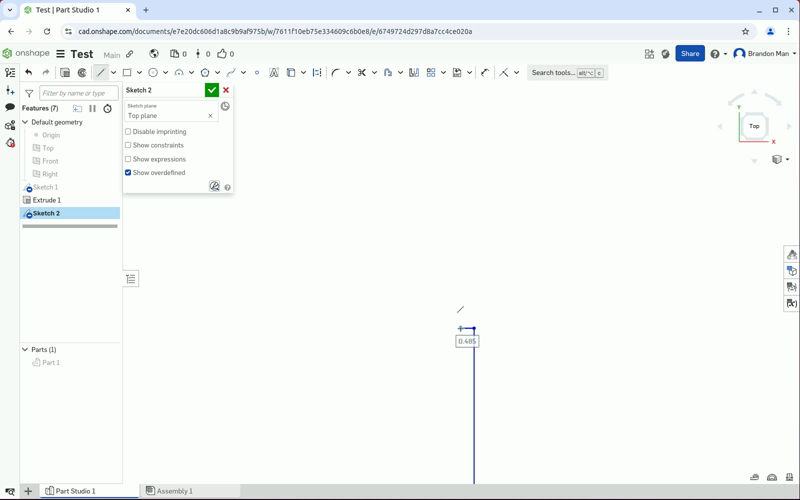
scroll(-6)
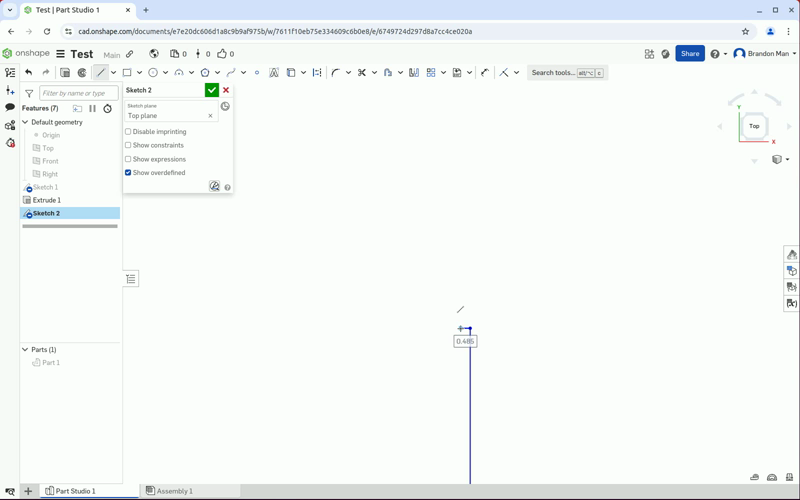
scroll(-6)
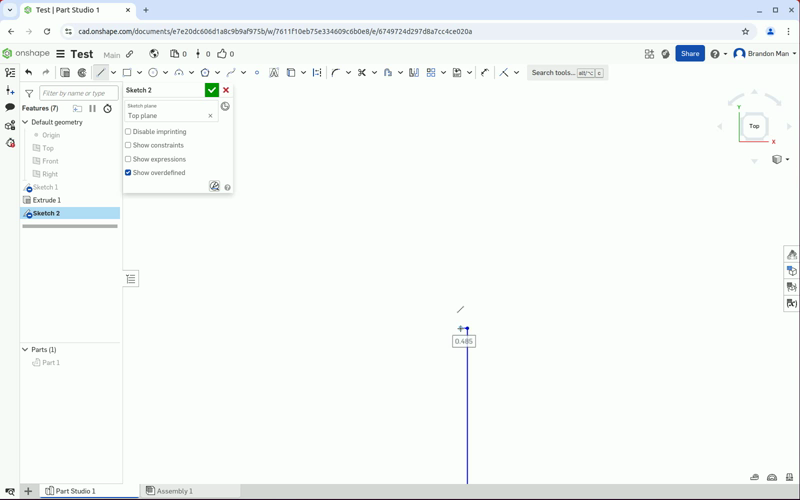
scroll(-6)
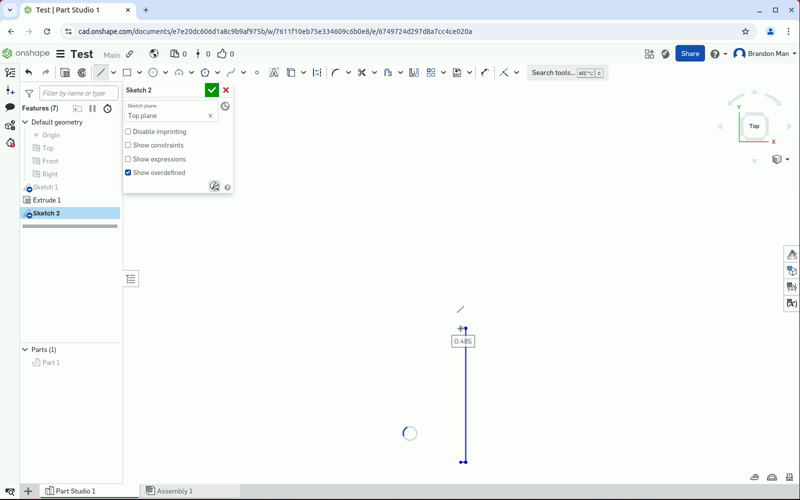
scroll(-6)
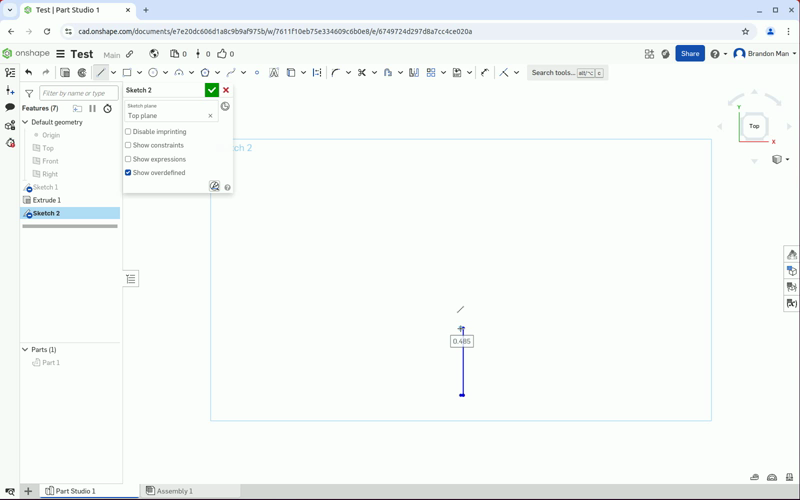
key_up(shift)
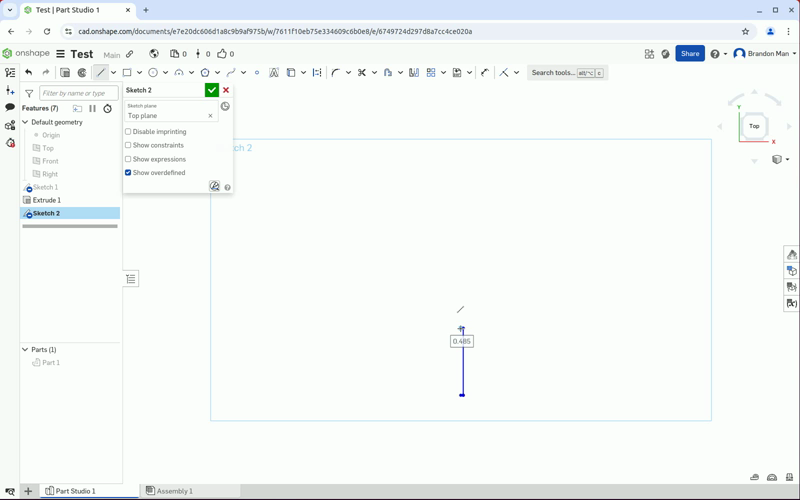
key_down(shift)
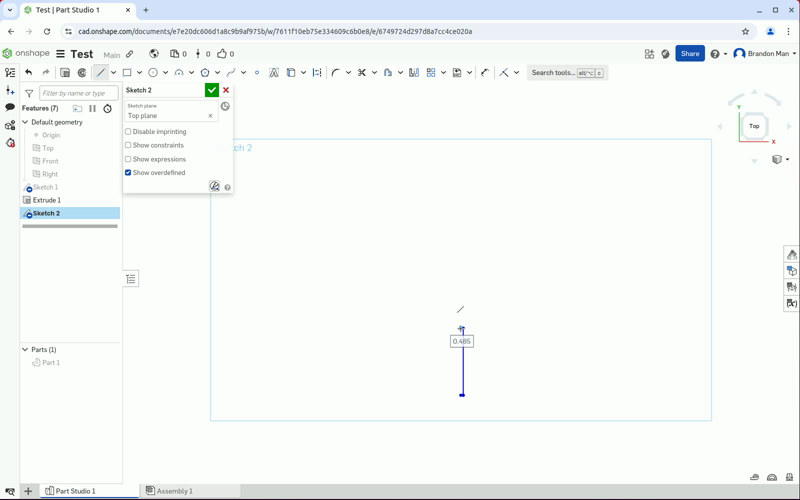
mouse_move(460, 395)
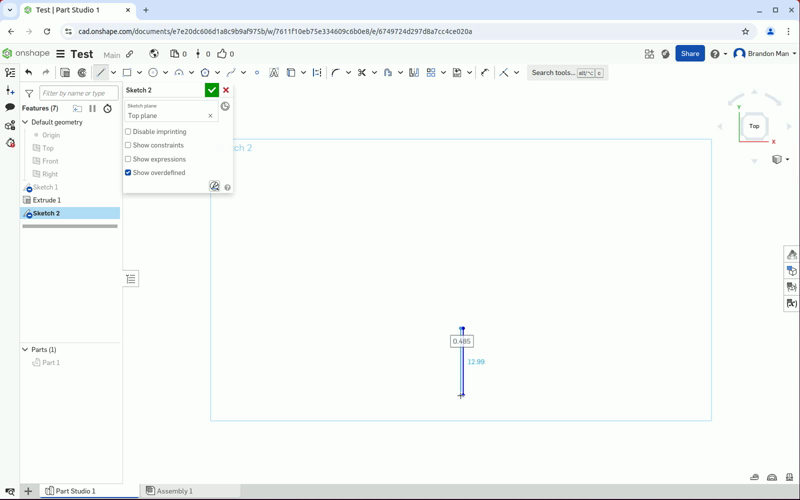
scroll(6)
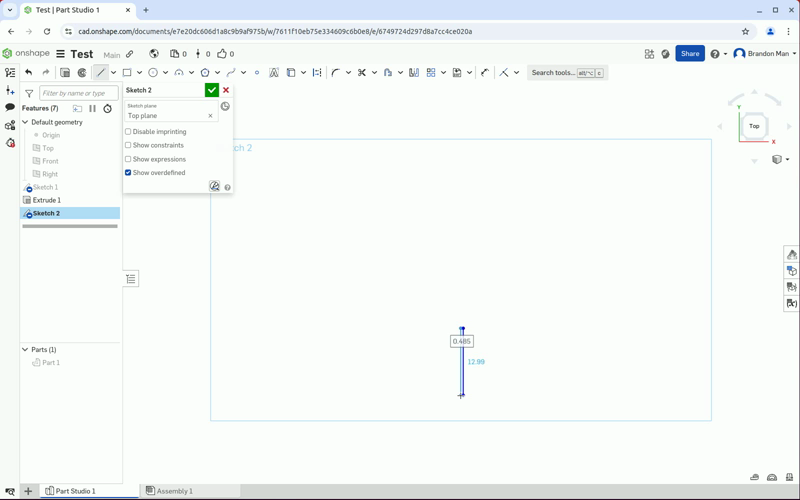
scroll(6)
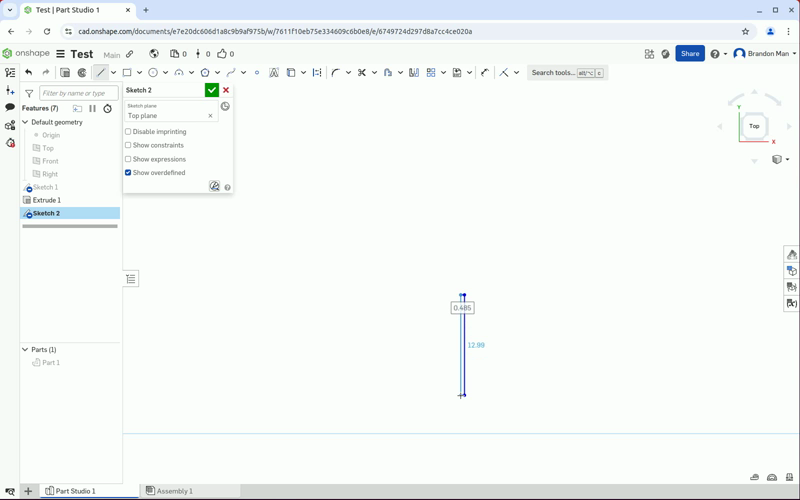
scroll(6)
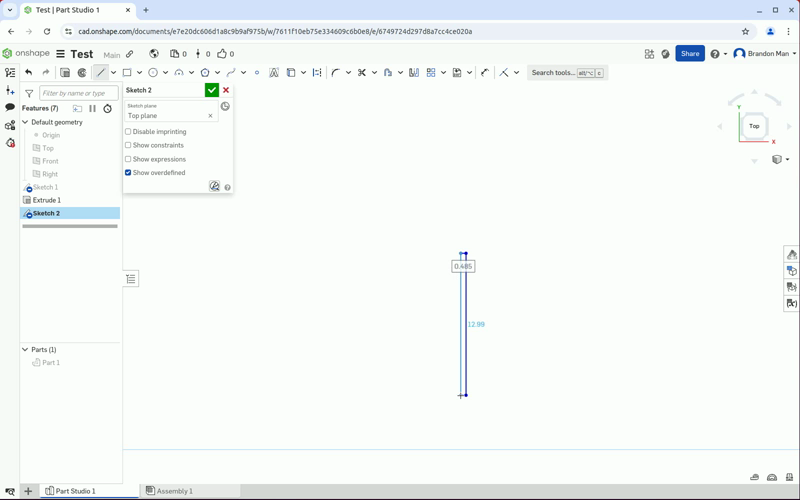
scroll(6)
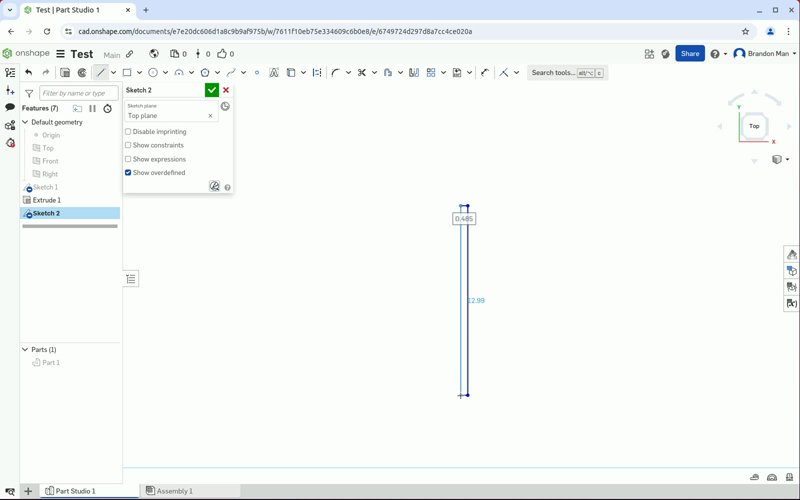
scroll(6)
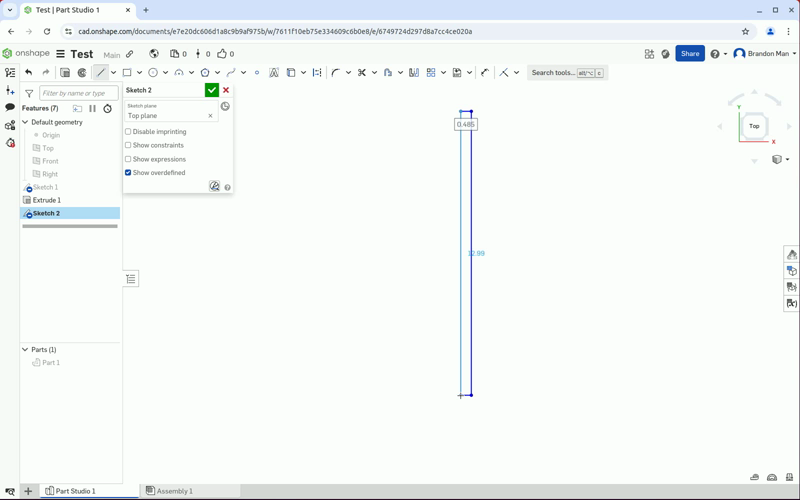
scroll(6)
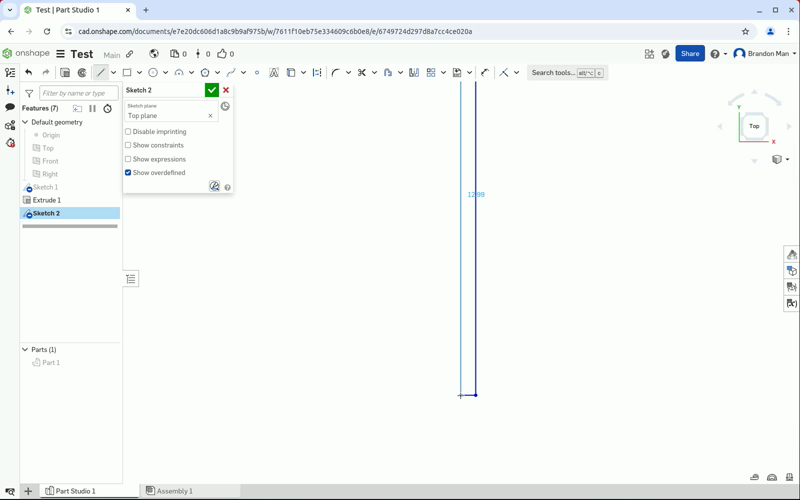
scroll(6)
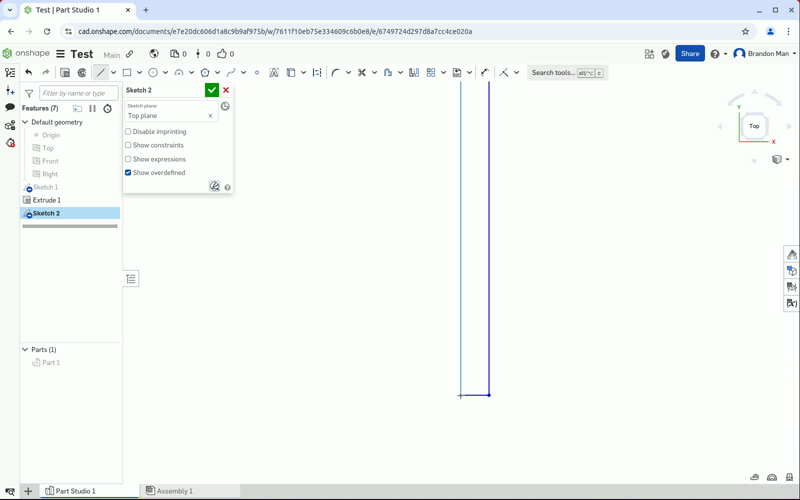
key_up(shift)
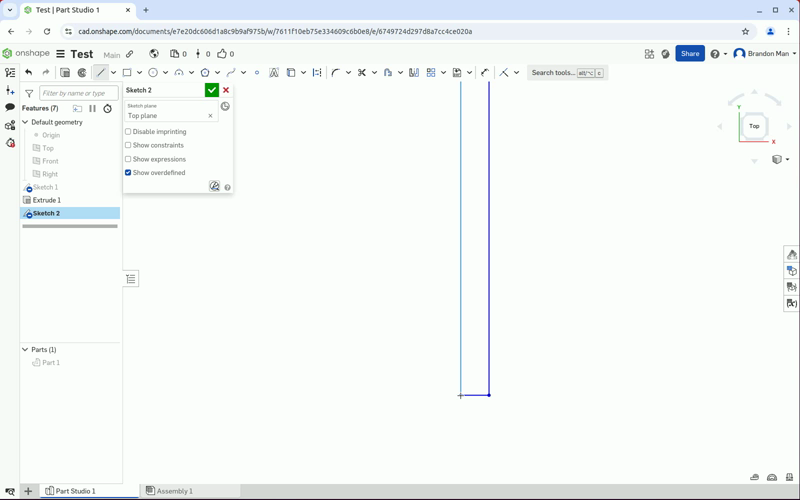
click(460, 395)
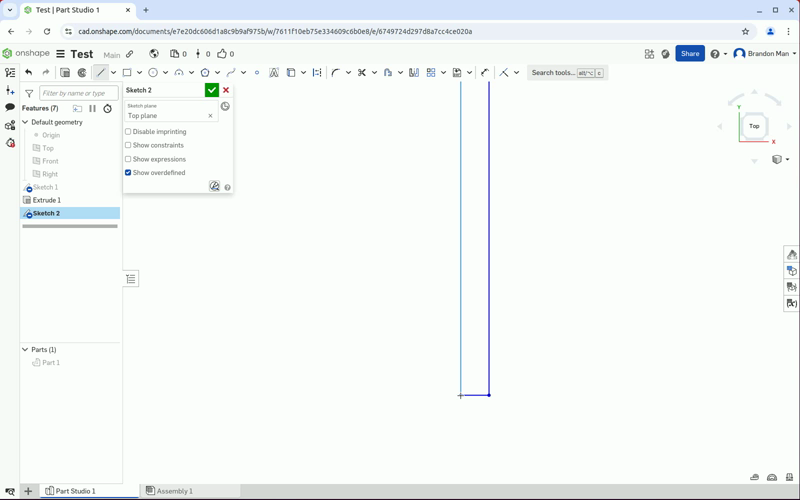
scroll(-6)
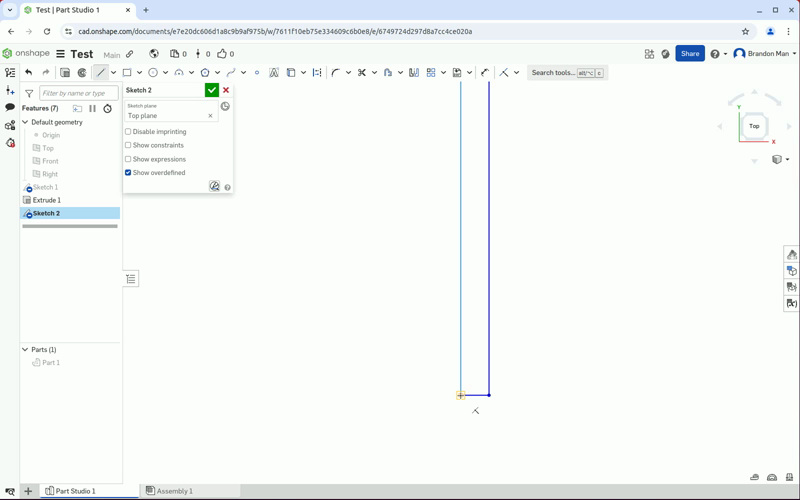
scroll(-6)
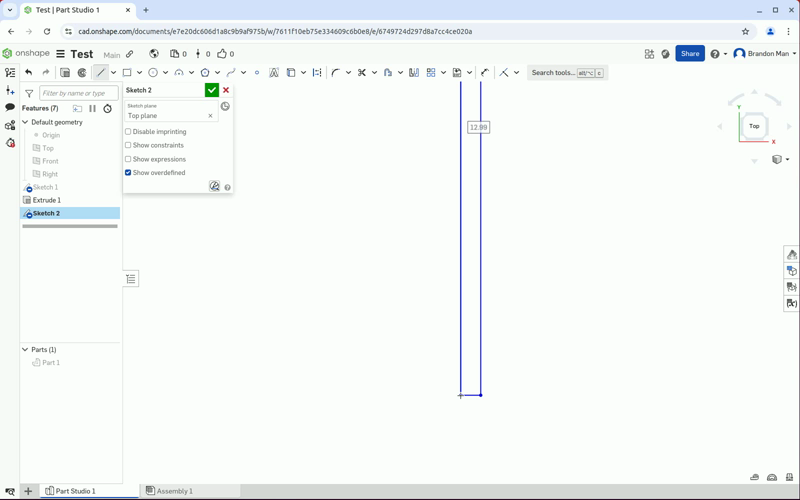
scroll(-6)
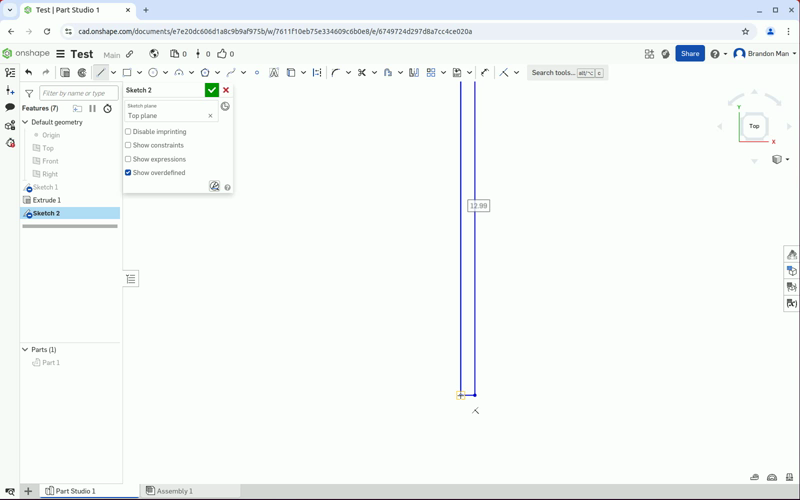
scroll(-6)
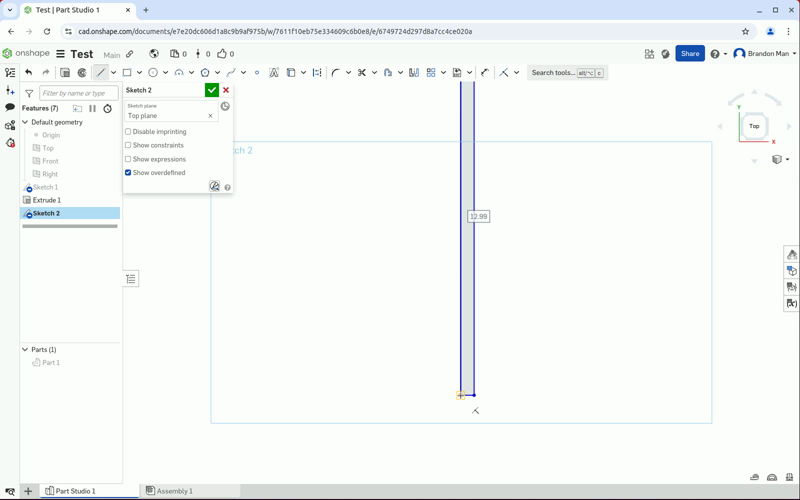
scroll(-6)
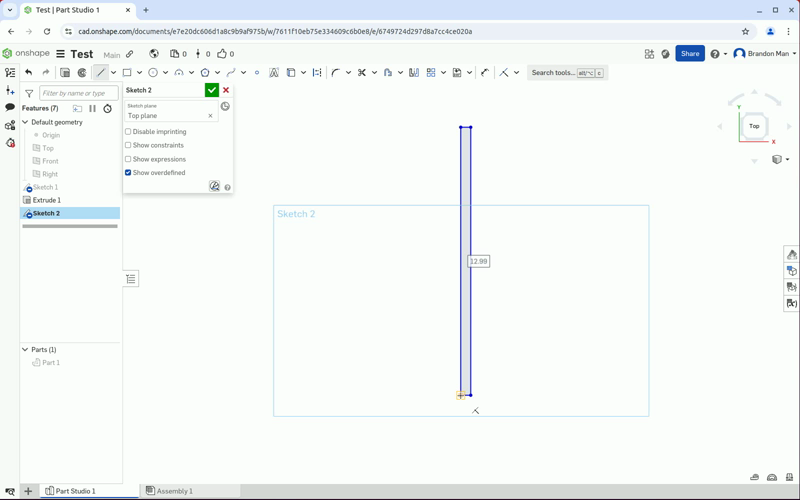
scroll(-6)
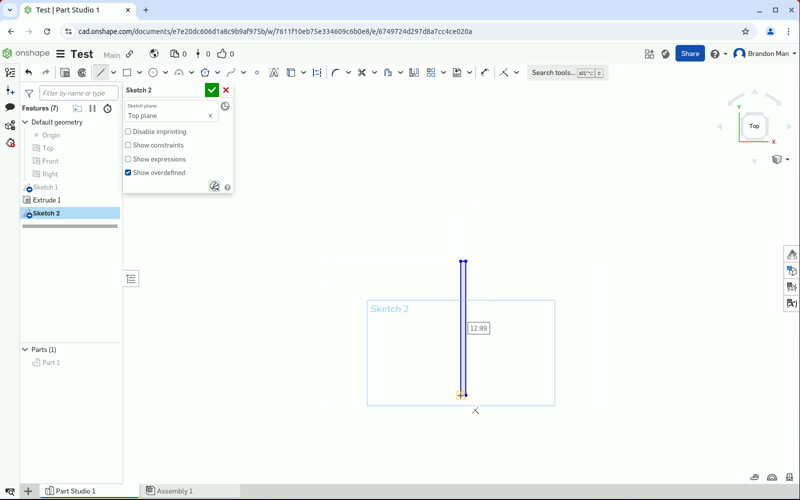
scroll(-6)
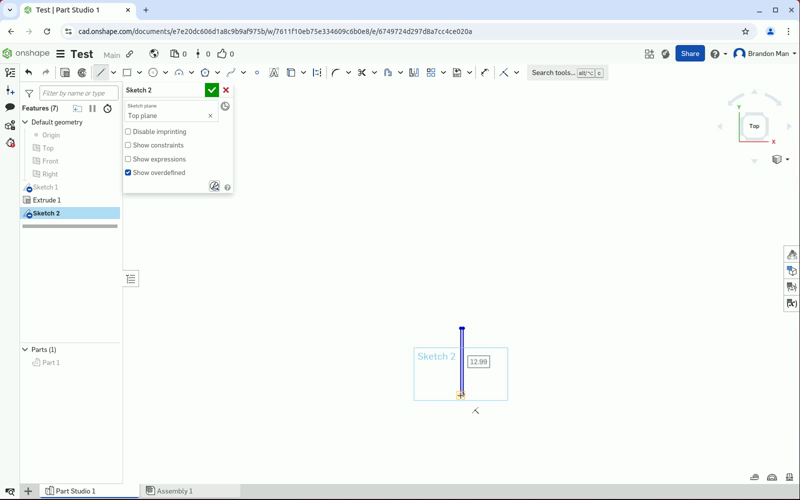
key(esc)
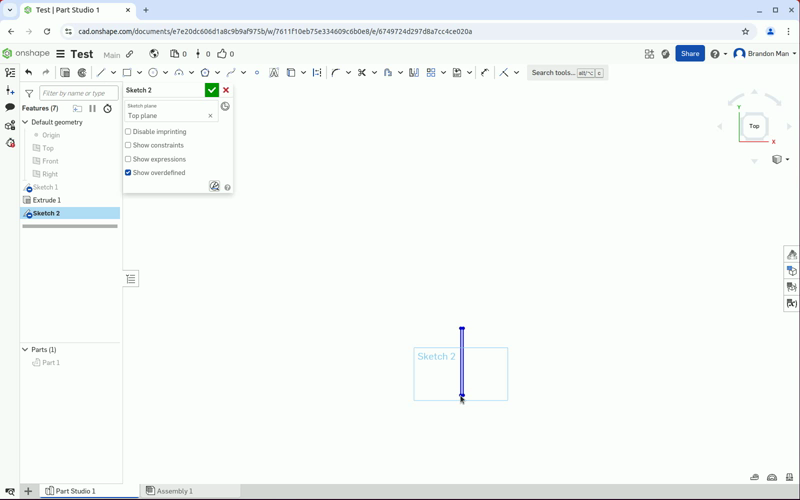
mouse_move(463, 383)
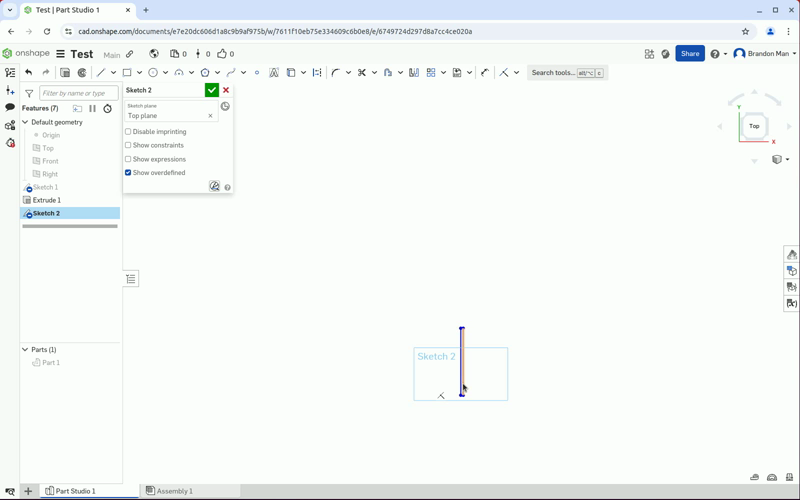
scroll(6)
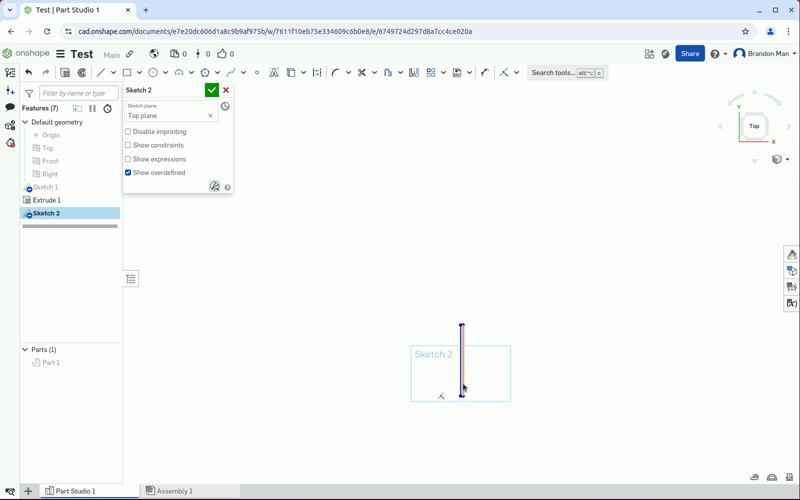
scroll(6)
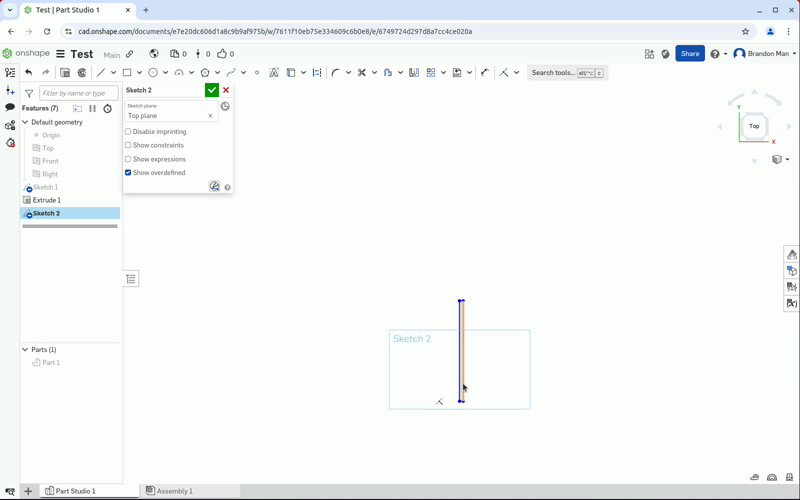
scroll(6)
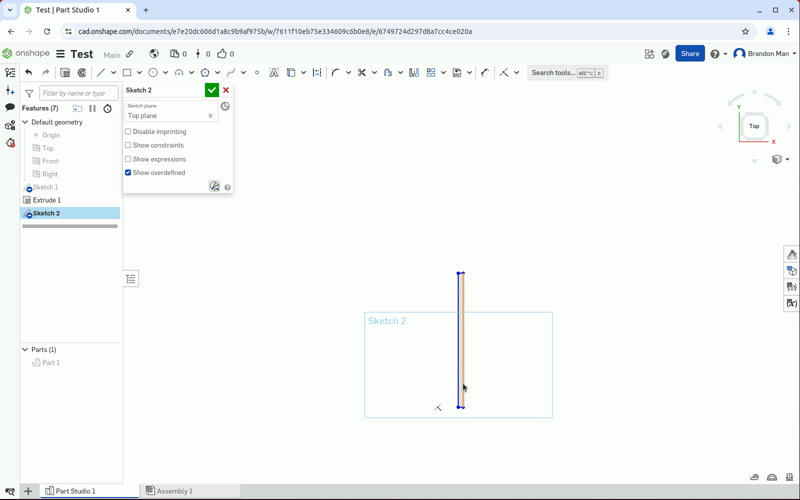
scroll(6)
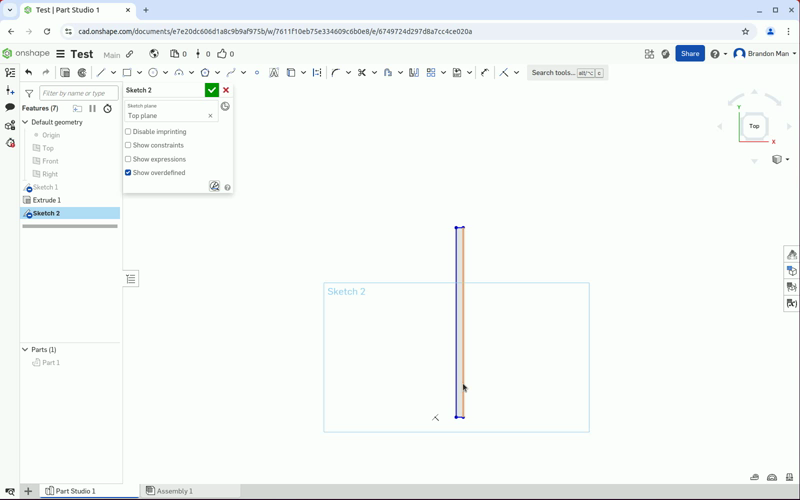
scroll(6)
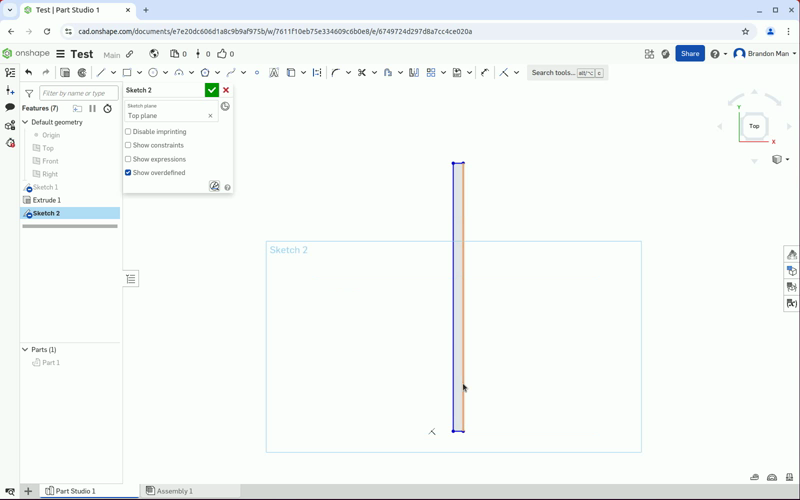
scroll(6)
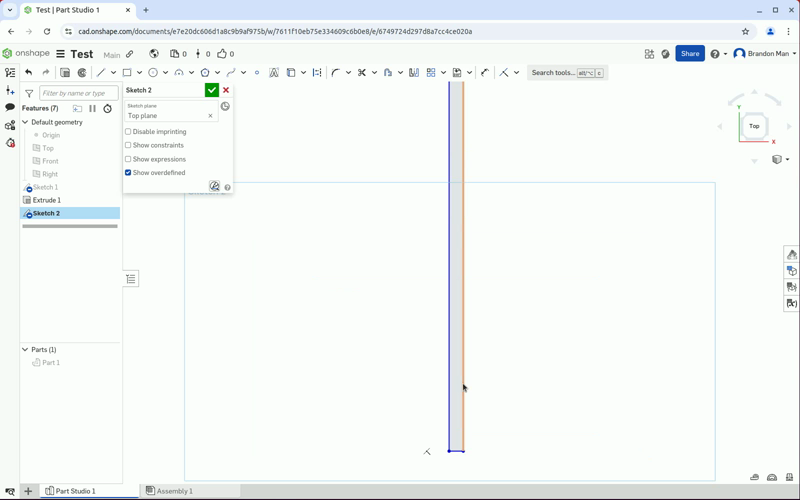
scroll(6)
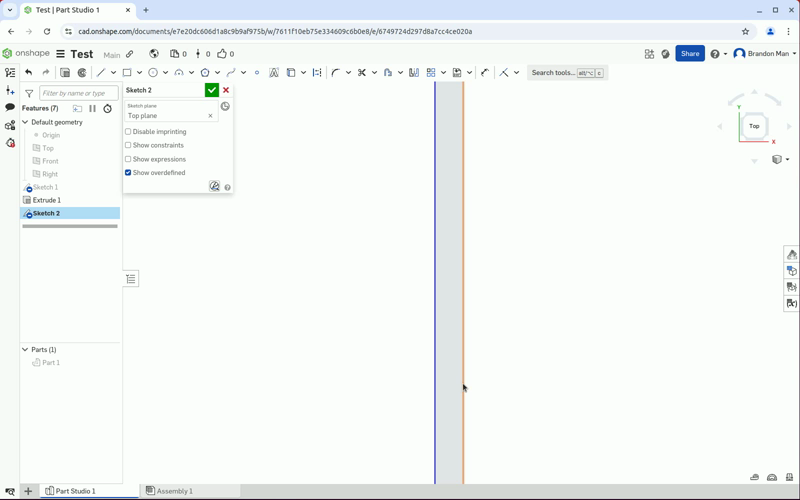
click(463, 383)
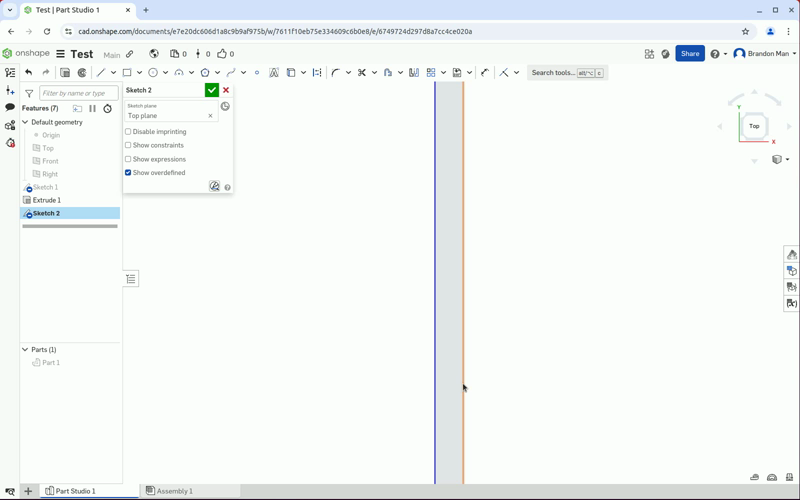
scroll(-6)
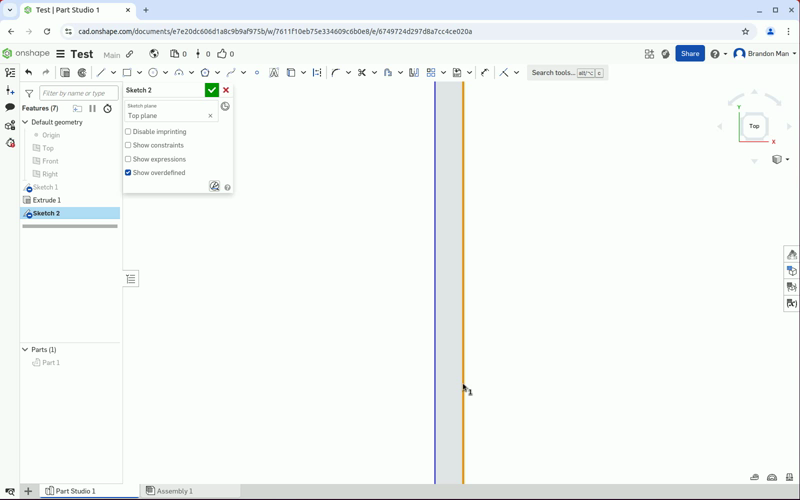
scroll(-6)
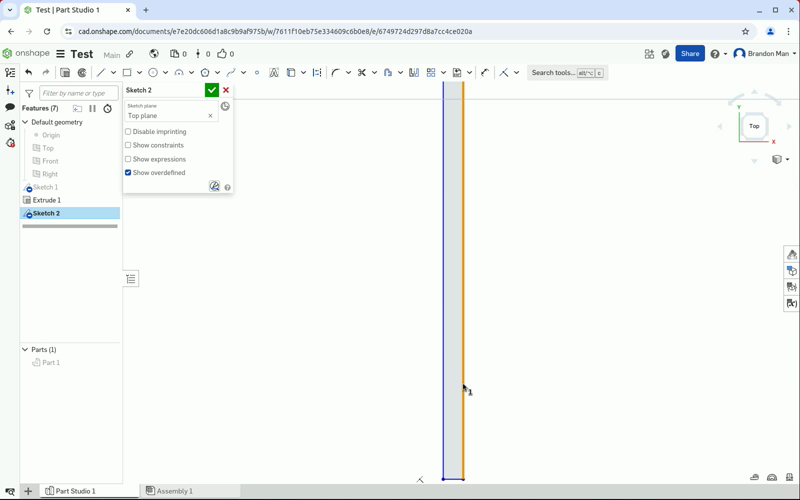
scroll(-6)
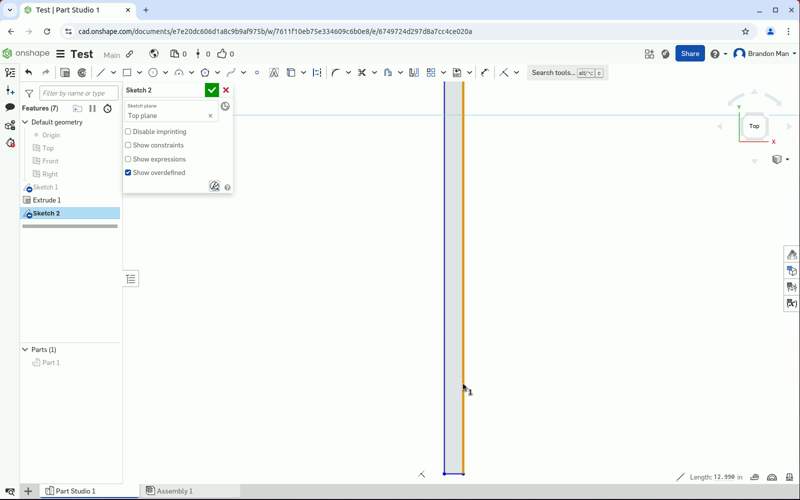
scroll(-6)
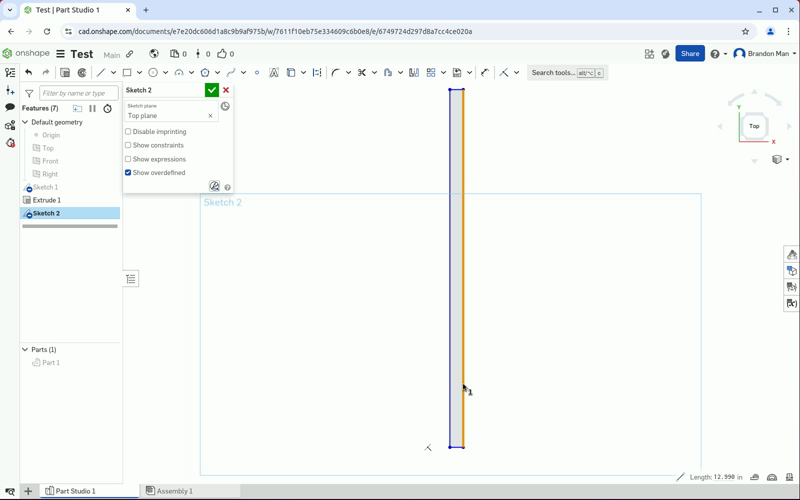
scroll(-6)
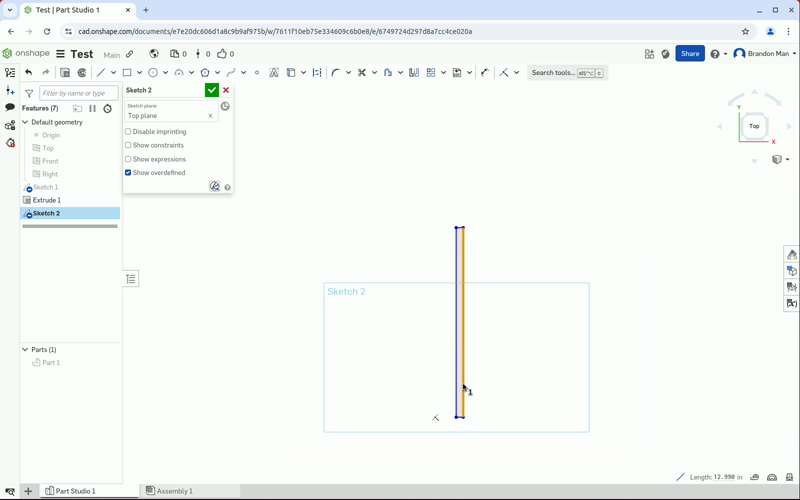
scroll(-6)
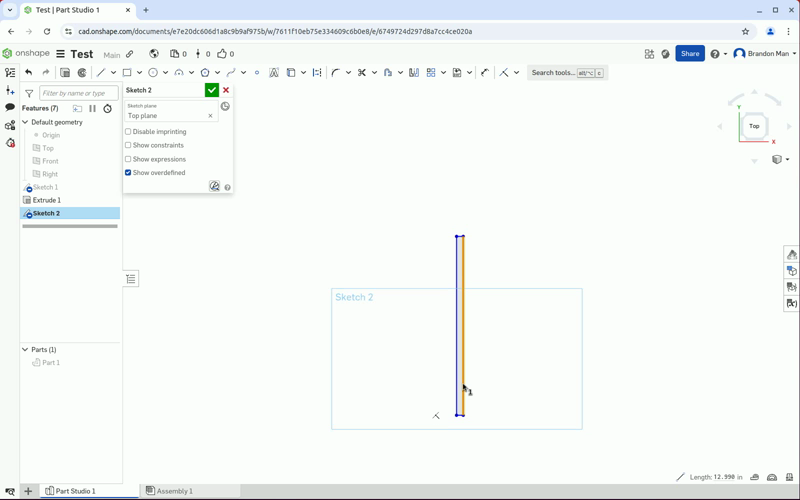
scroll(-6)
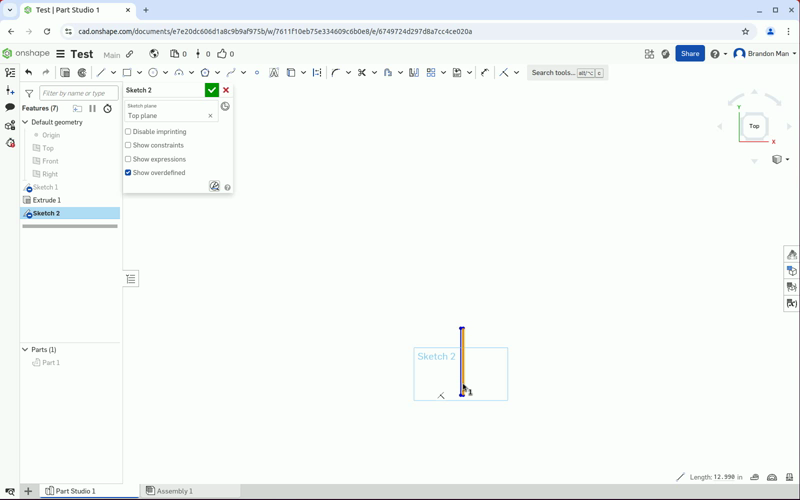
mouse_move(73, 352)
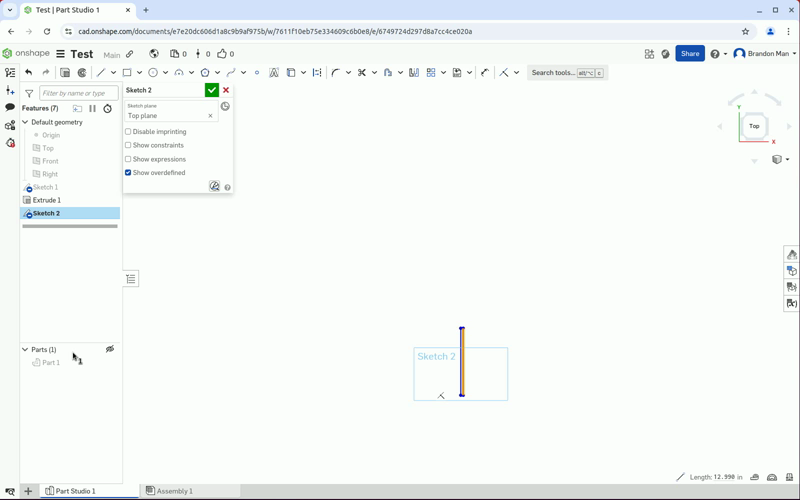
key(shift+y)
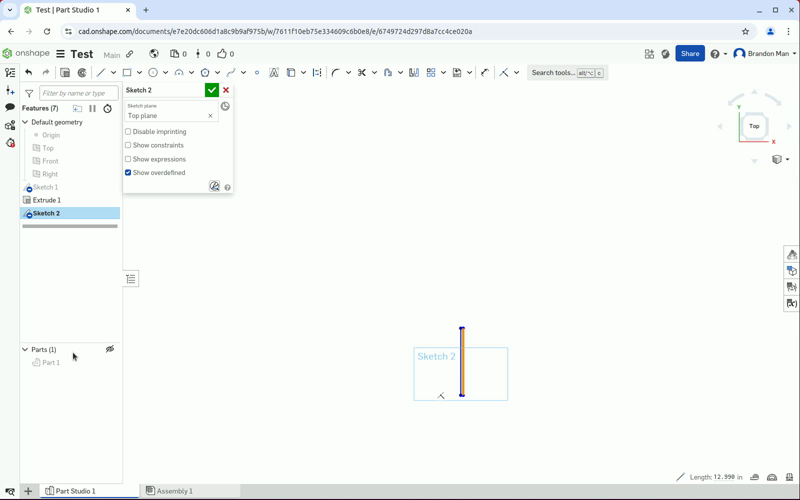
key(shift+e)
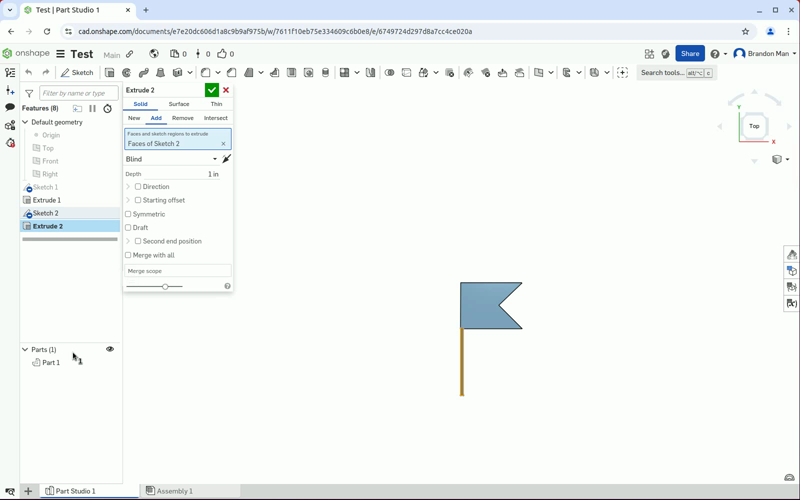
mouse_move(143, 106)
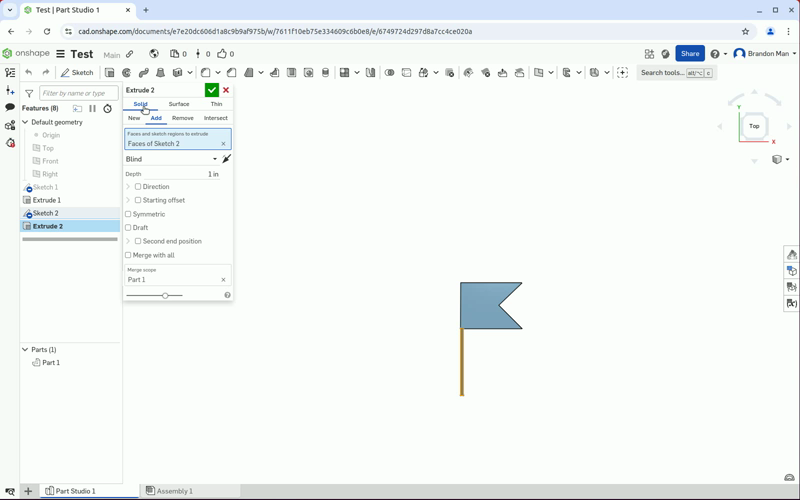
click(143, 106)
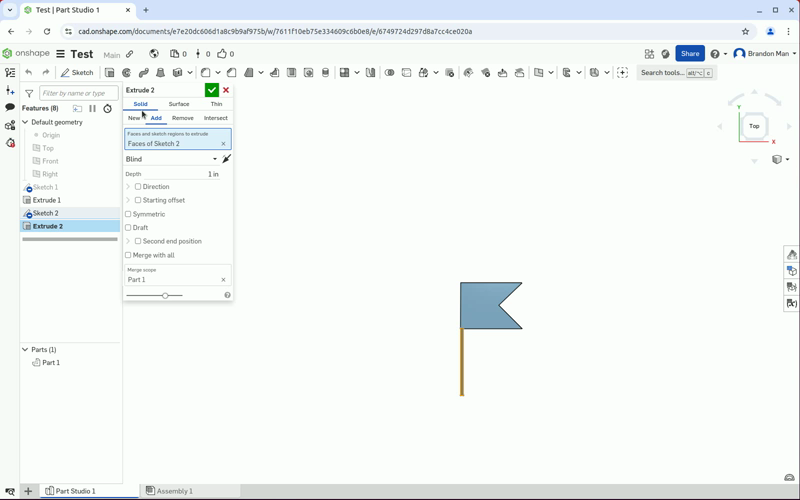
mouse_move(137, 120)
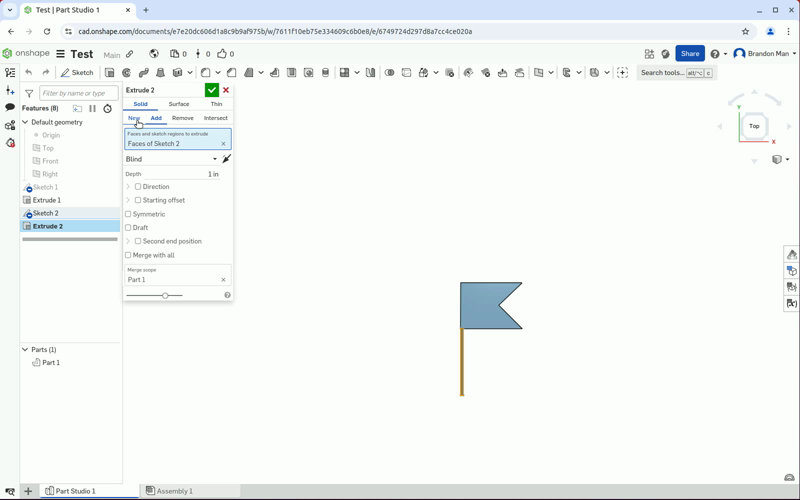
click(137, 120)
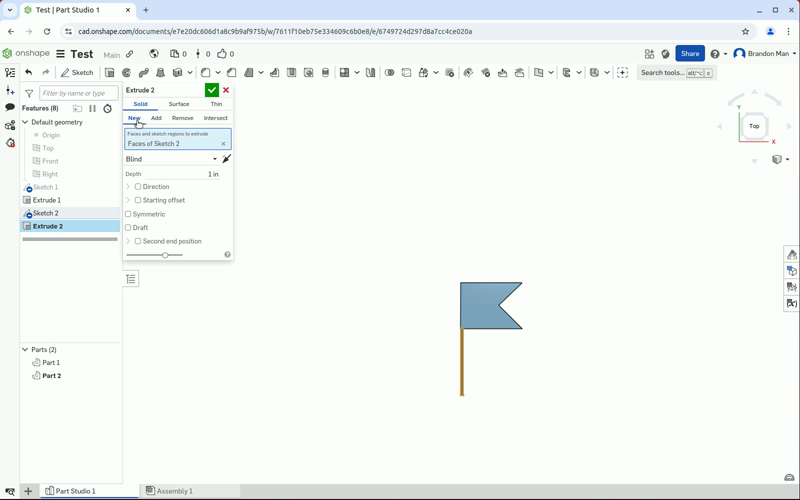
key(tab, 4)
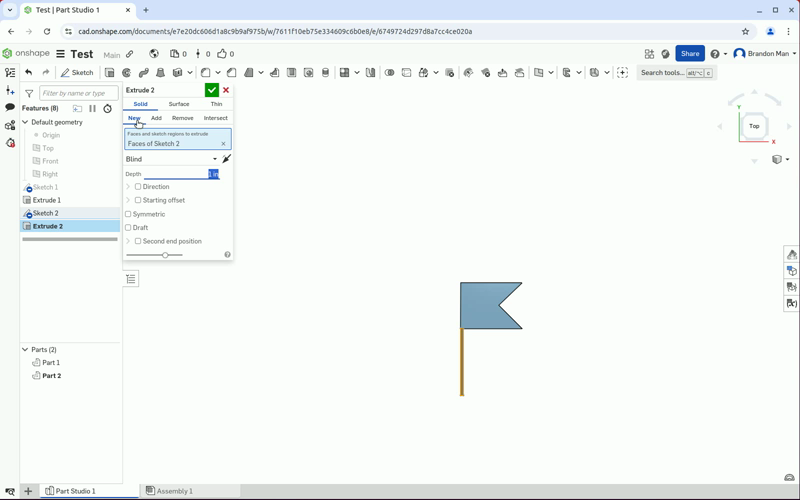
text(0.963)
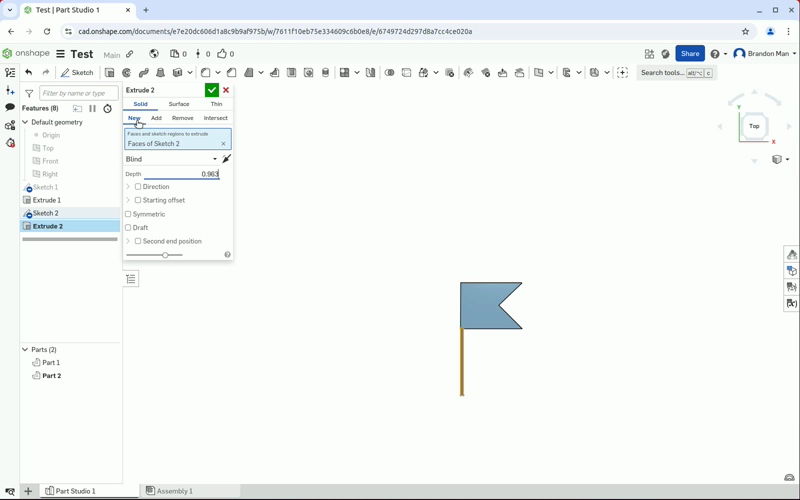
key(enter)
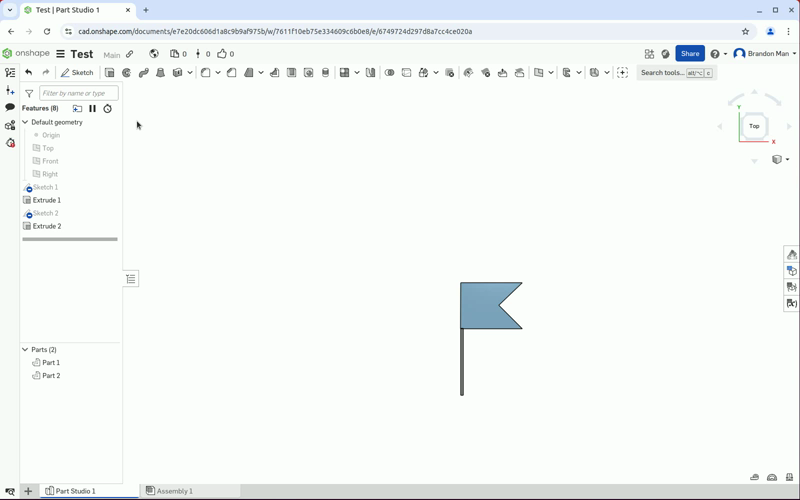
key(shift+h)
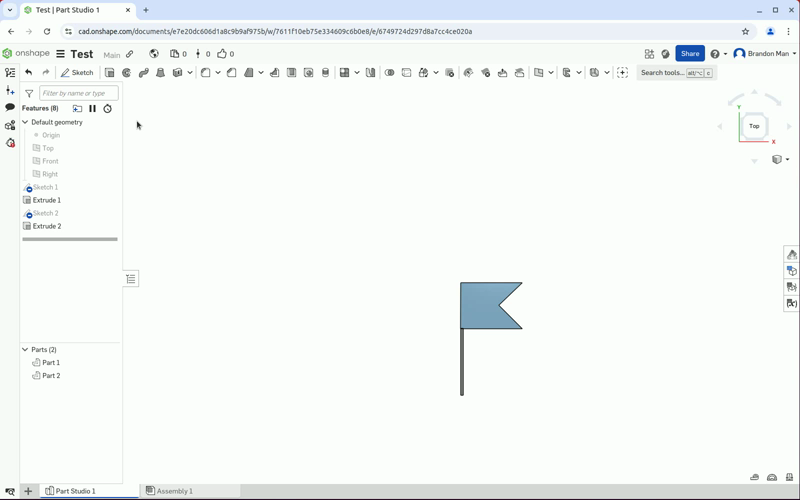
key(shift+h)
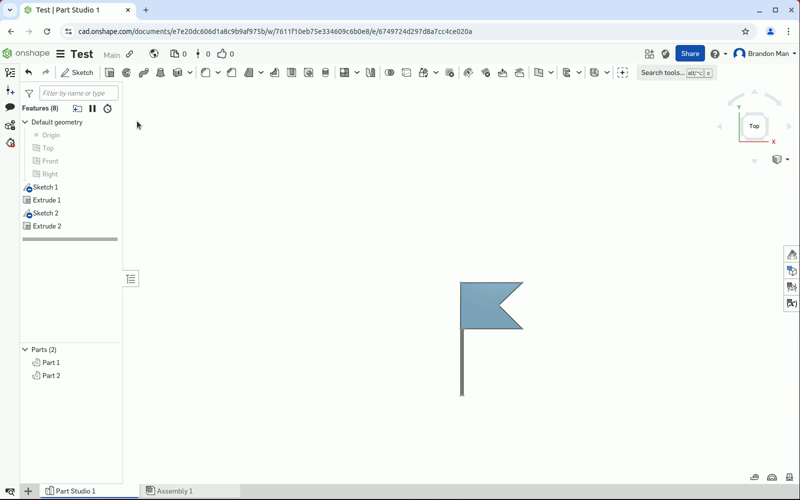
key(shift+7)
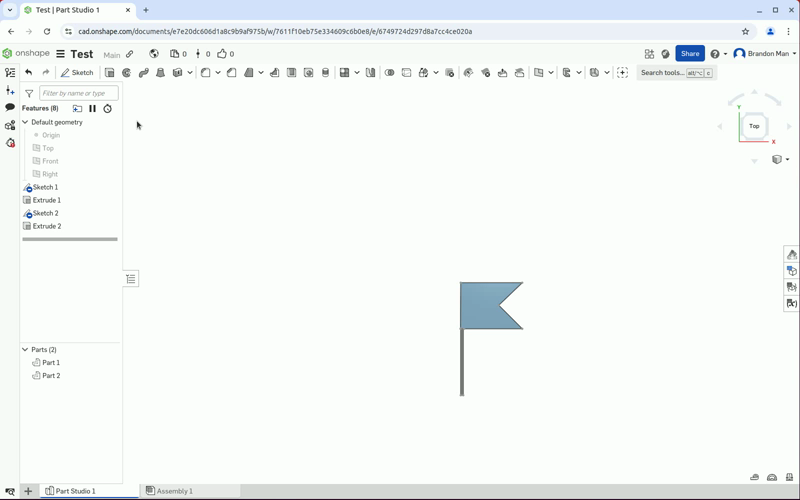
key(up, 3)
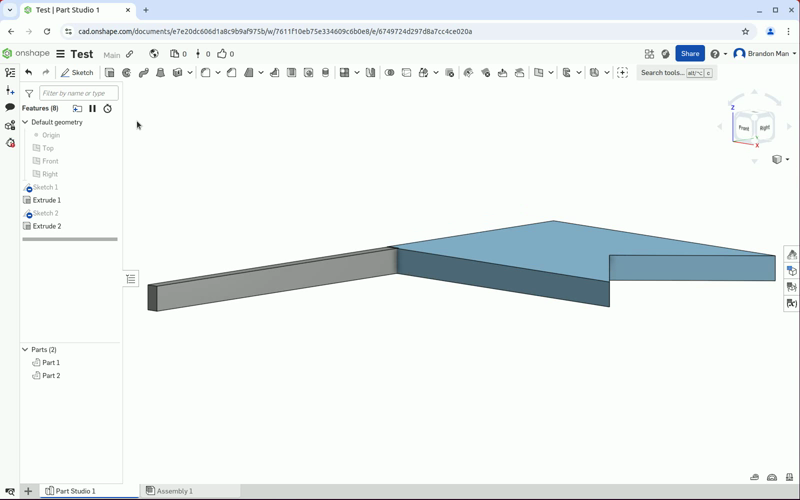
key(left, 3)
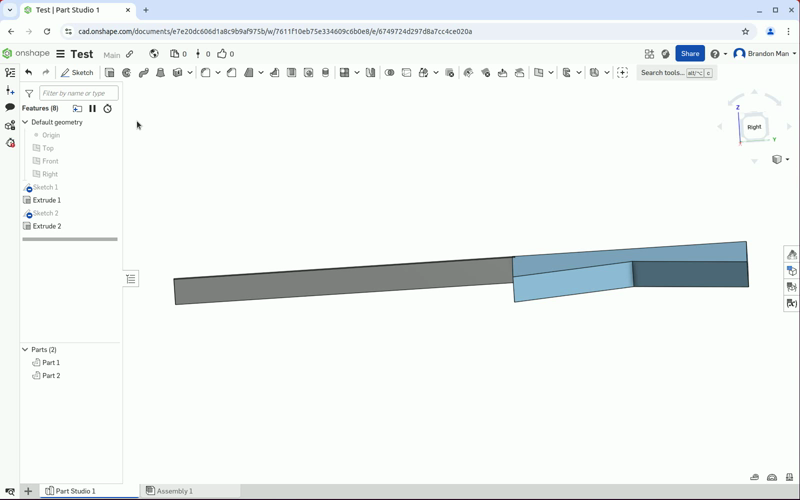
key(right, 3)
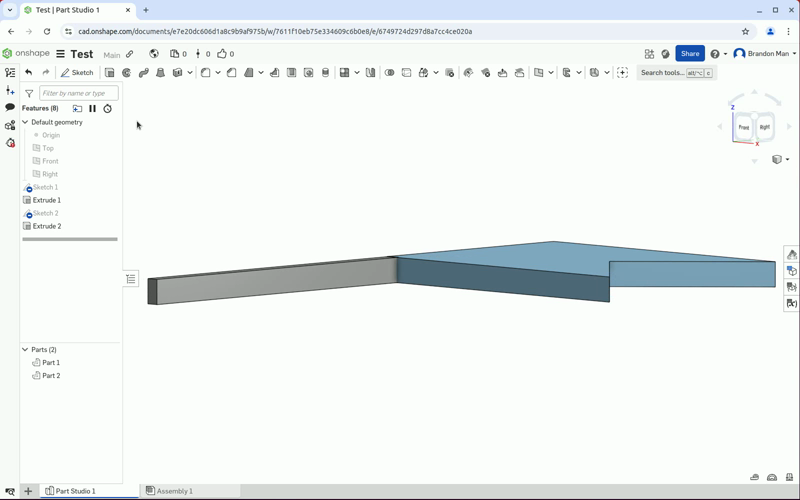
key(down, 3)
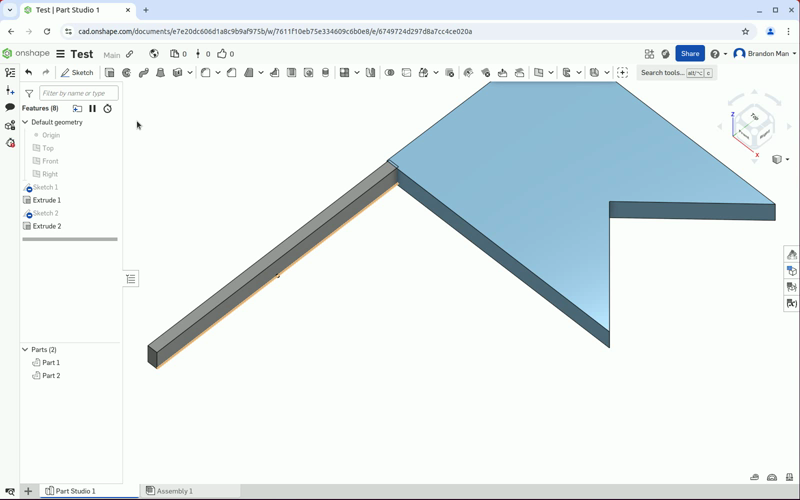
mouse_move(73, 189)
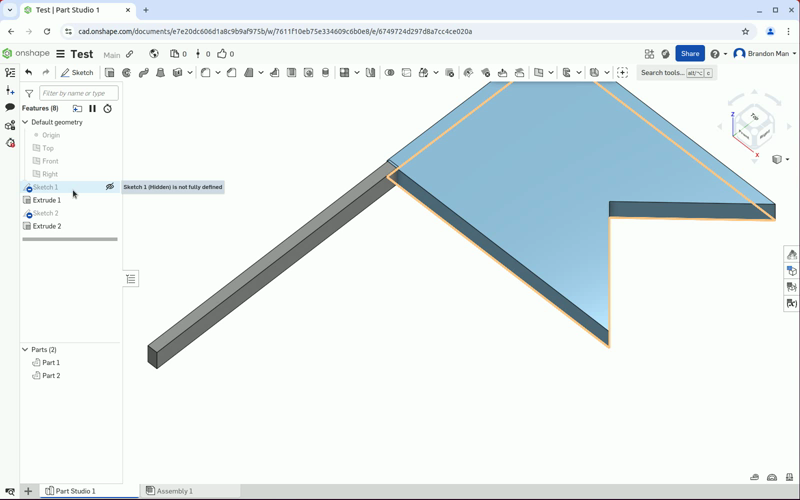
click(73, 189)